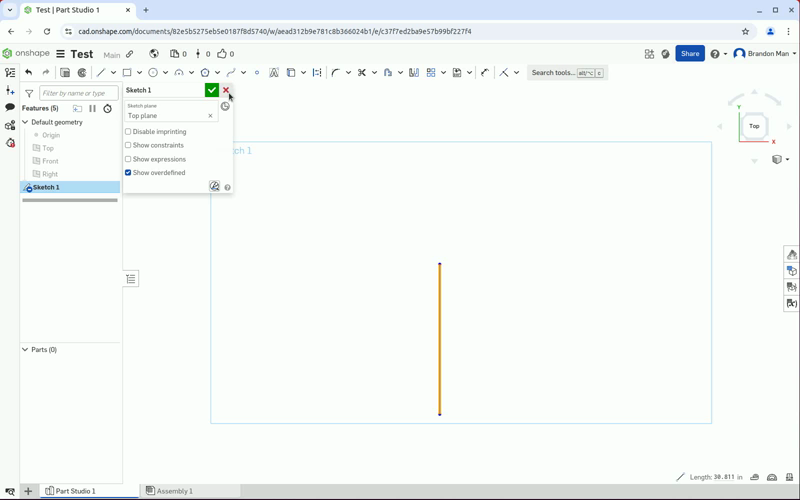
key(shift+h)
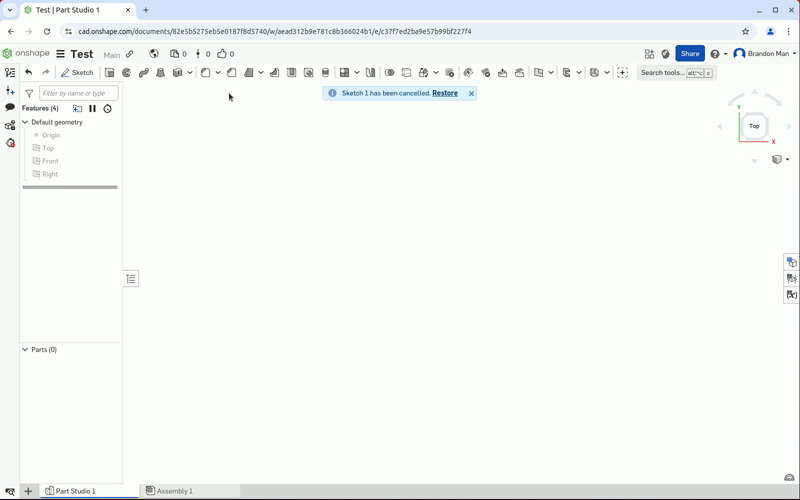
mouse_move(73, 352)
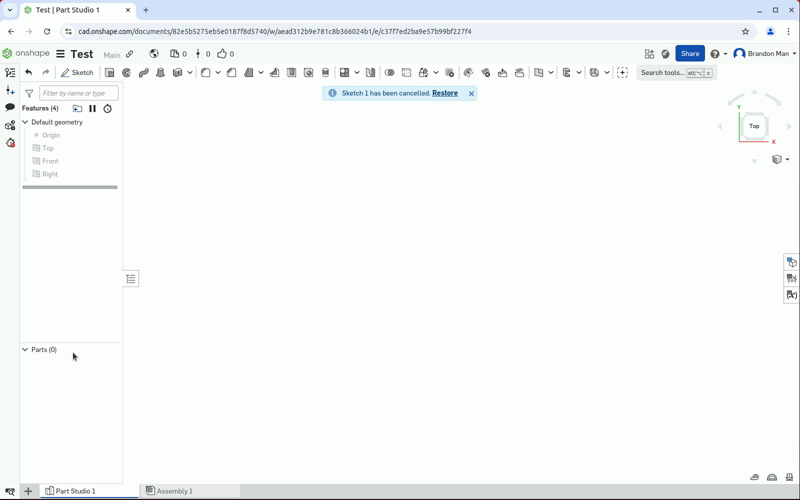
key(y)
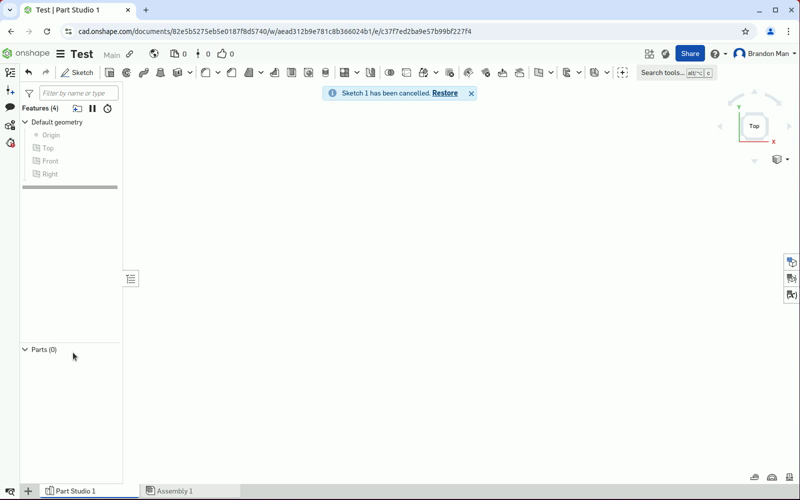
key(shift+p)
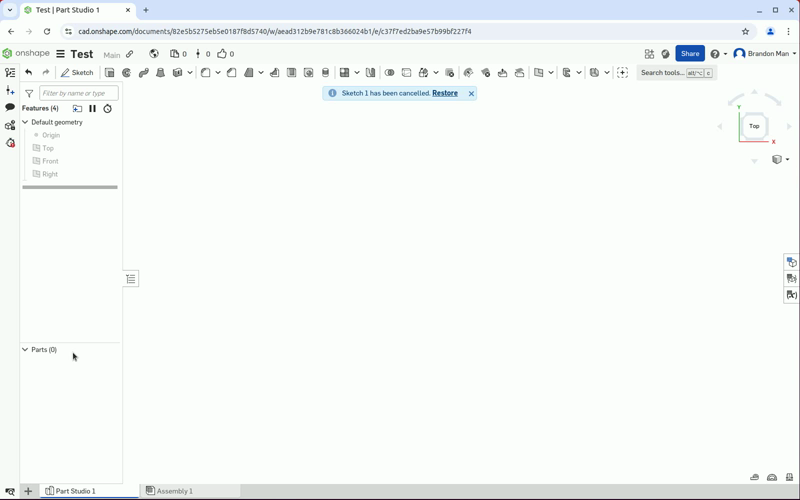
key(space)
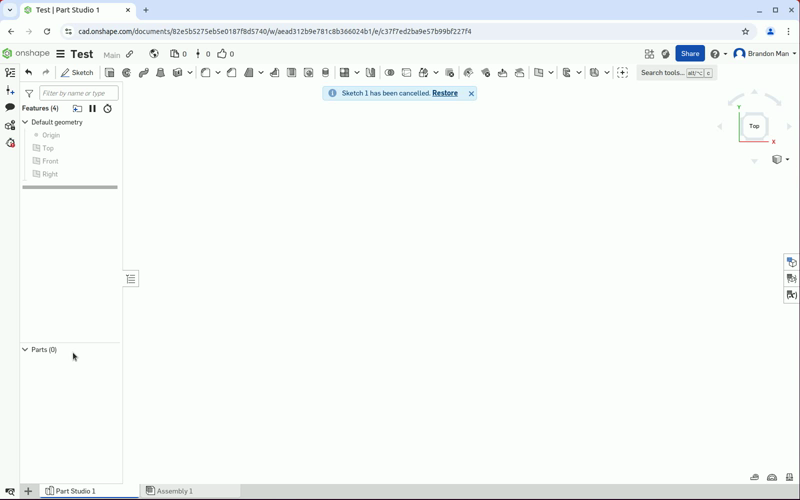
key_down(shift)
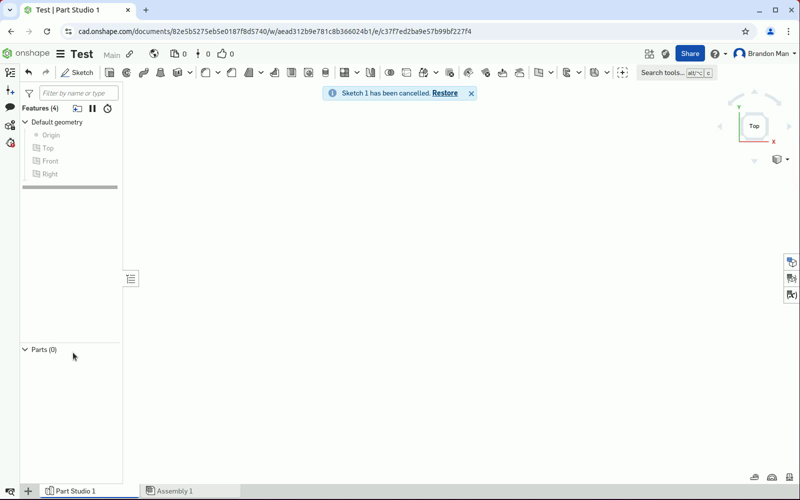
key(up)
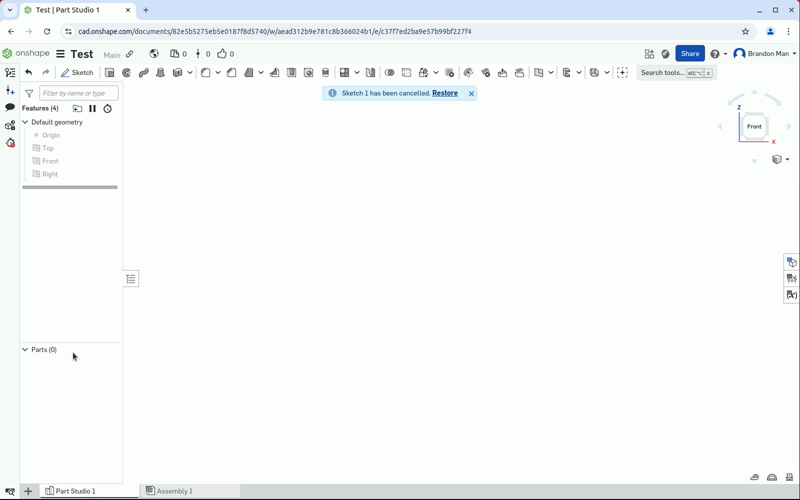
key_up(shift)
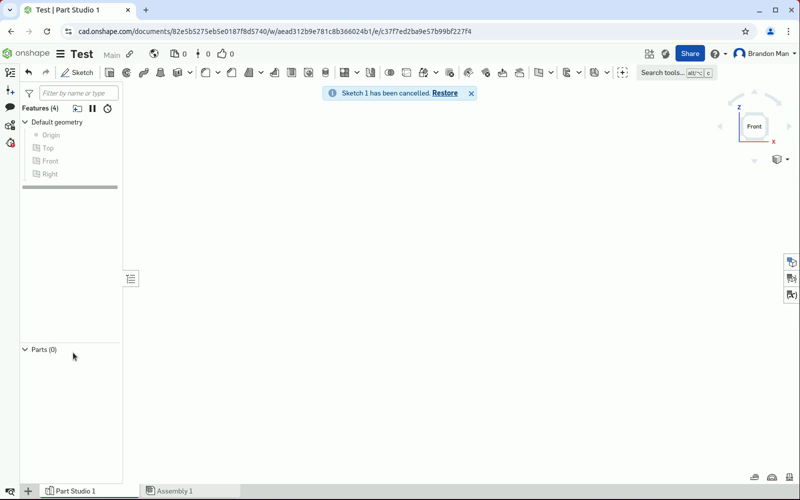
mouse_move(73, 352)
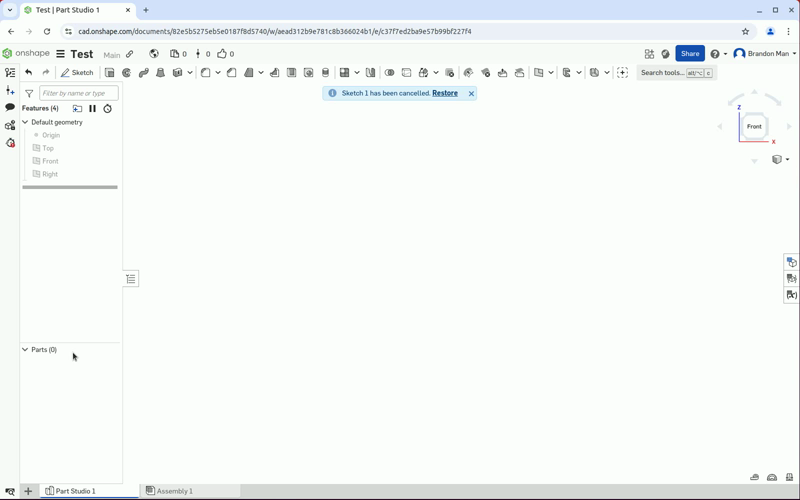
key(shift+y)
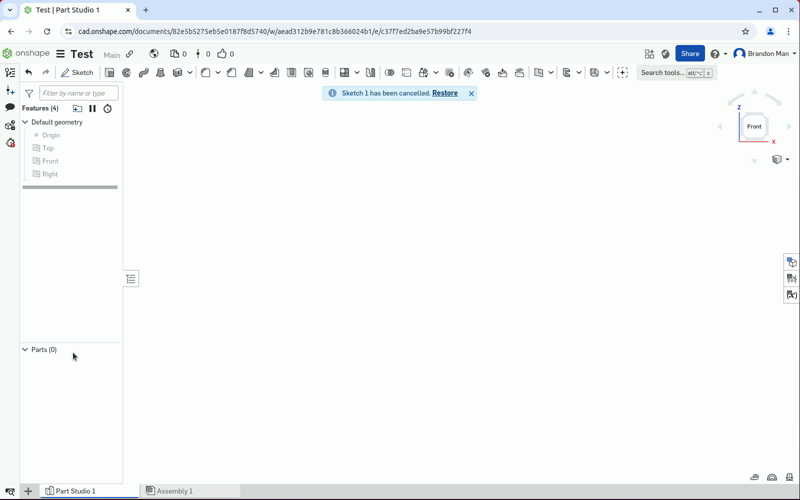
key(shift+s)
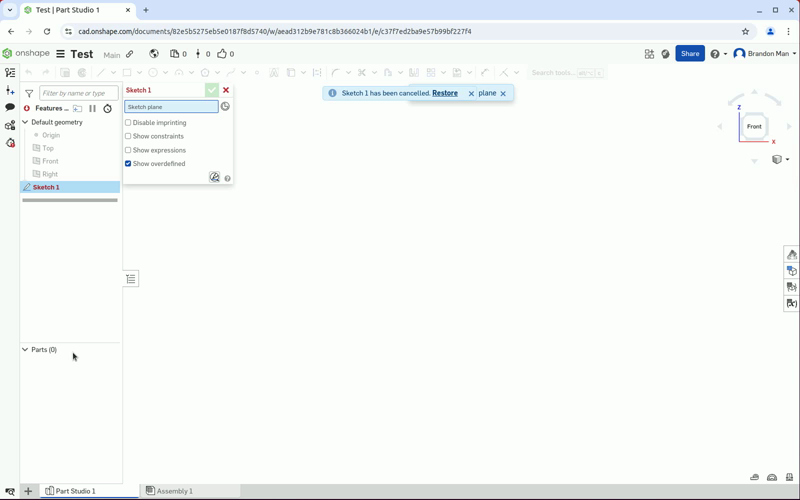
mouse_move(73, 163)
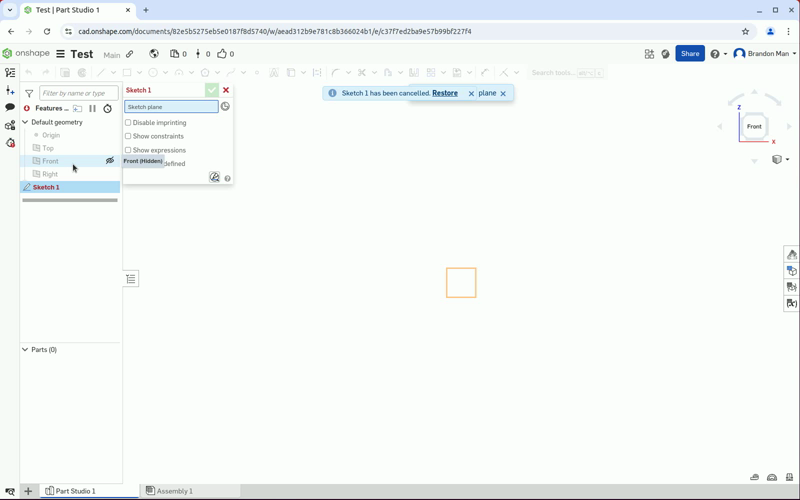
click(73, 163)
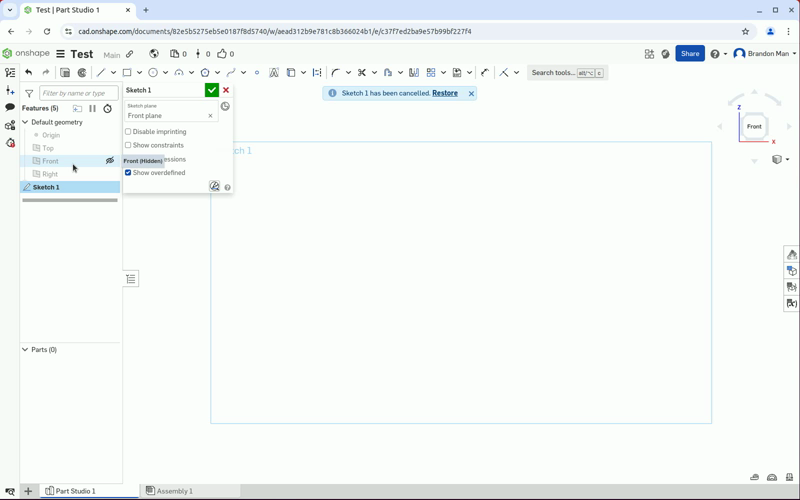
mouse_move(73, 352)
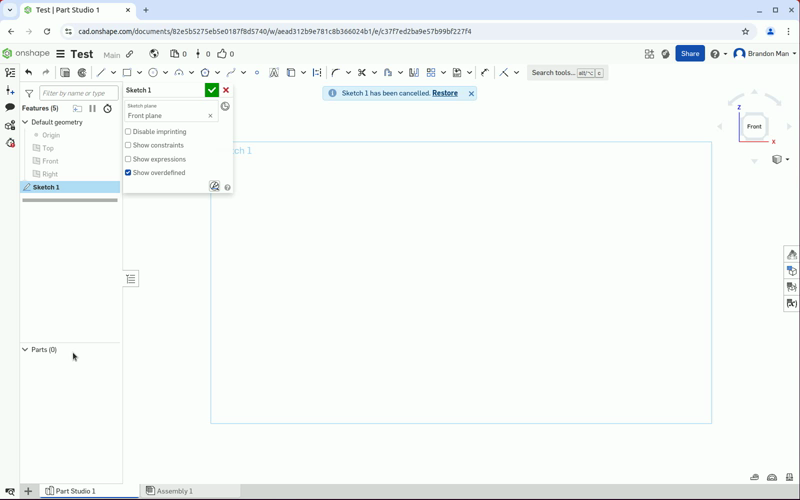
key(y)
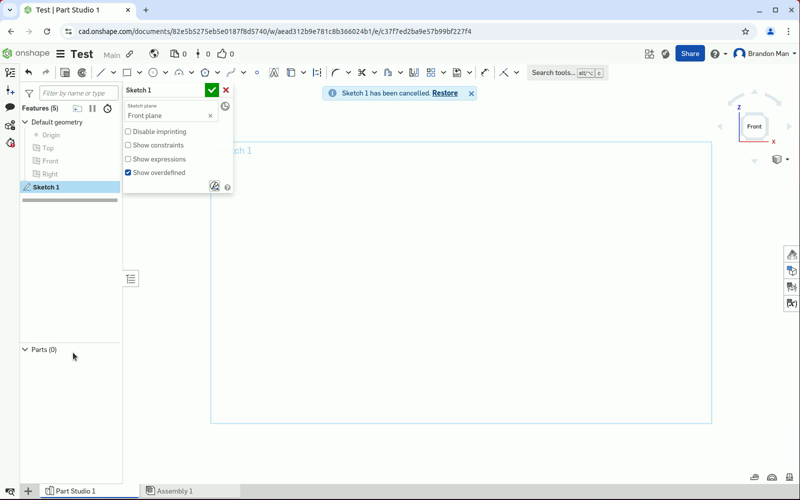
key(l)
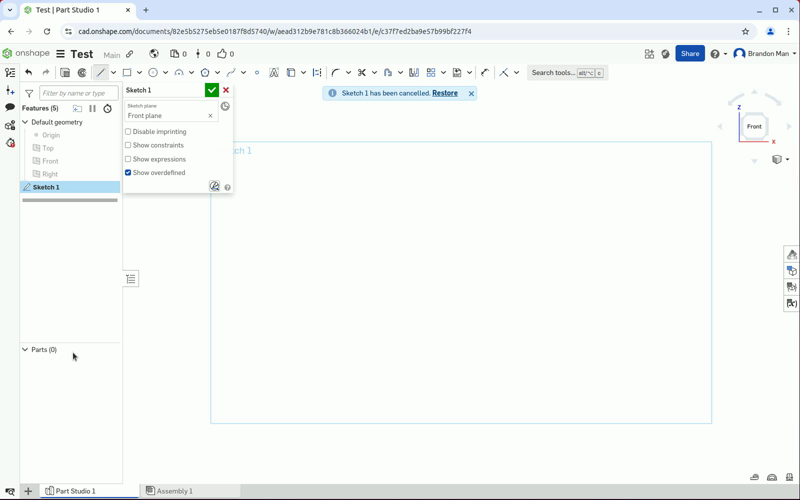
key_down(shift)
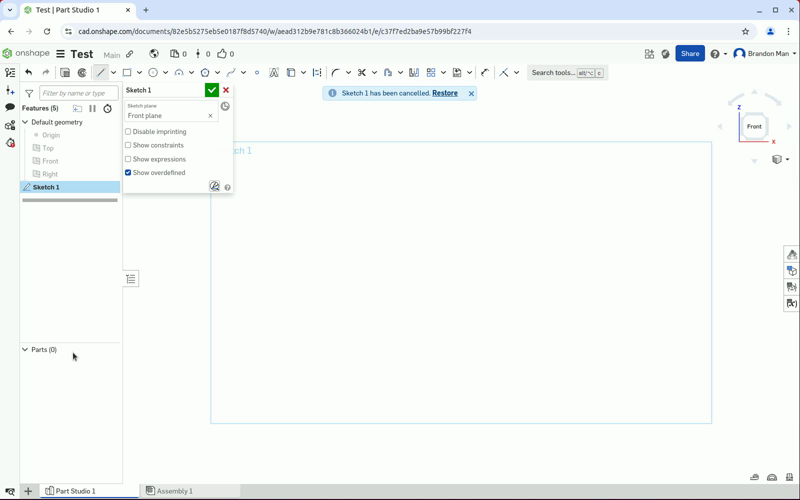
mouse_move(446, 282)
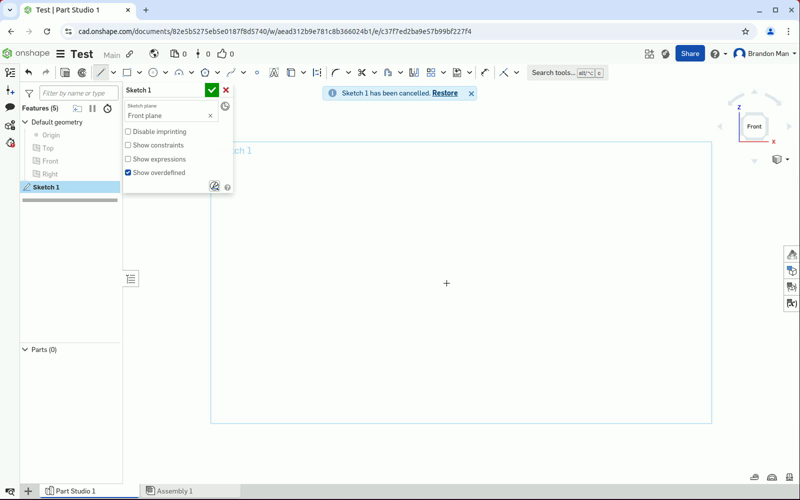
click(446, 282)
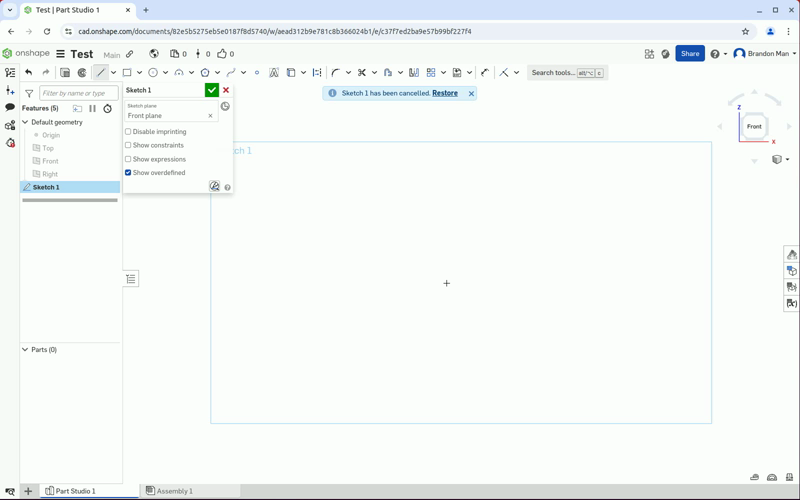
key_up(shift)
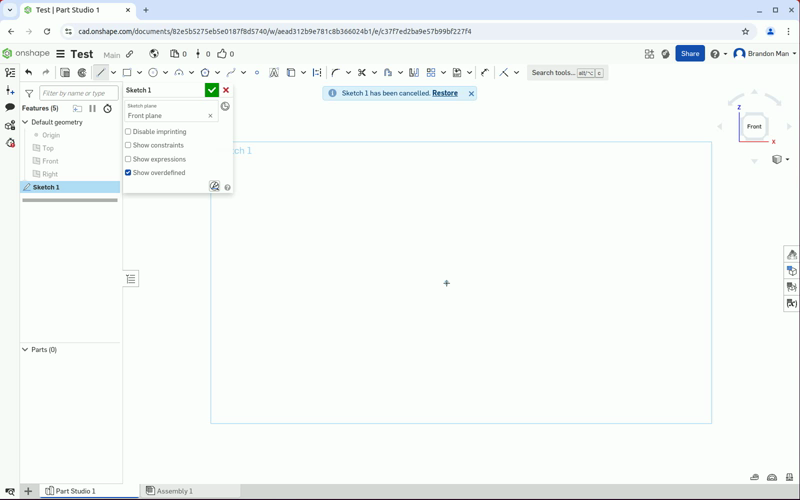
key_down(shift)
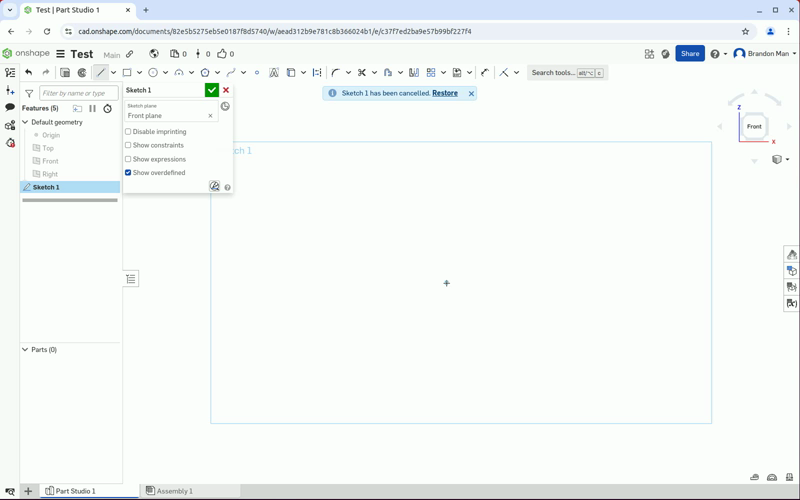
mouse_move(476, 282)
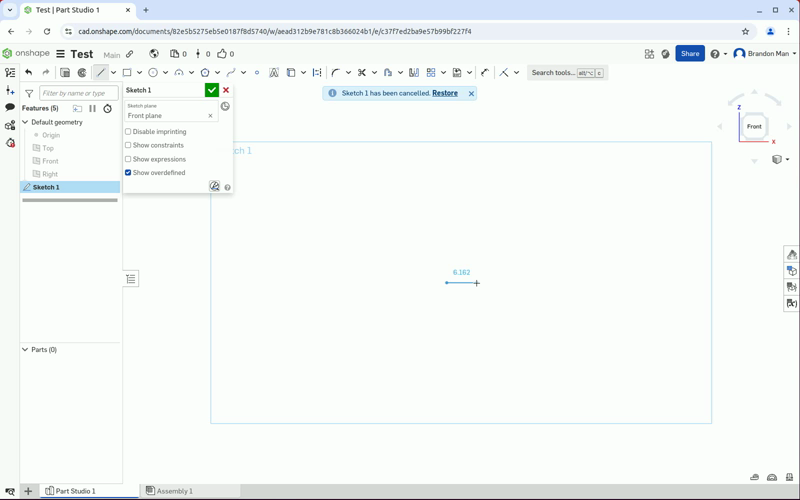
mouse_move(461, 282)
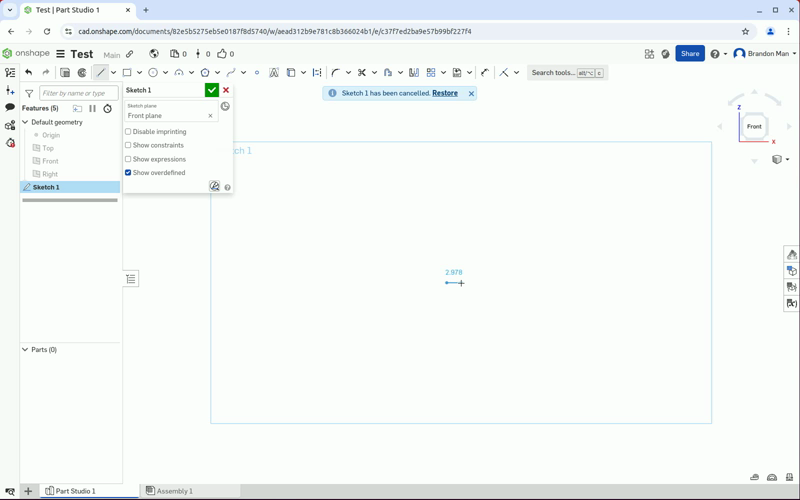
click(461, 282)
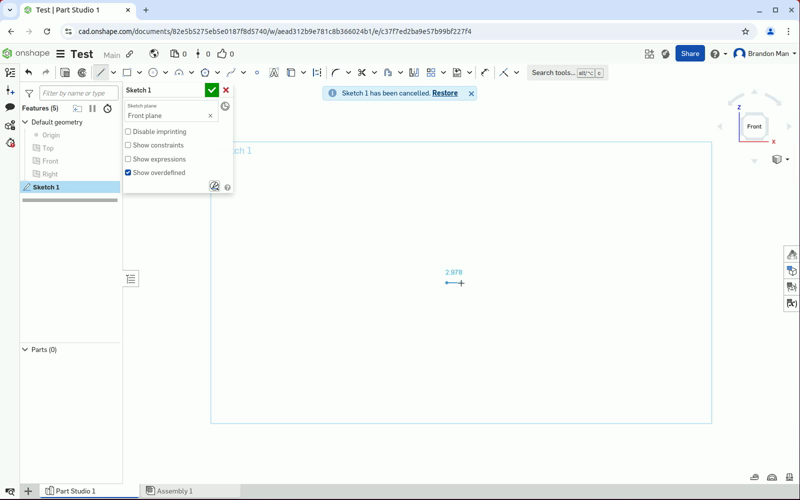
key_up(shift)
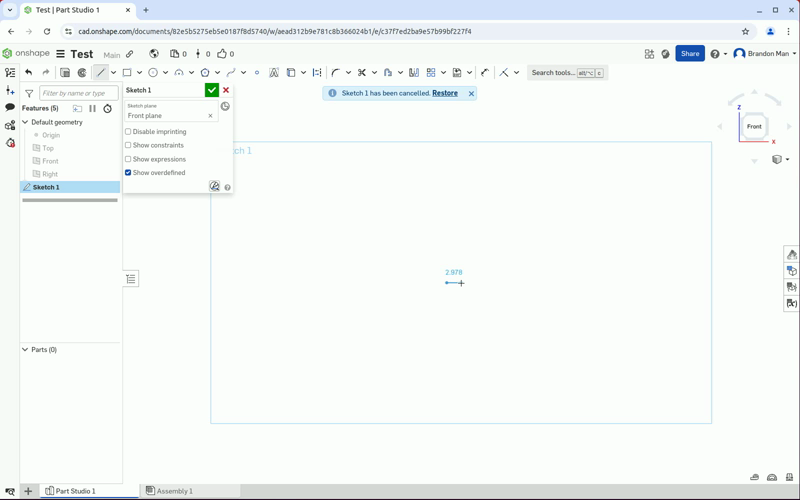
key_down(shift)
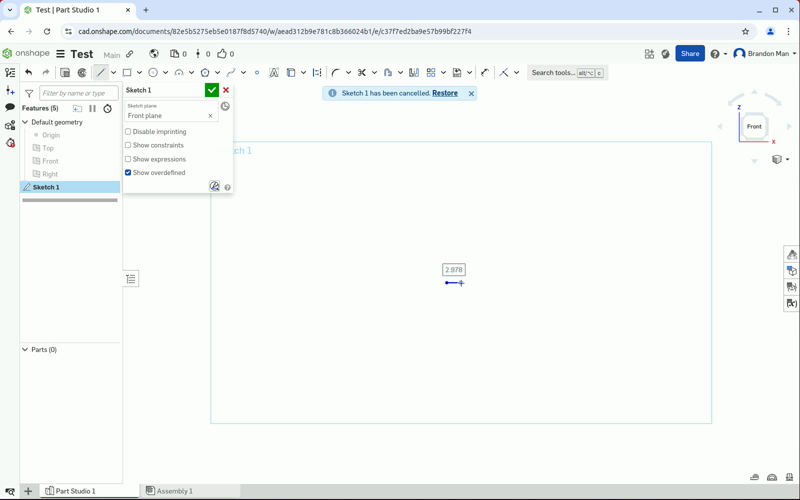
mouse_move(491, 282)
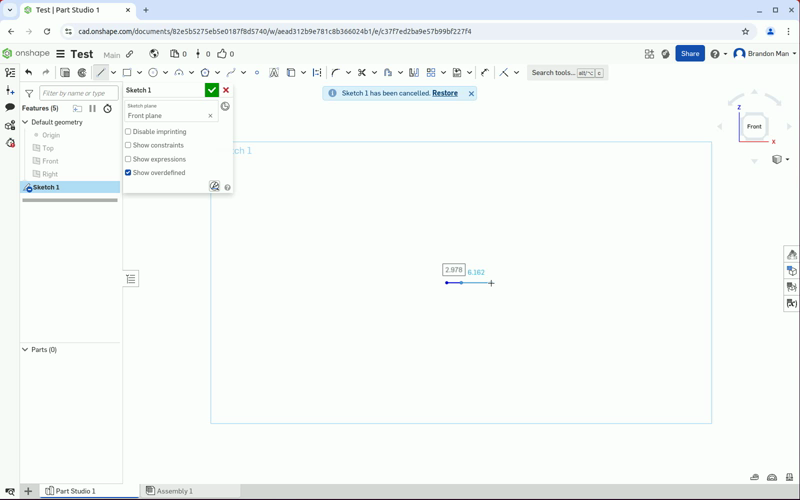
mouse_move(461, 253)
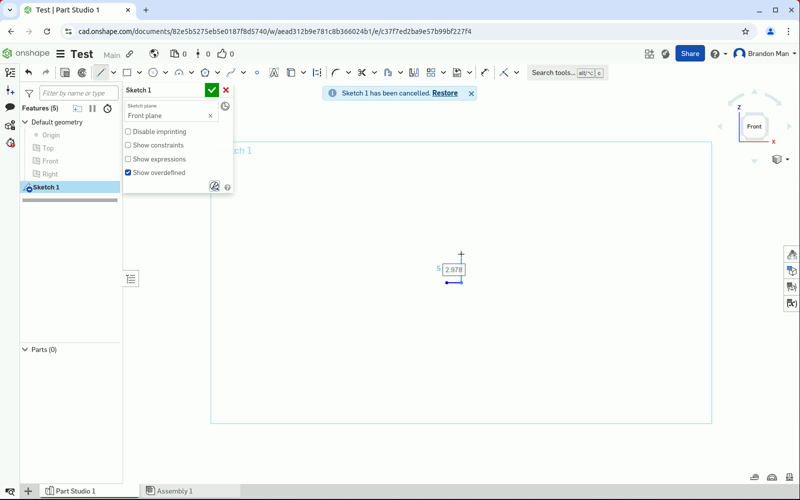
click(461, 253)
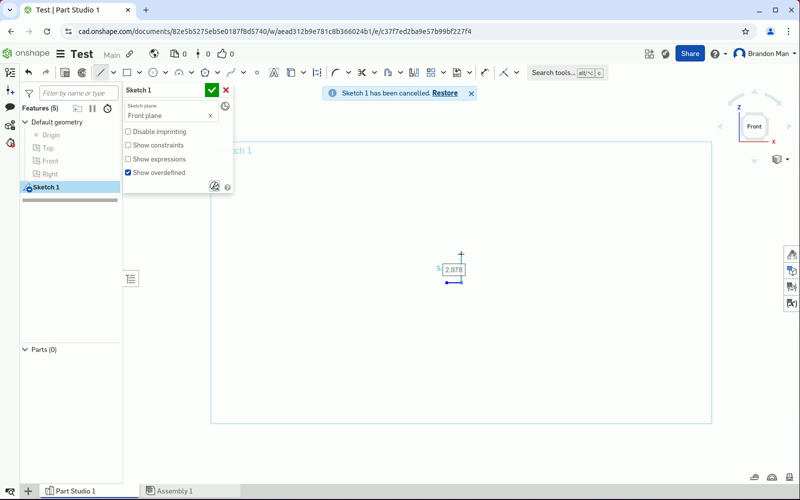
key_up(shift)
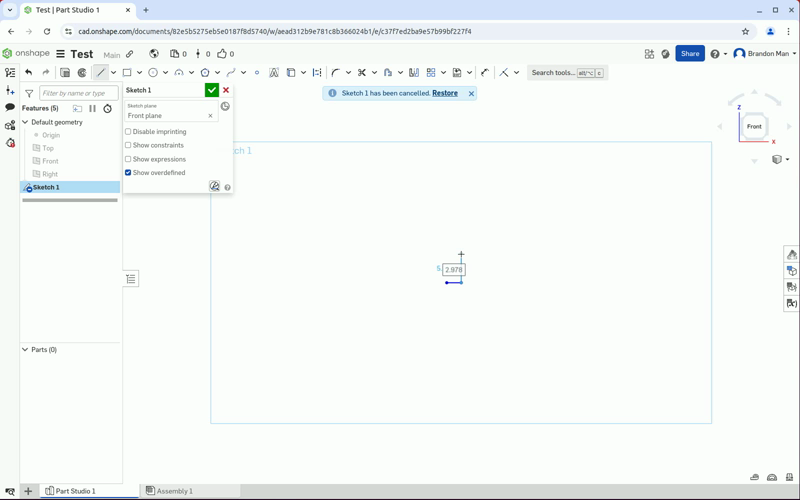
key_down(shift)
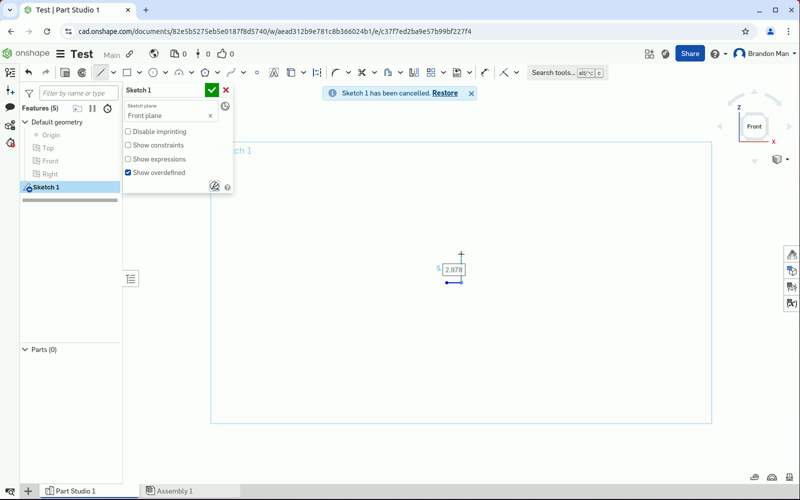
mouse_move(491, 253)
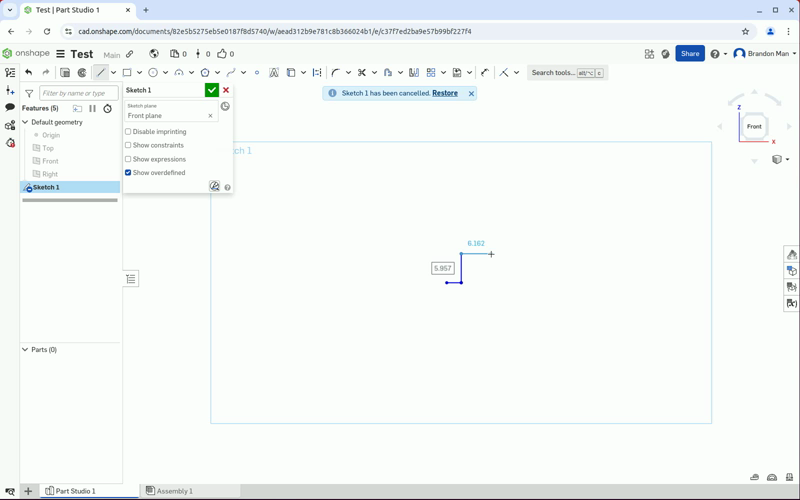
mouse_move(446, 253)
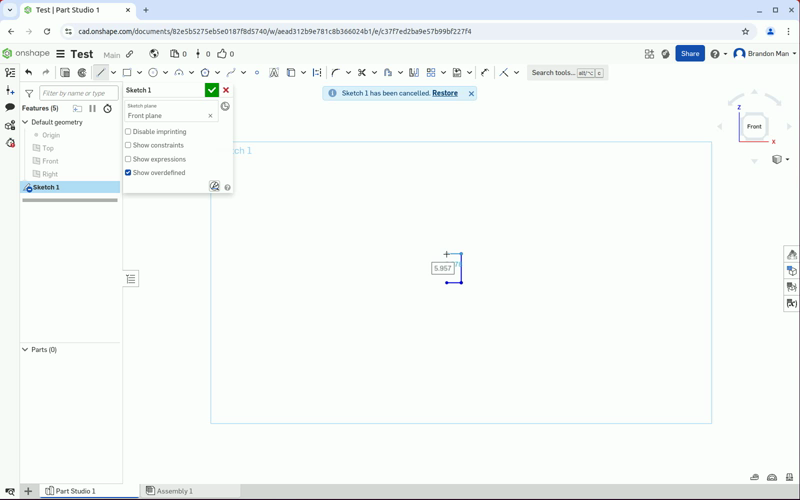
click(446, 253)
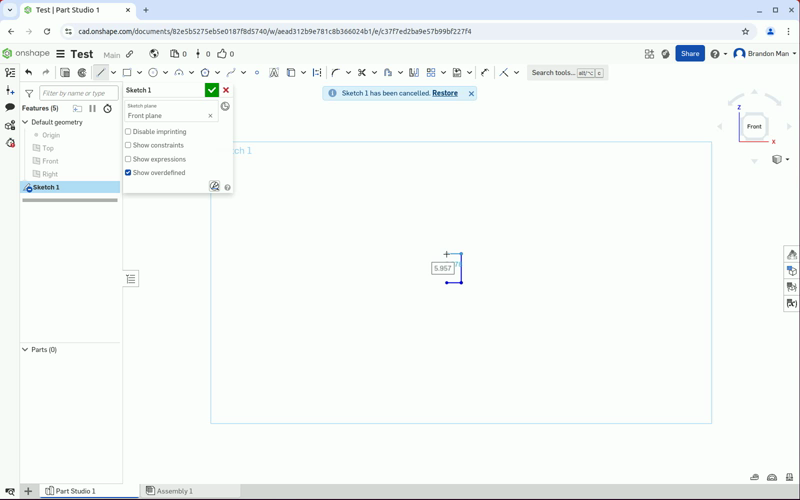
key_up(shift)
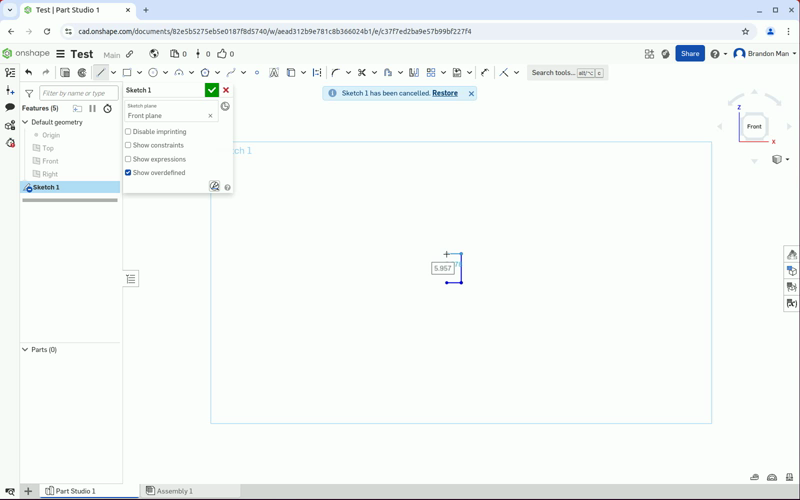
mouse_move(476, 253)
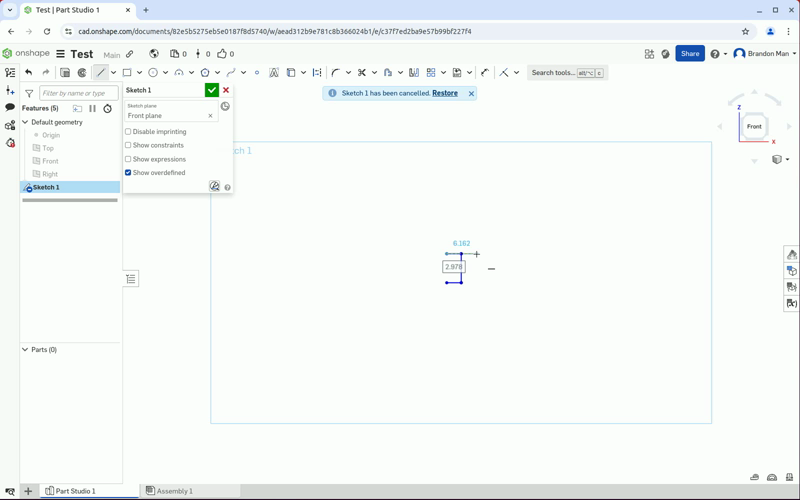
key_down(shift)
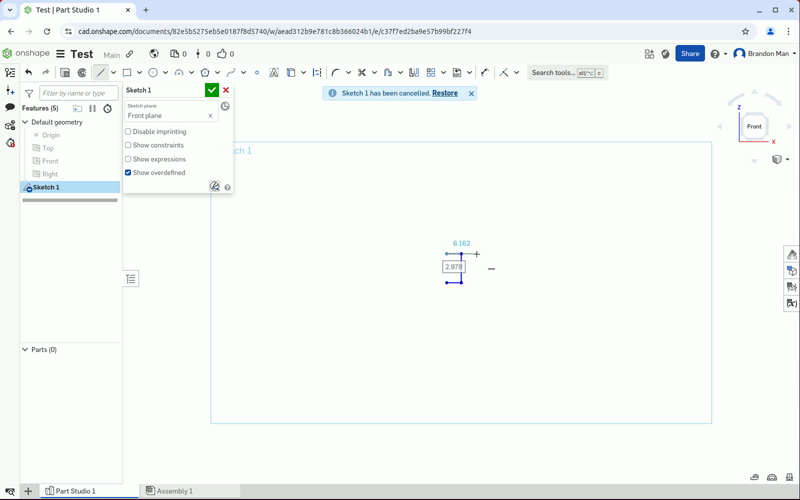
mouse_move(446, 282)
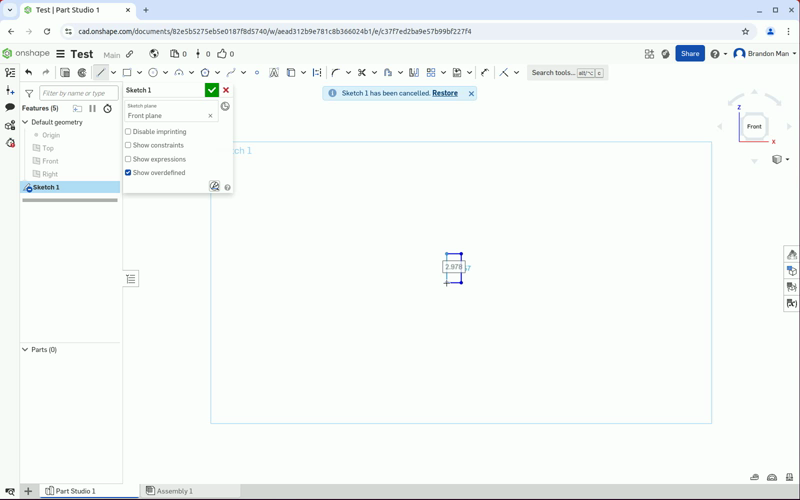
key_up(shift)
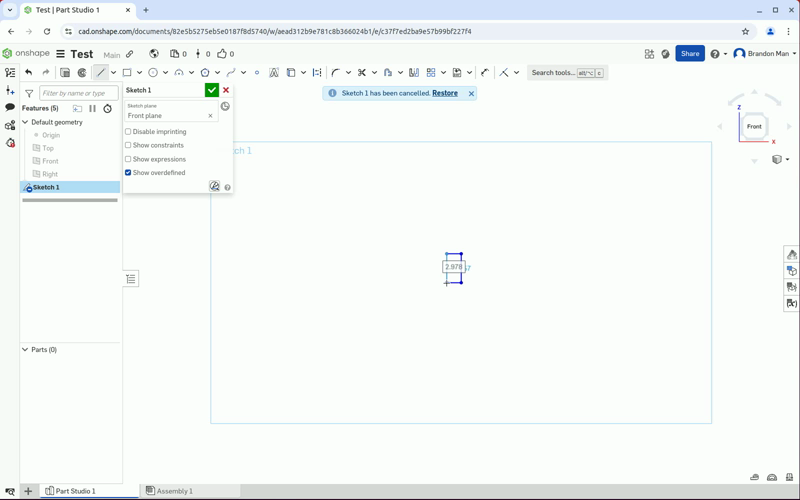
click(446, 282)
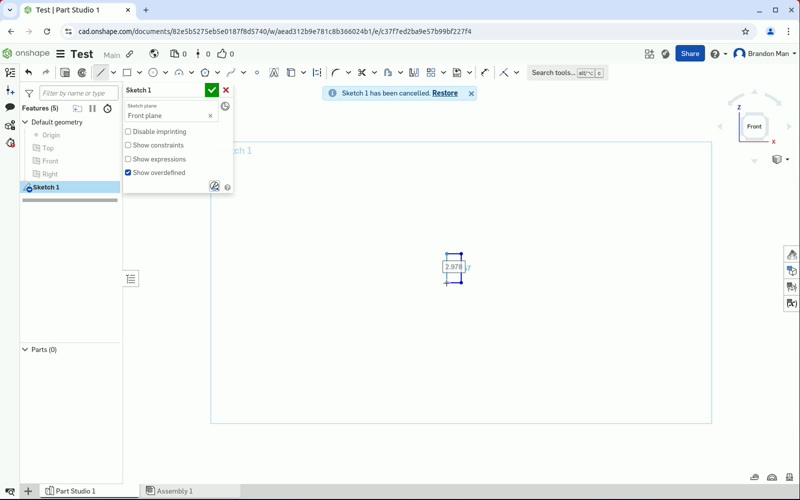
key(esc)
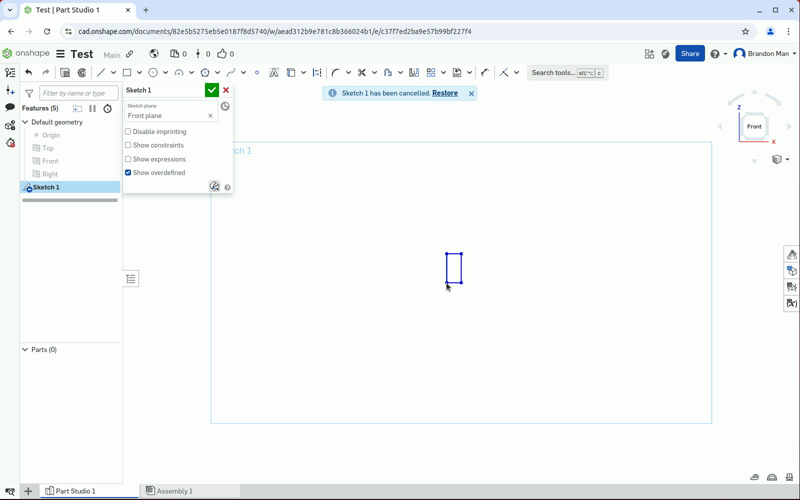
mouse_move(456, 265)
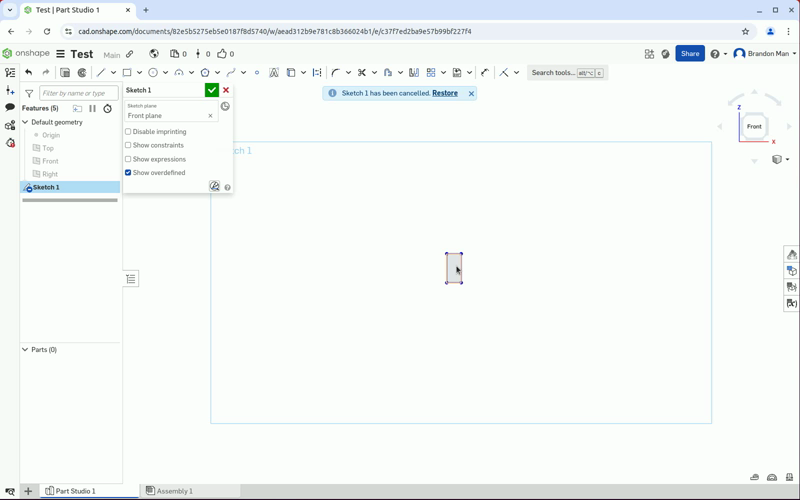
scroll(6)
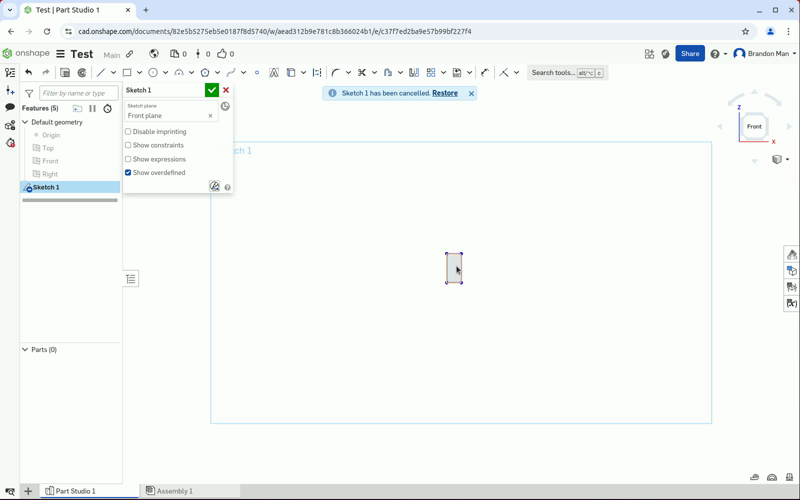
scroll(6)
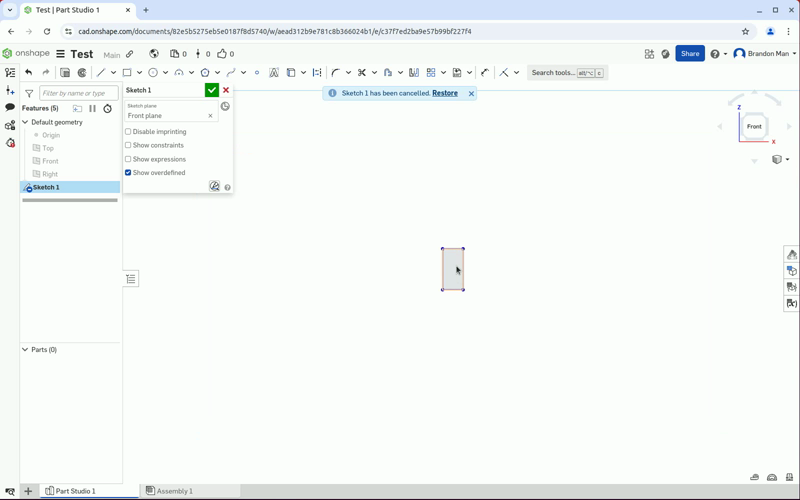
scroll(6)
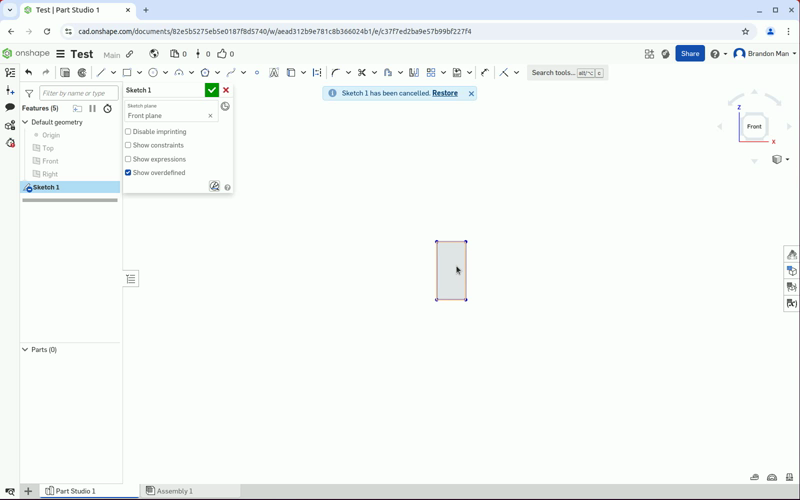
scroll(6)
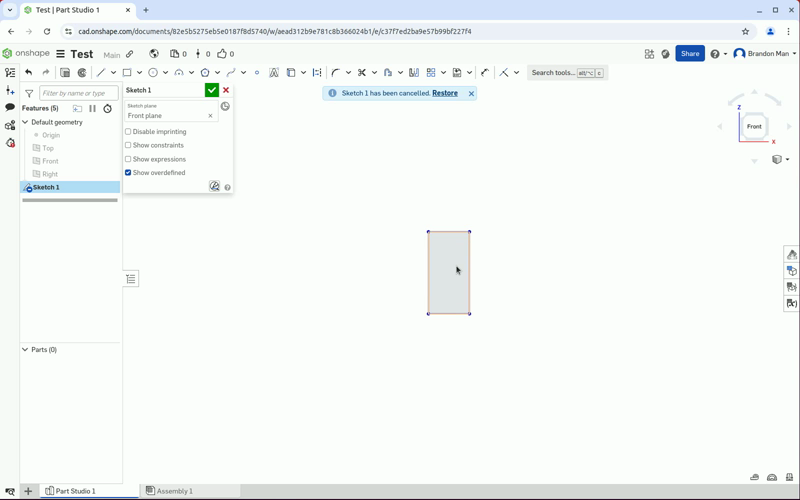
scroll(6)
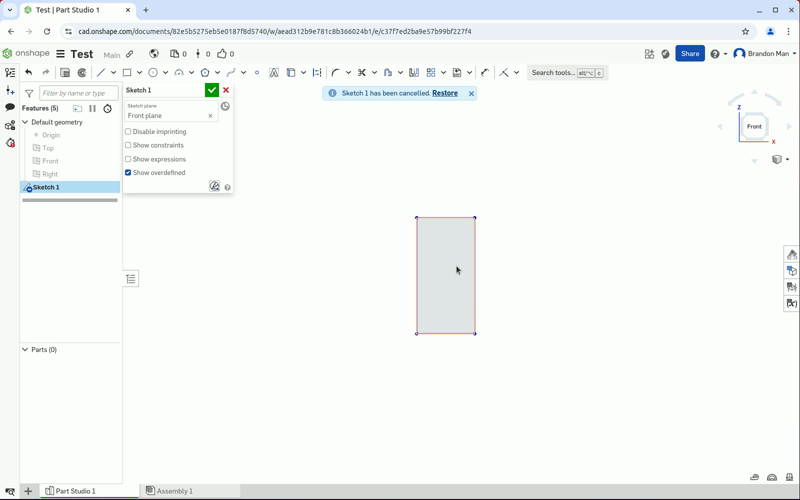
scroll(6)
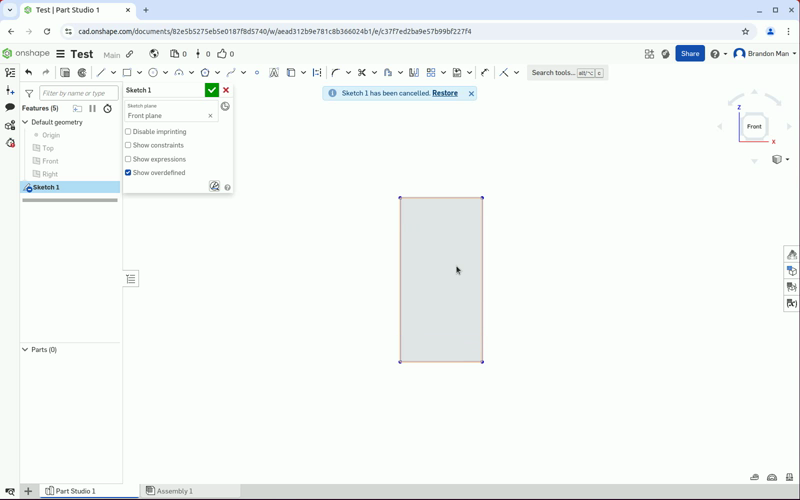
scroll(6)
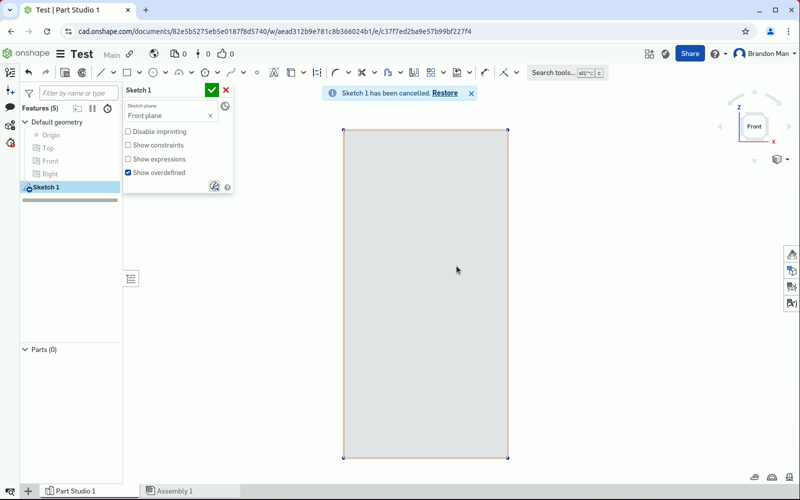
click(456, 265)
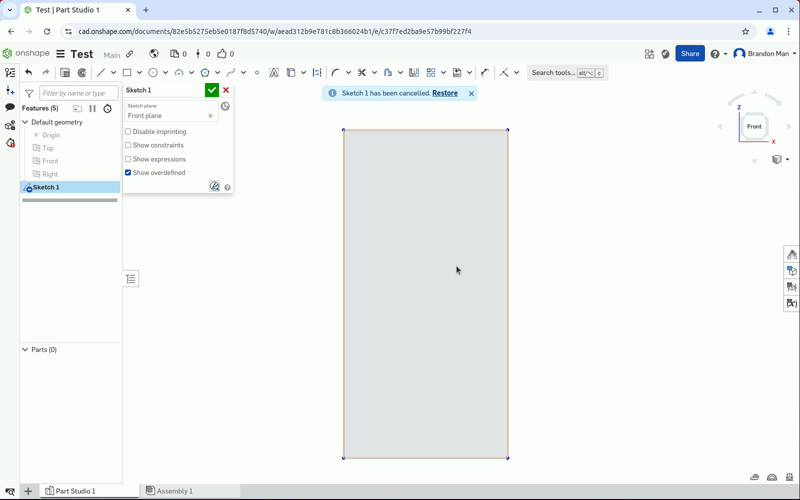
scroll(-6)
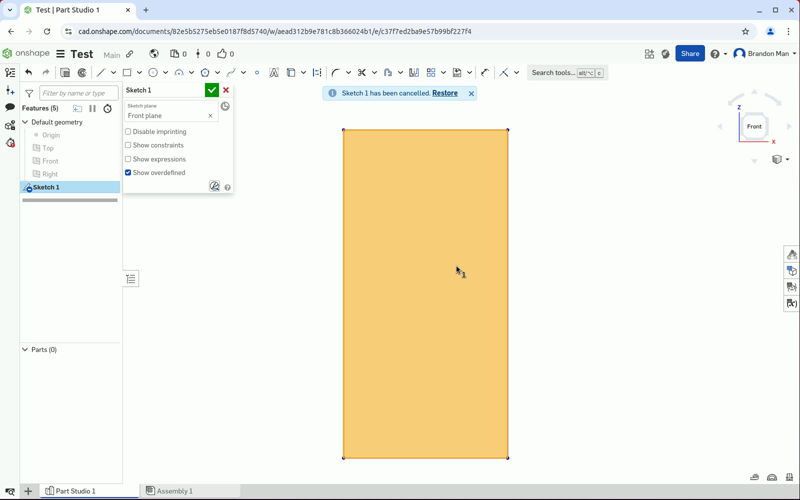
scroll(-6)
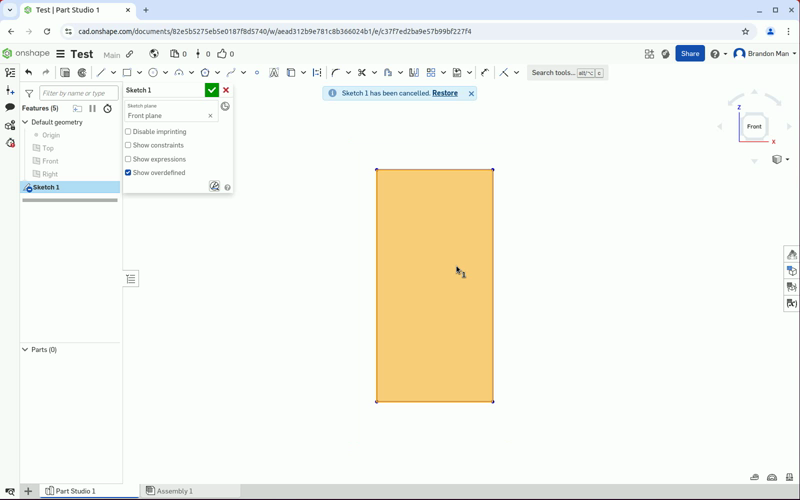
scroll(-6)
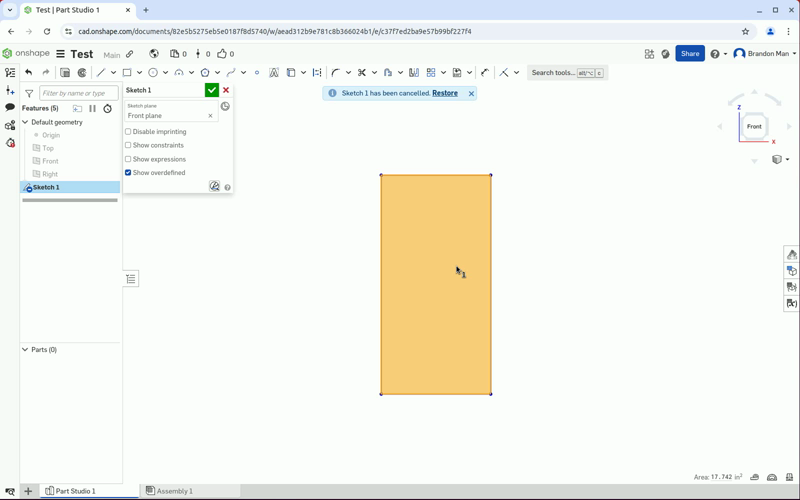
scroll(-6)
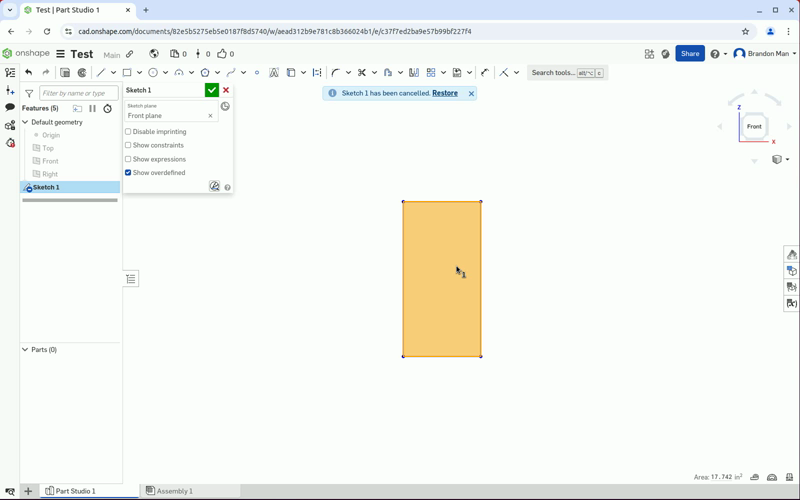
scroll(-6)
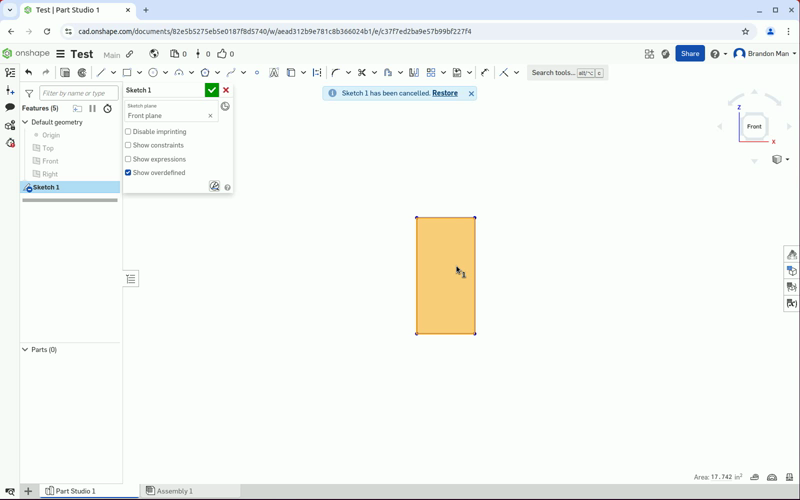
scroll(-6)
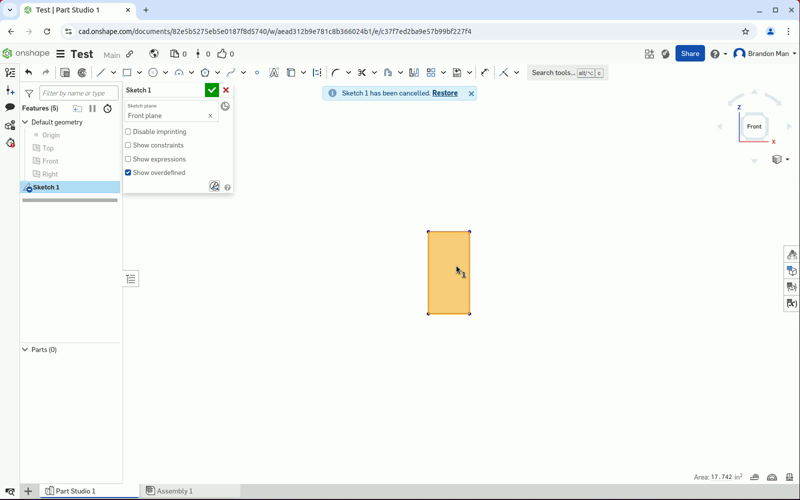
scroll(-6)
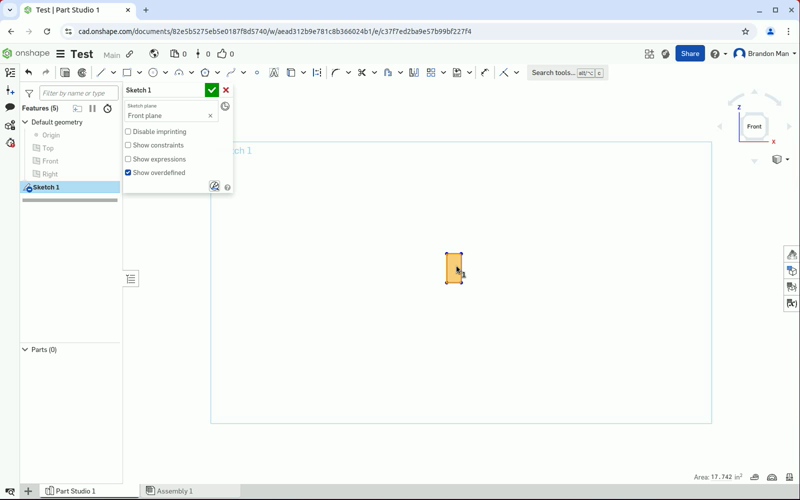
mouse_move(73, 352)
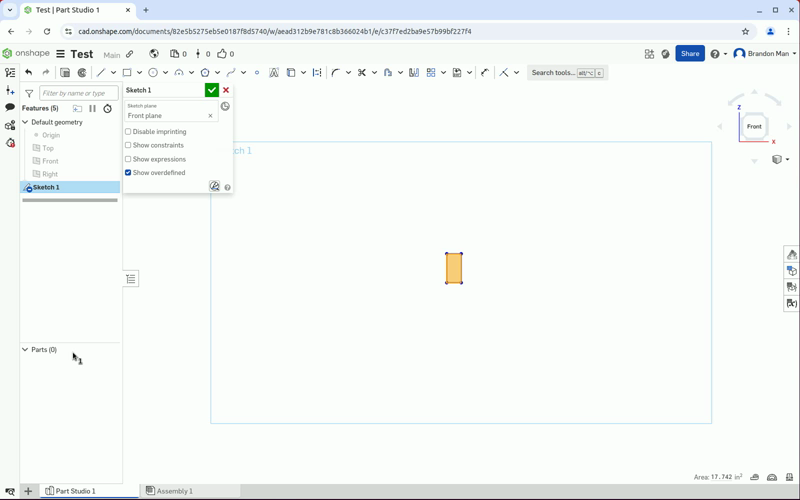
key(shift+y)
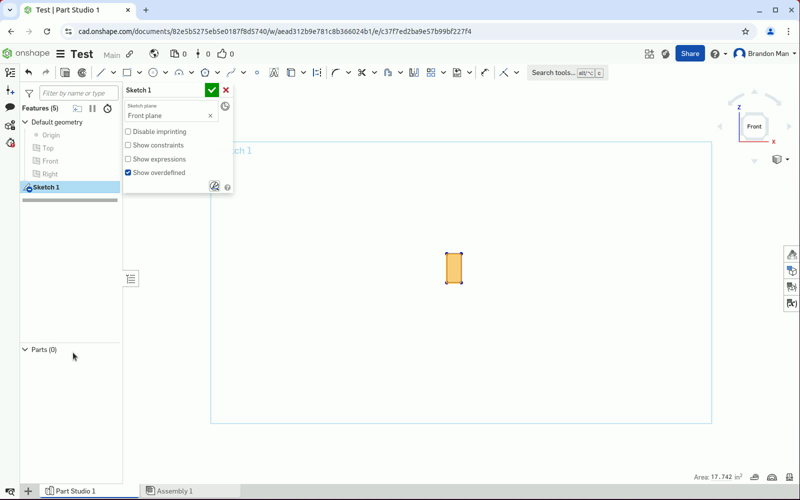
key(shift+e)
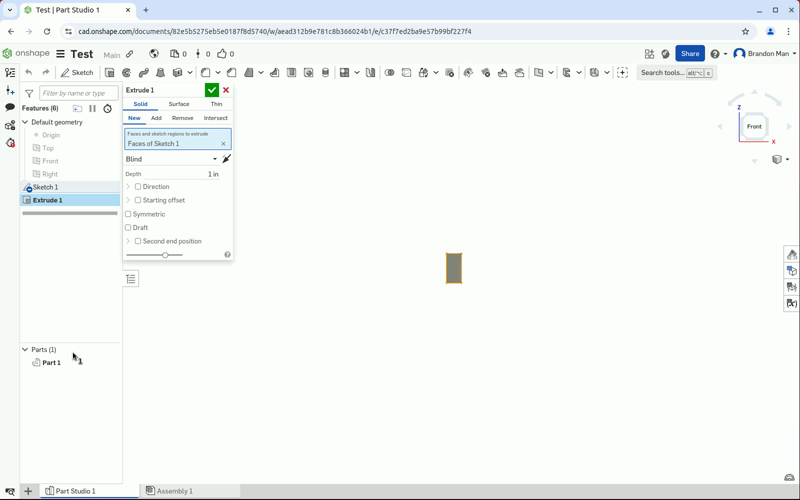
mouse_move(143, 106)
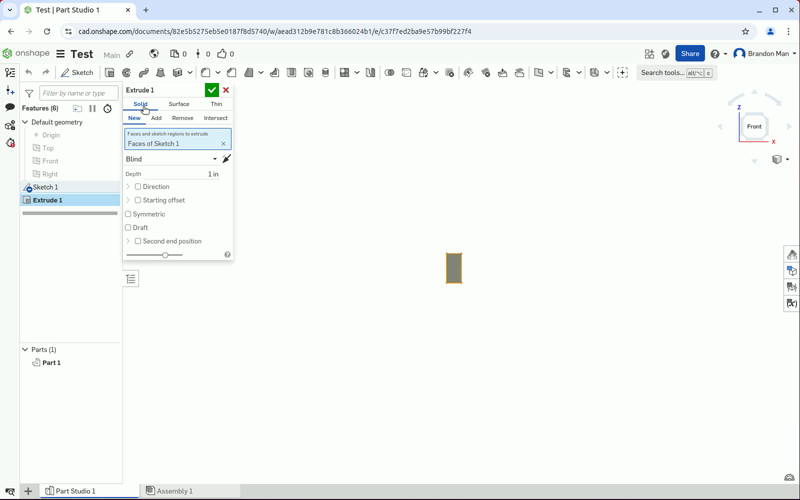
click(143, 106)
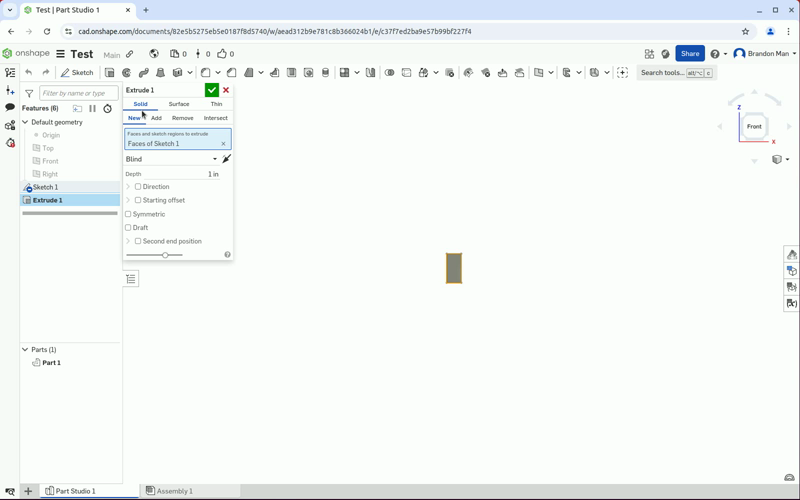
mouse_move(137, 120)
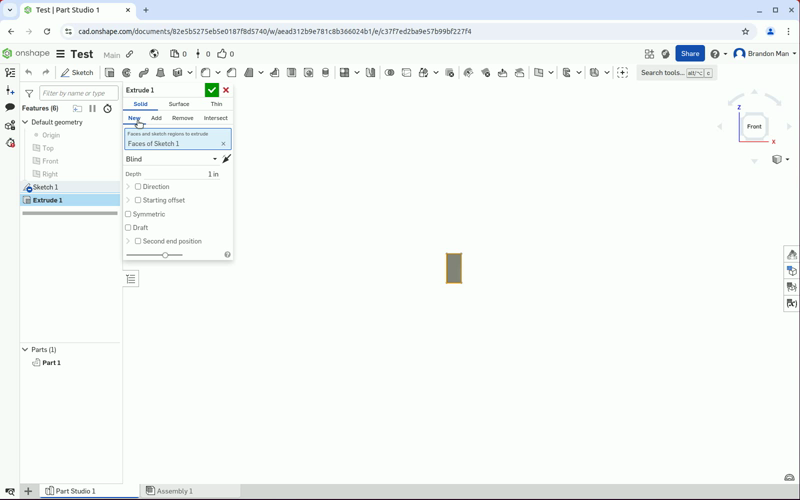
click(137, 120)
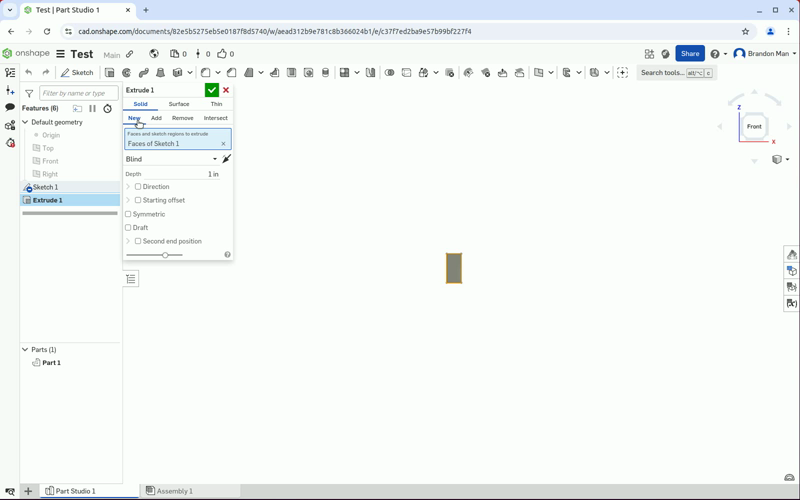
key(tab, 4)
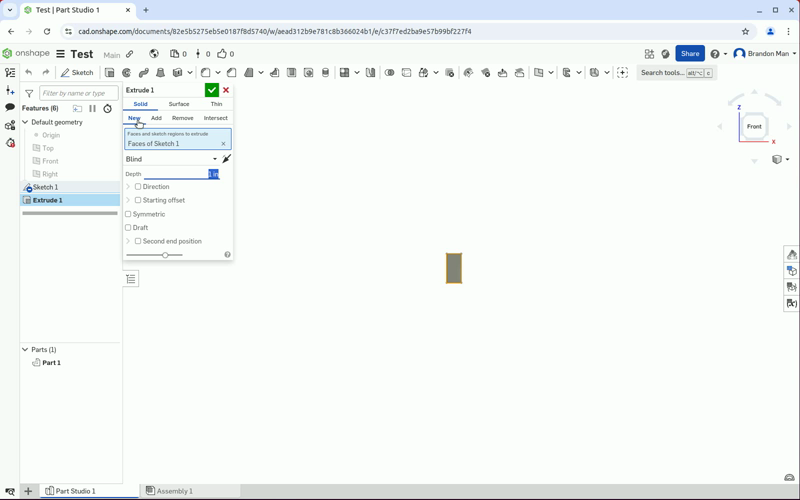
text(23.108)
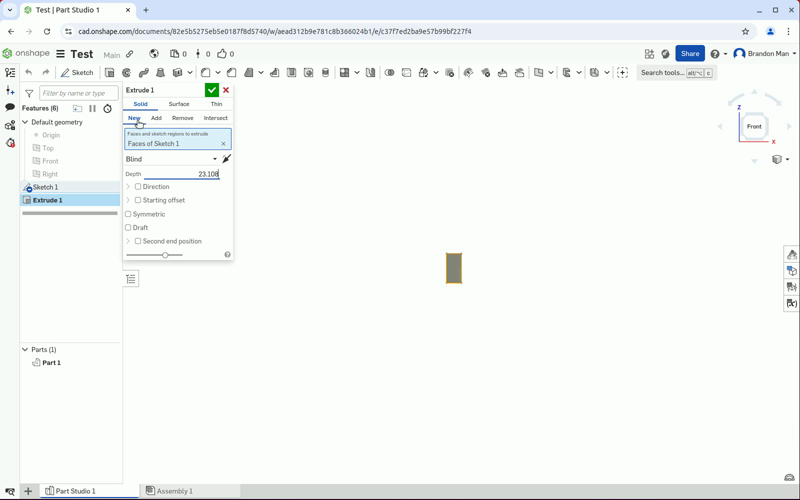
key(enter)
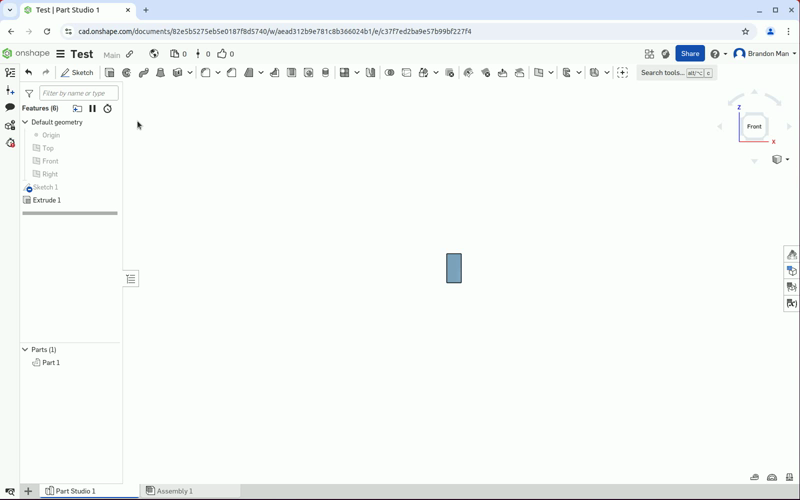
key(shift+h)
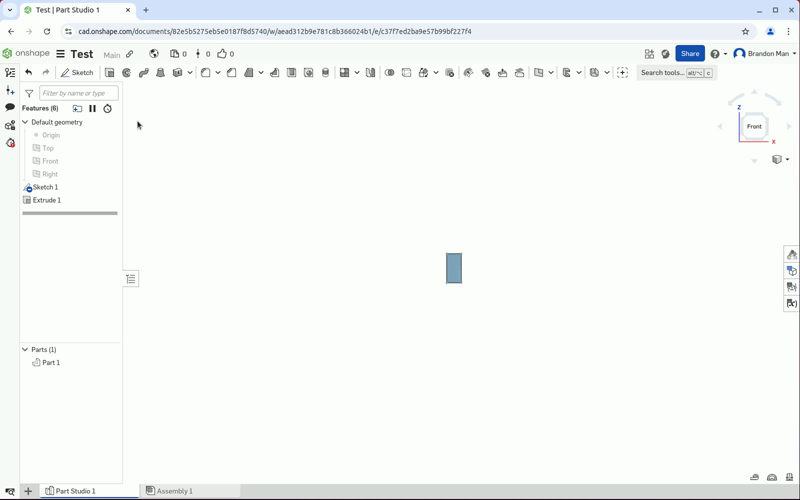
key(shift+h)
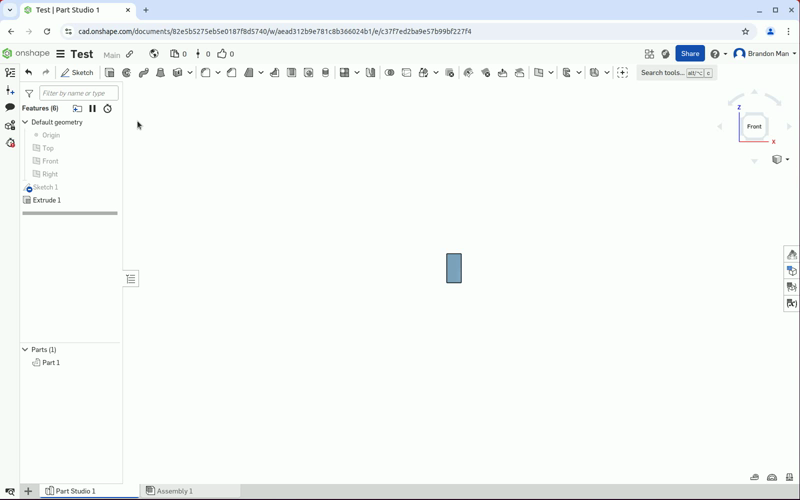
mouse_move(73, 189)
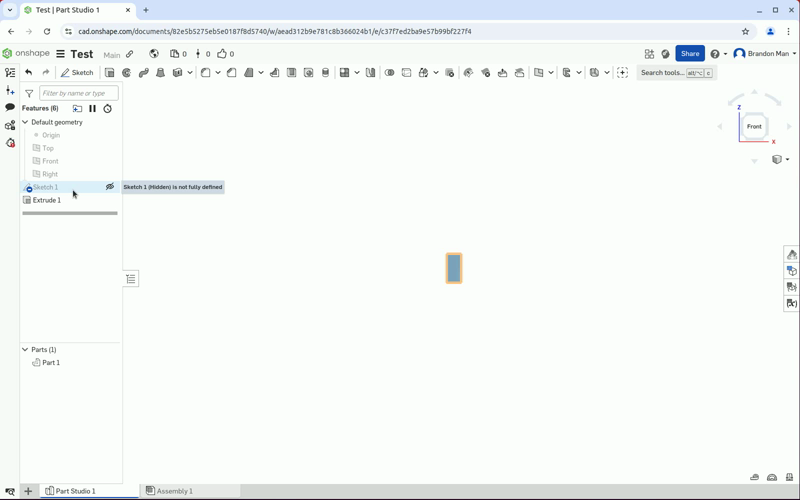
click(73, 189)
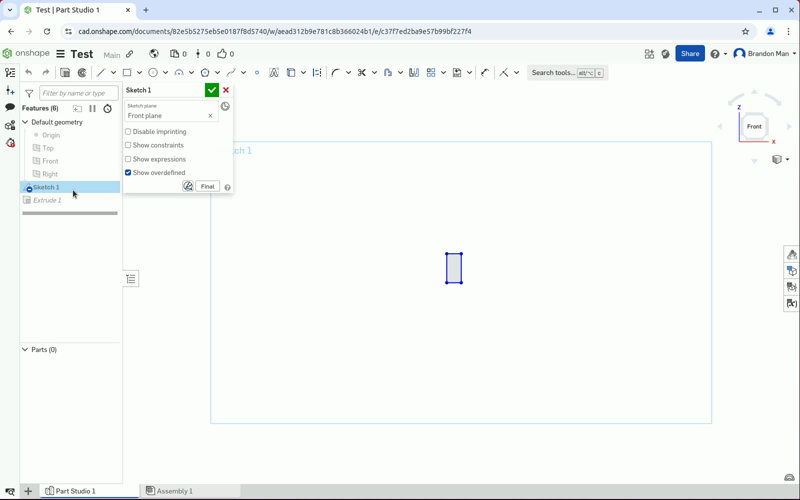
mouse_move(229, 92)
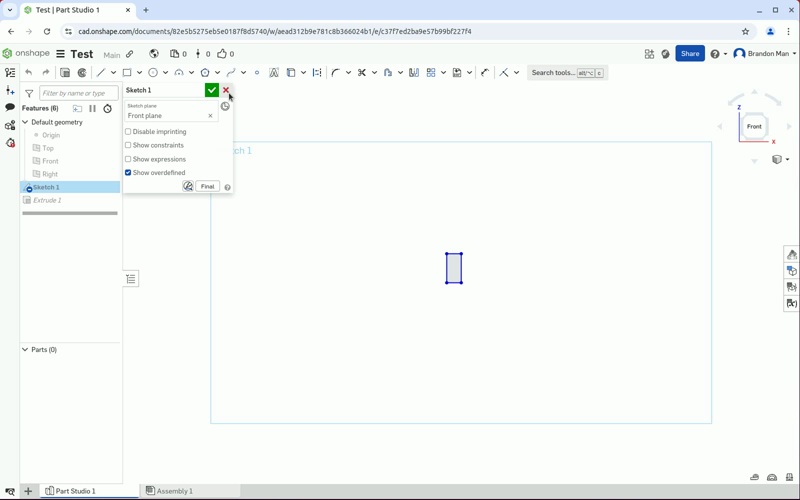
click(229, 92)
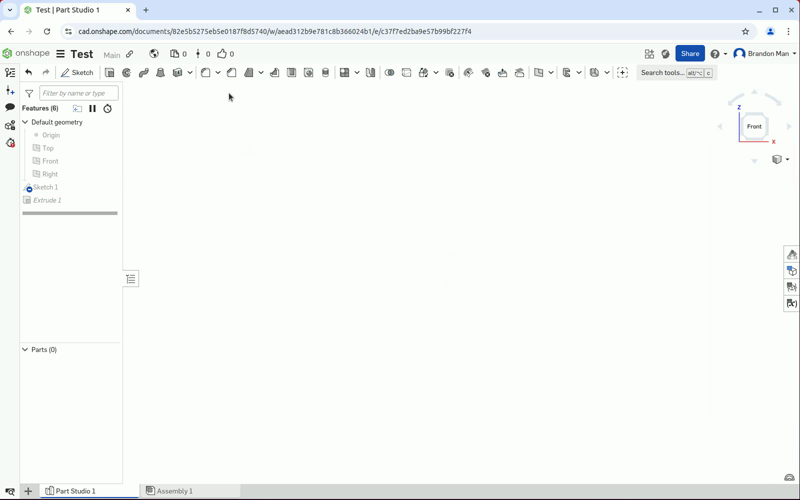
mouse_move(73, 352)
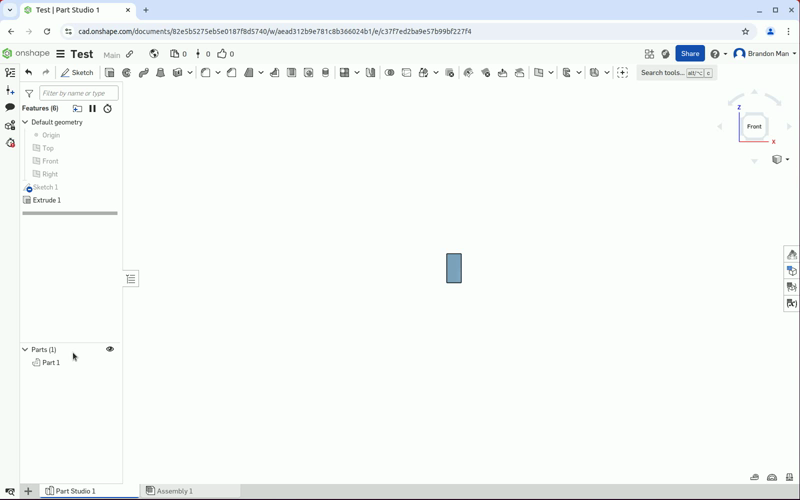
key(y)
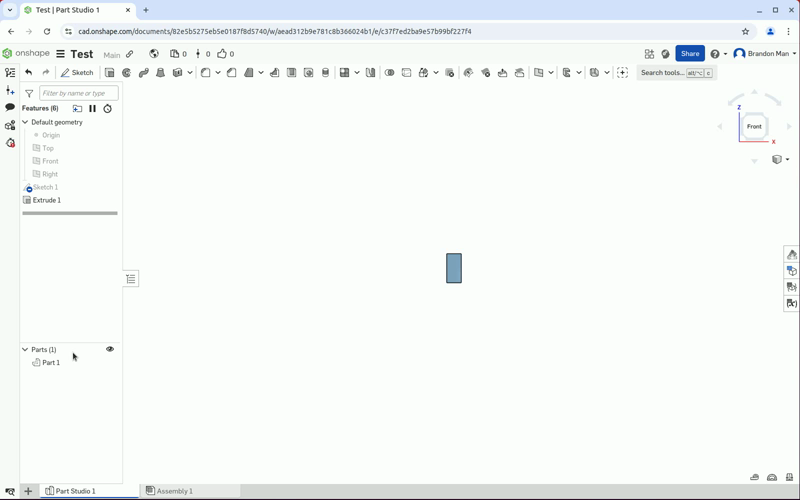
key(shift+p)
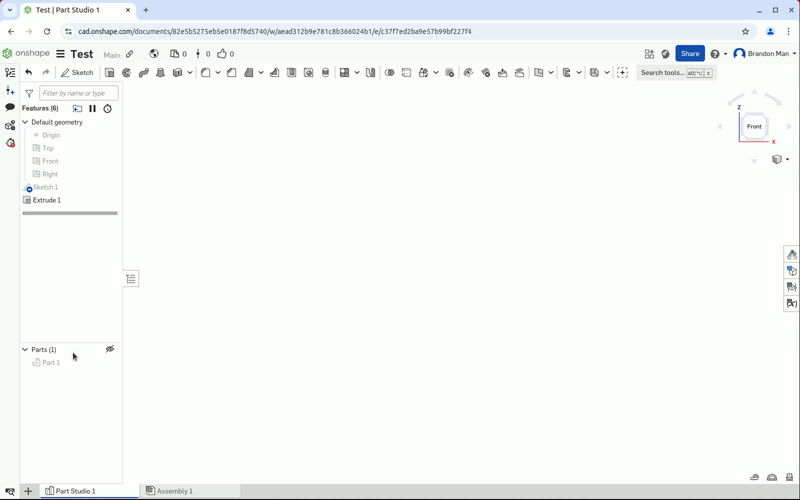
key(space)
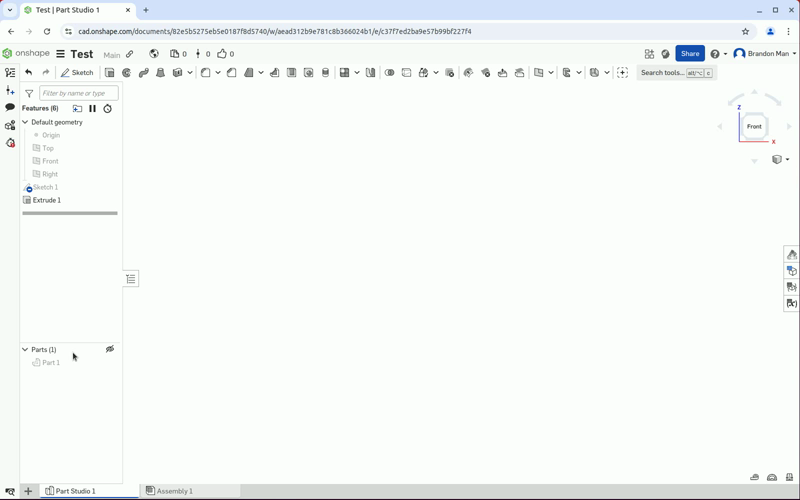
key_down(shift)
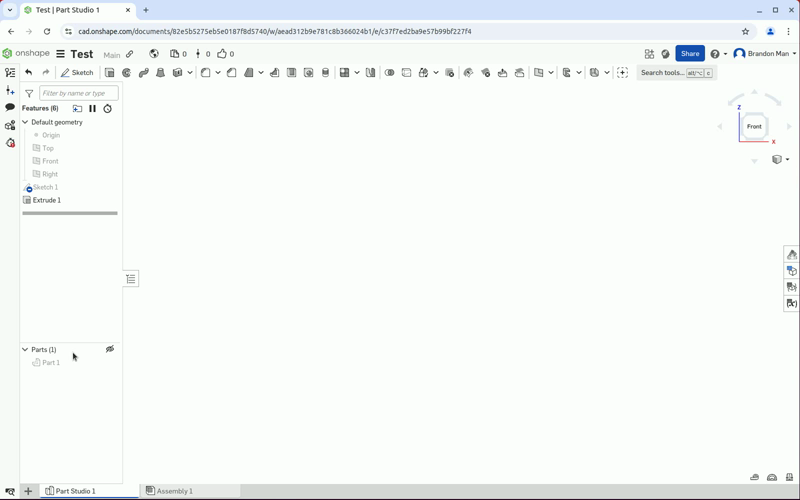
key(left)
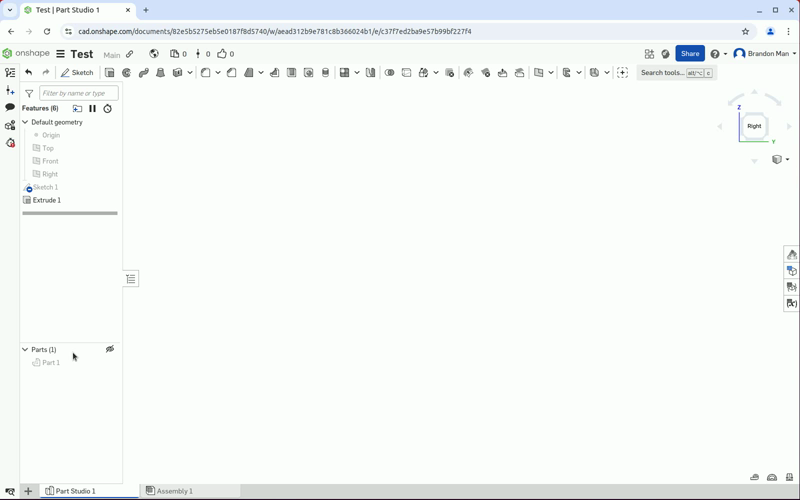
key_up(shift)
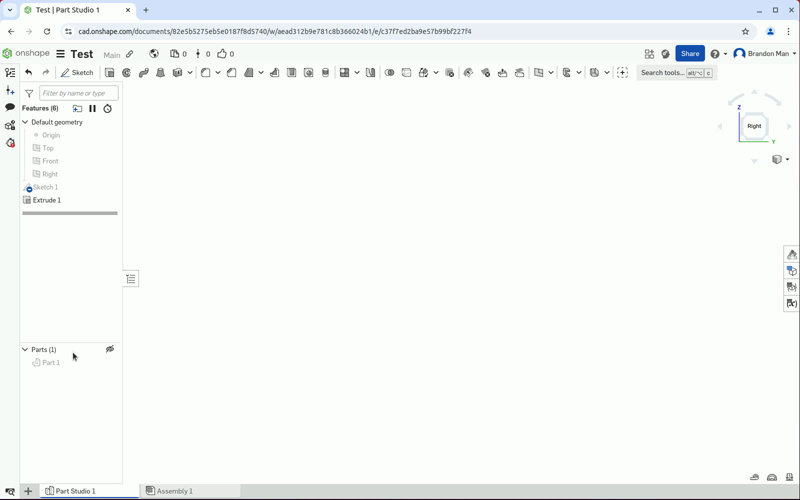
mouse_move(73, 352)
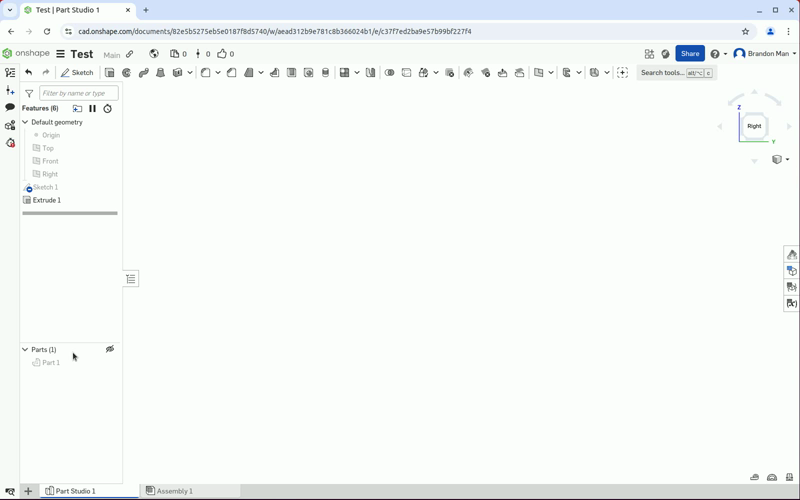
key(shift+y)
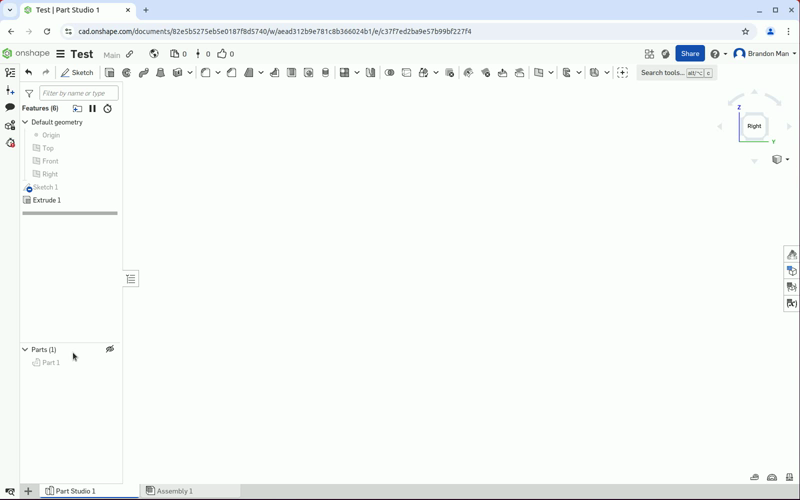
key(shift+s)
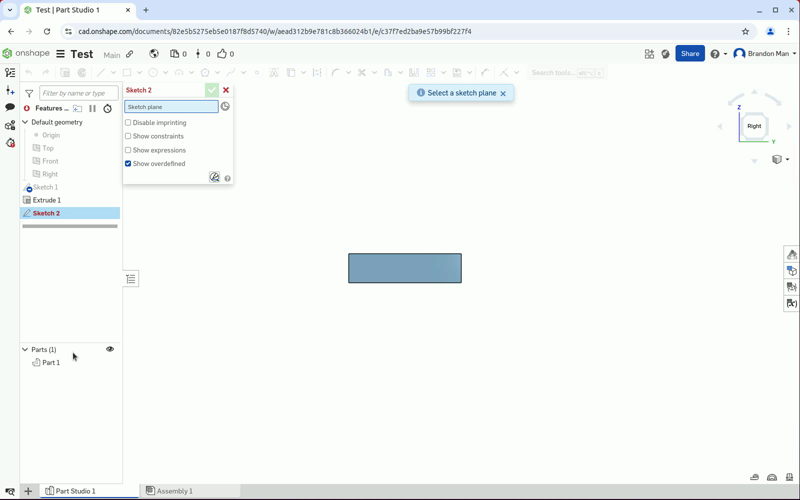
mouse_move(73, 176)
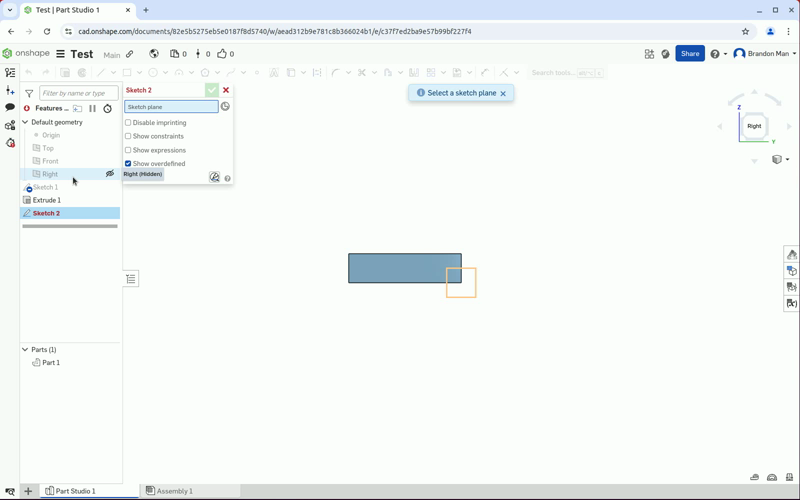
click(73, 176)
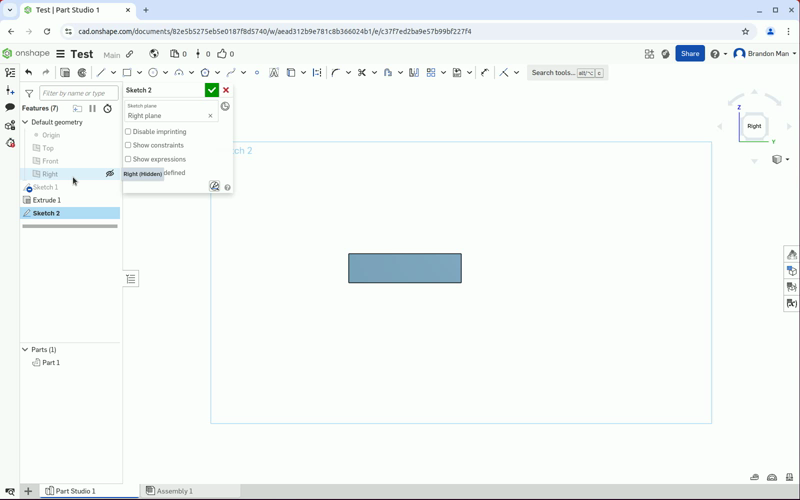
mouse_move(73, 352)
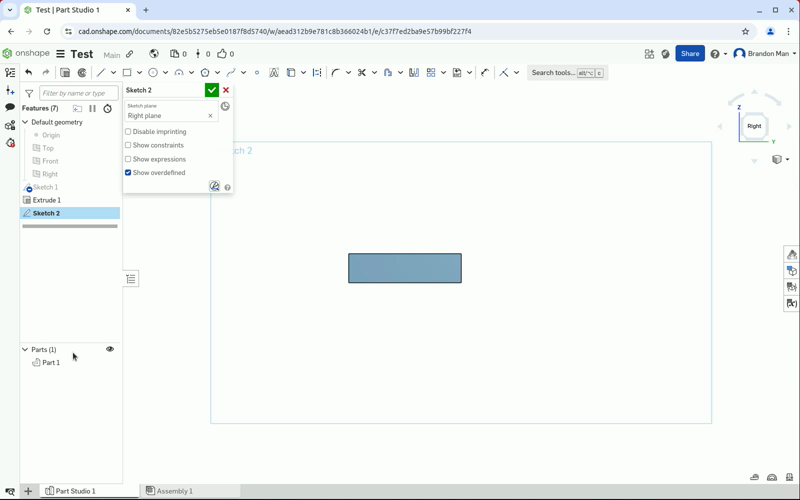
key(y)
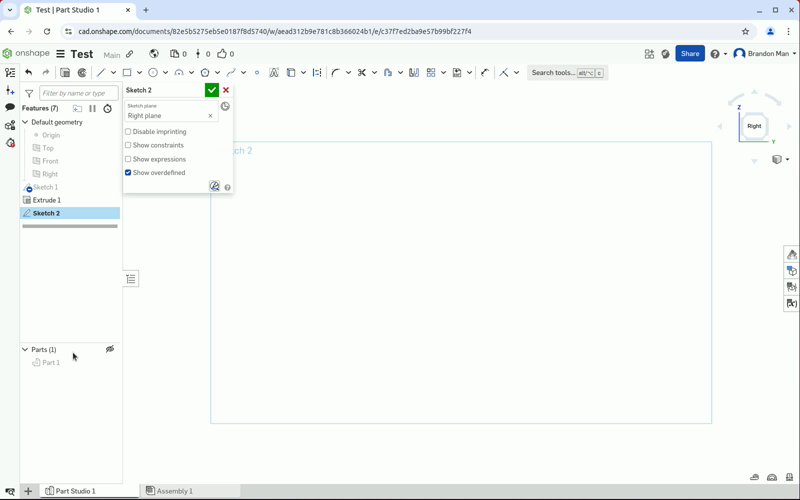
key(c)
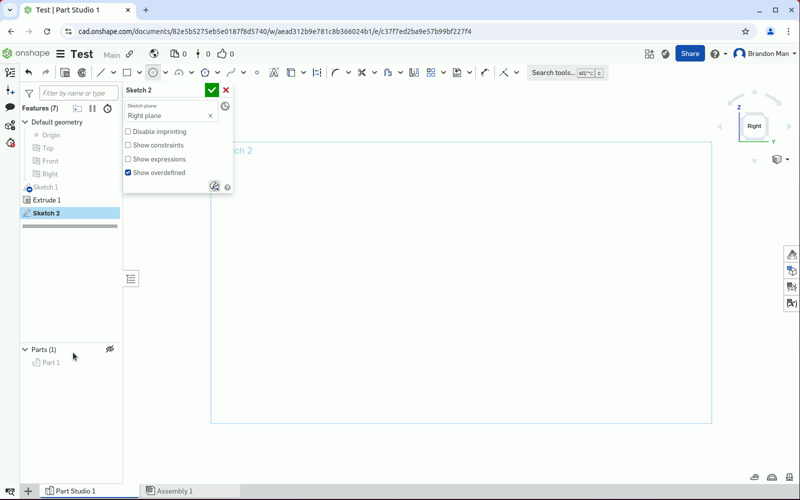
key_down(shift)
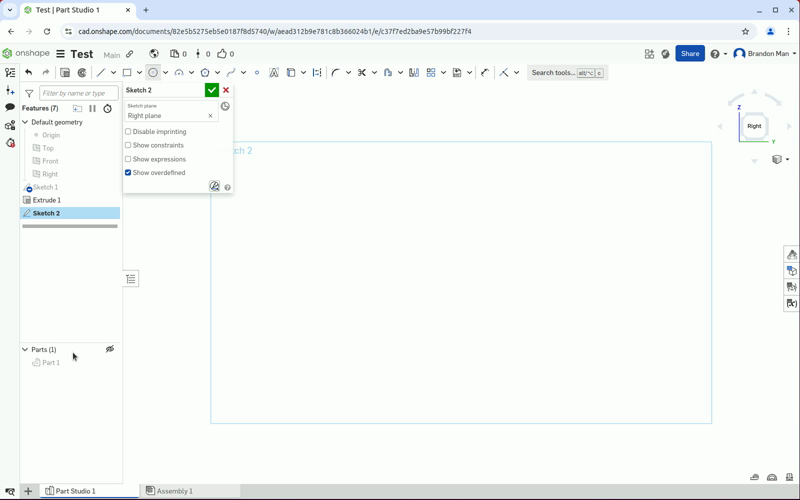
mouse_move(355, 261)
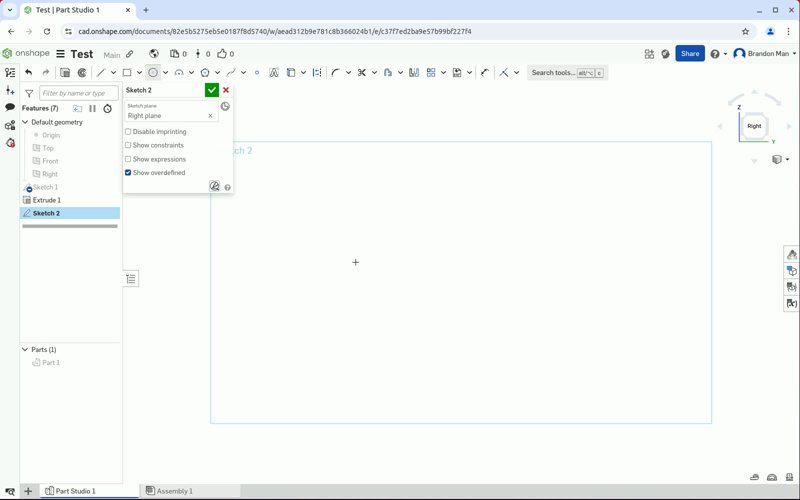
click(355, 261)
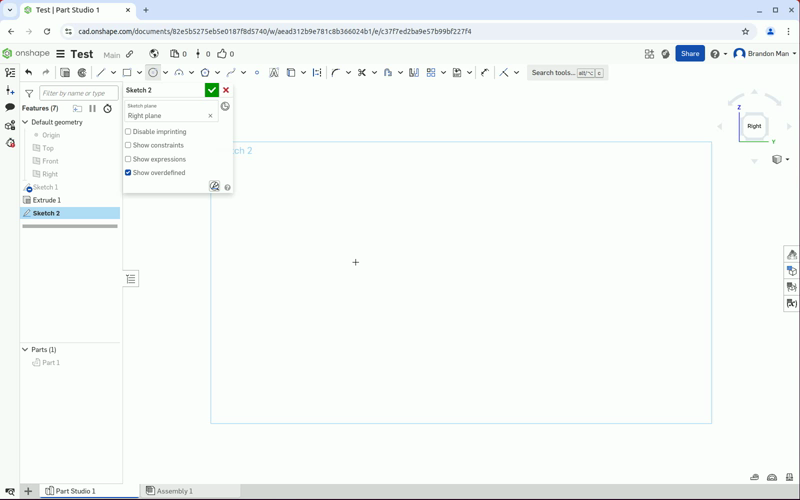
key_up(shift)
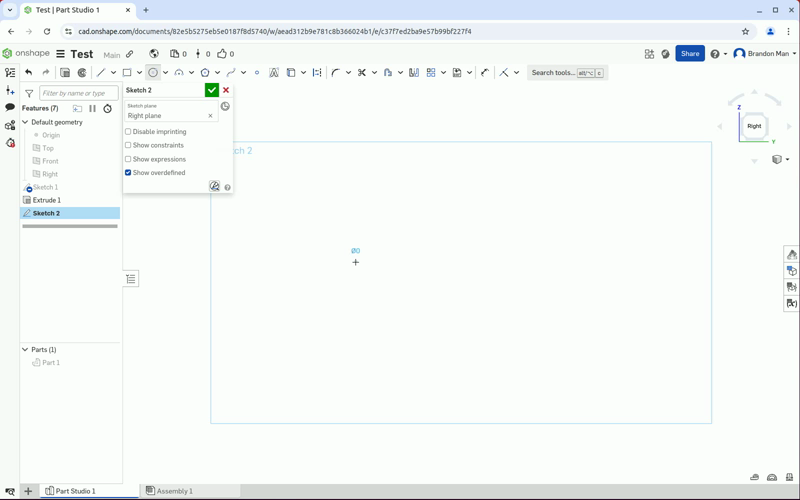
mouse_move(357, 261)
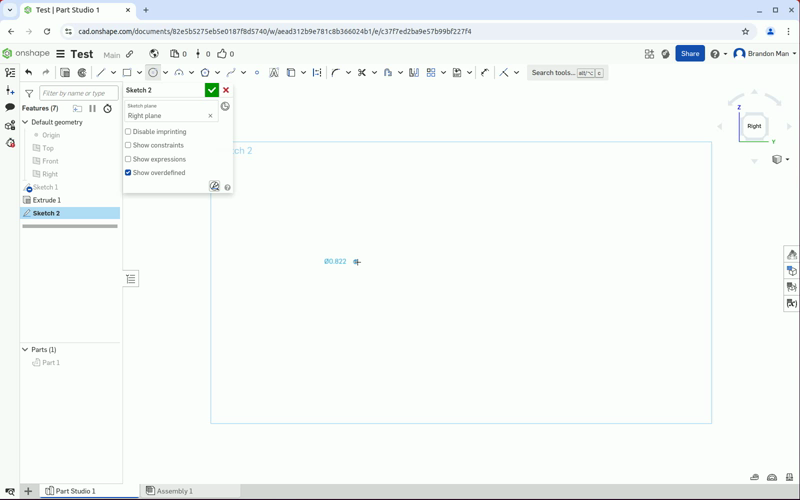
scroll(6)
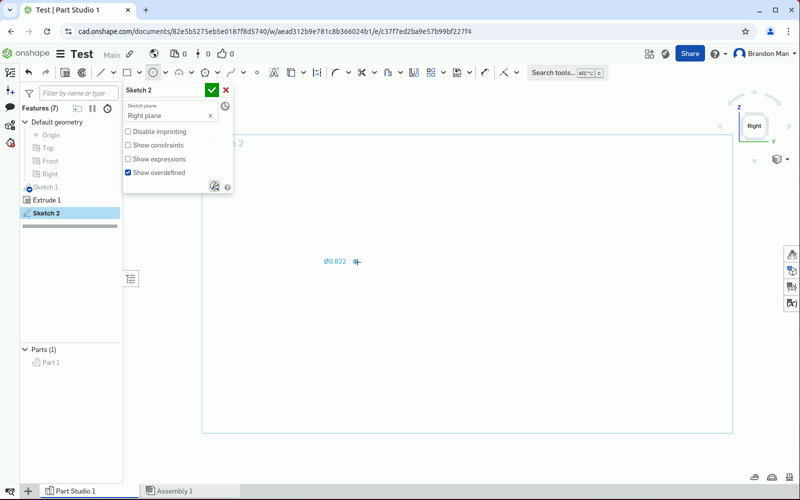
scroll(6)
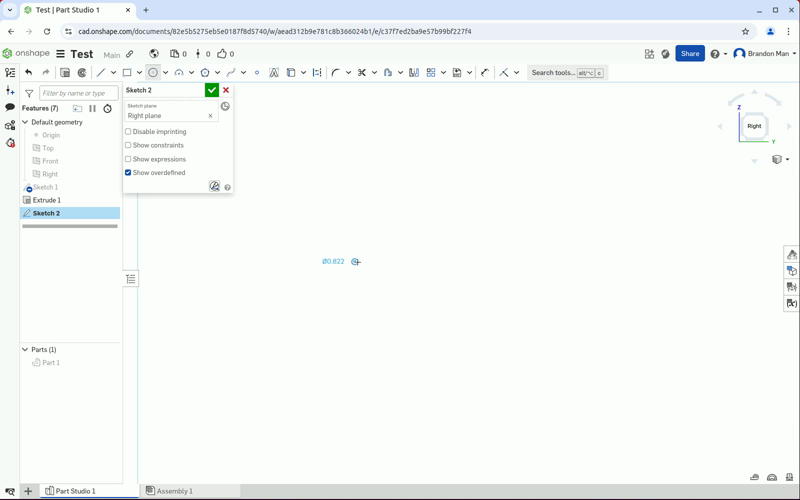
scroll(6)
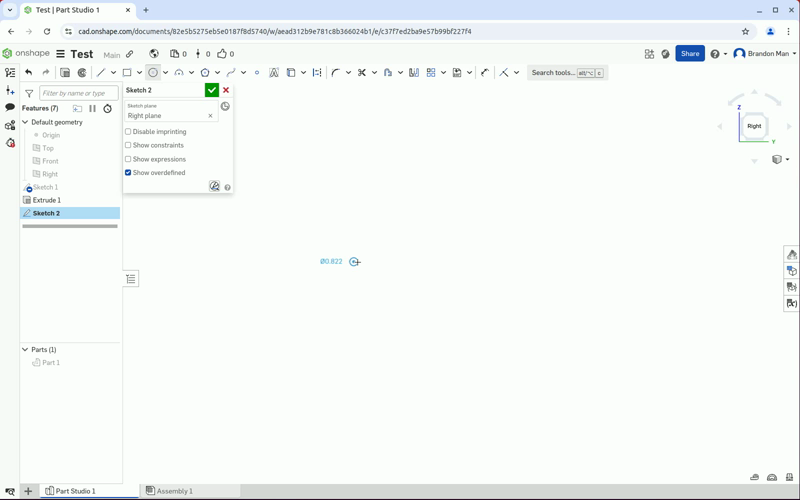
scroll(6)
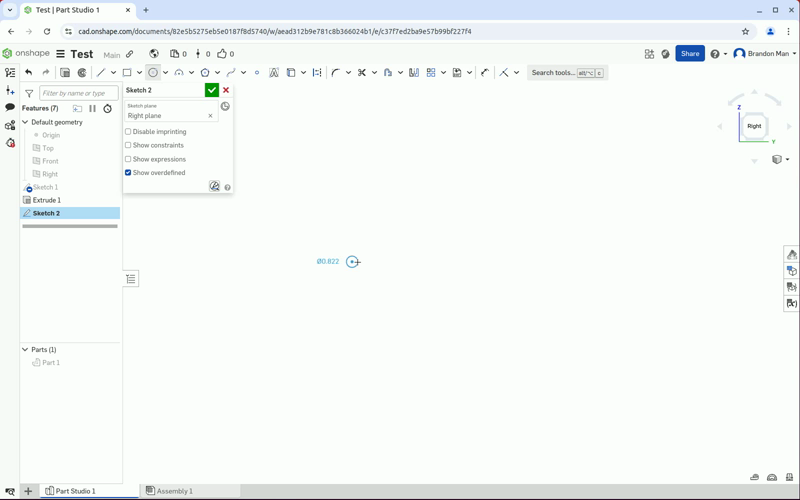
scroll(6)
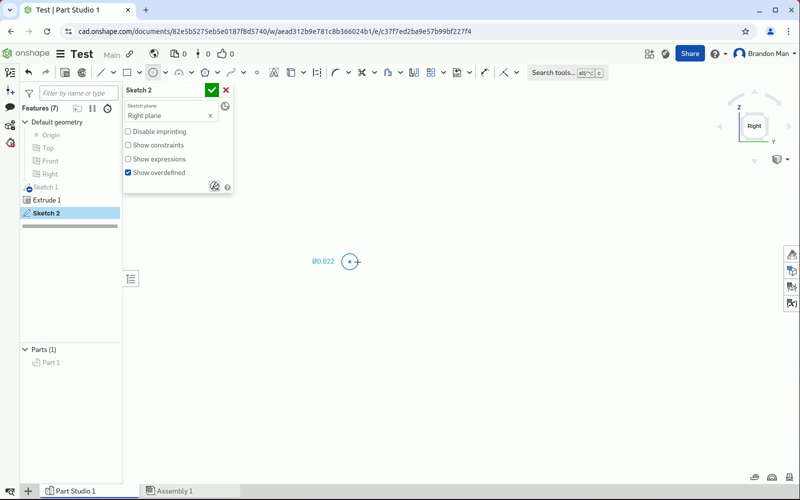
scroll(6)
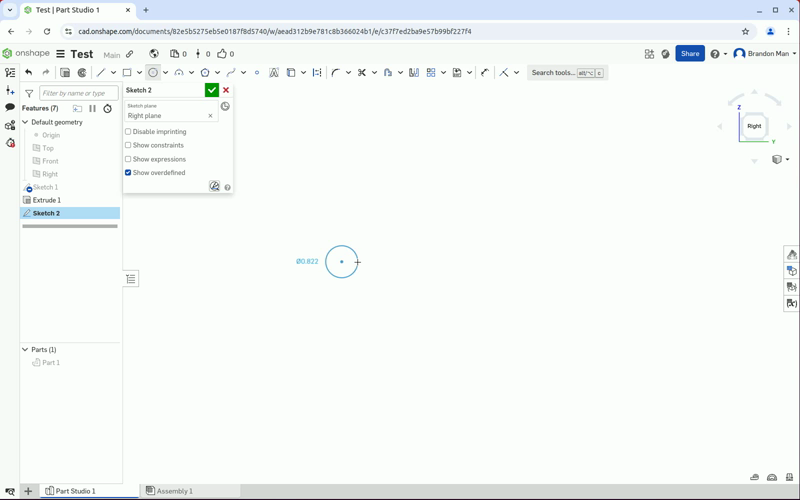
scroll(6)
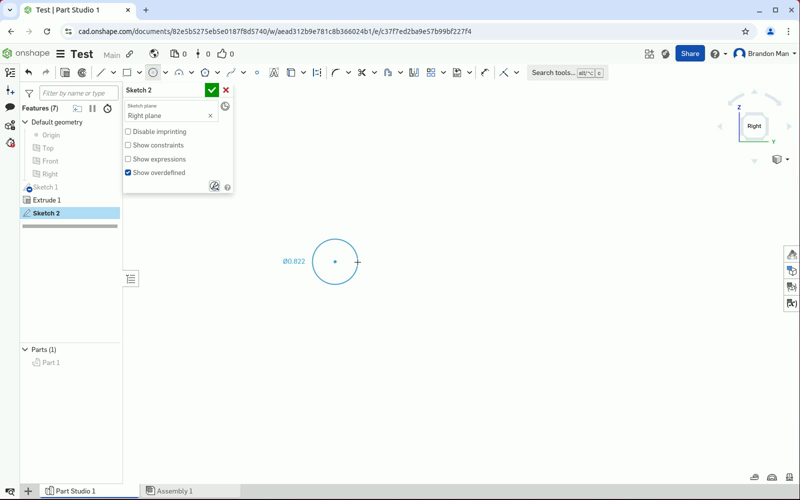
click(357, 261)
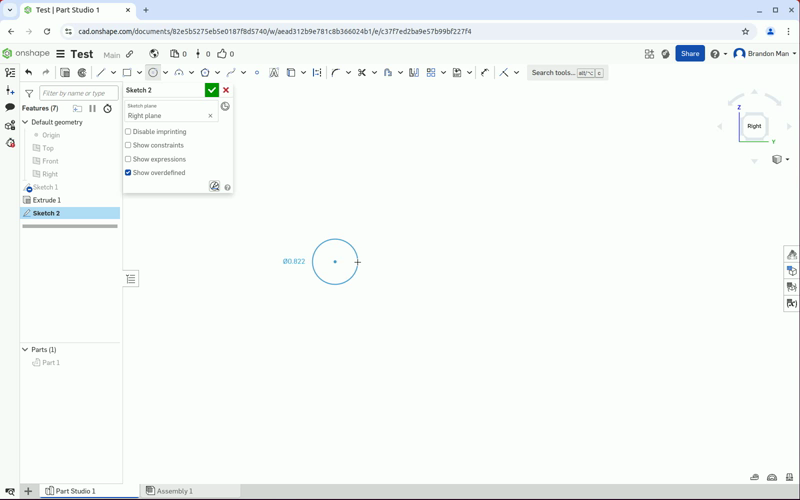
scroll(-6)
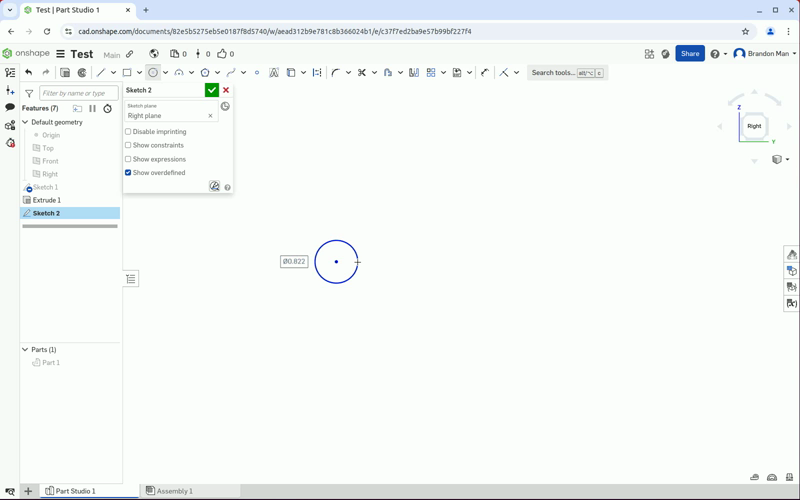
scroll(-6)
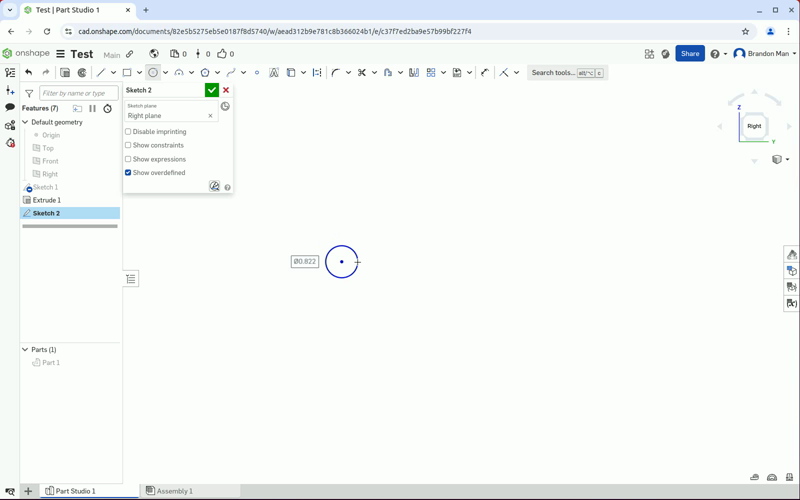
scroll(-6)
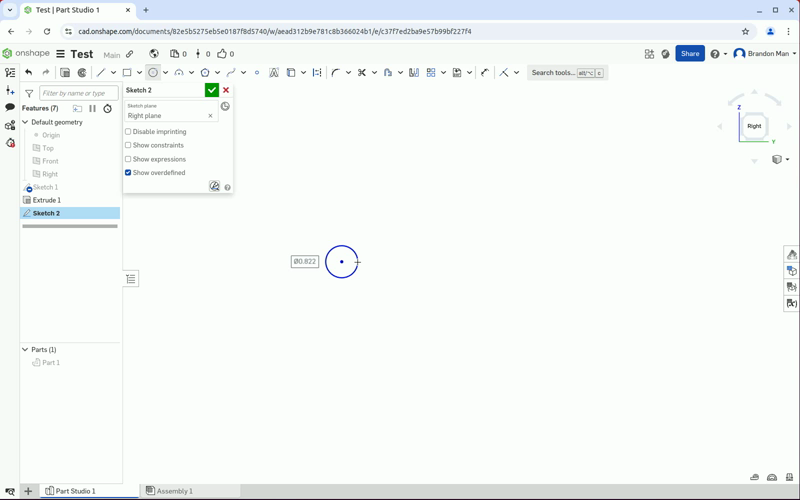
scroll(-6)
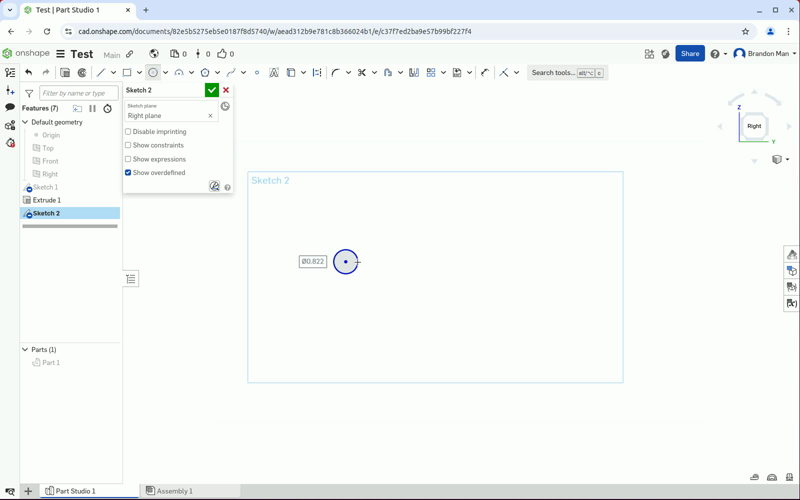
scroll(-6)
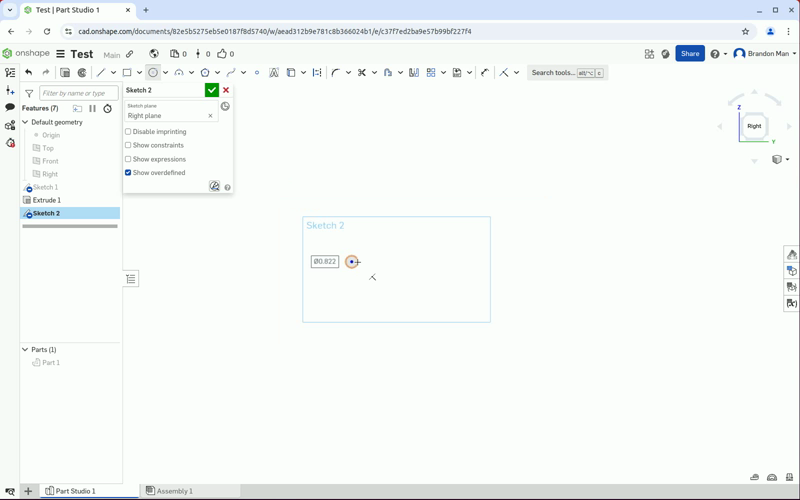
scroll(-6)
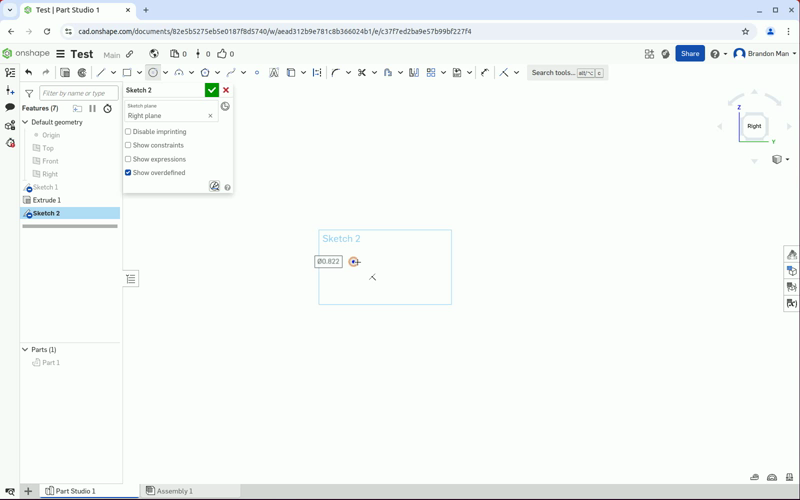
scroll(-6)
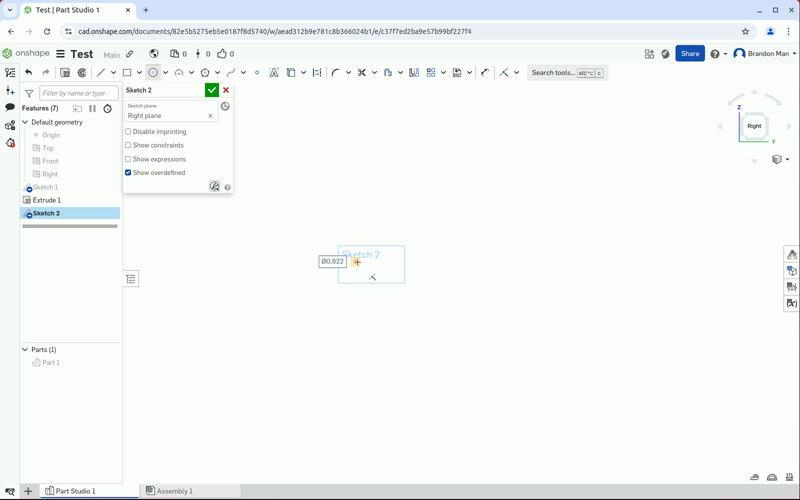
key(esc)
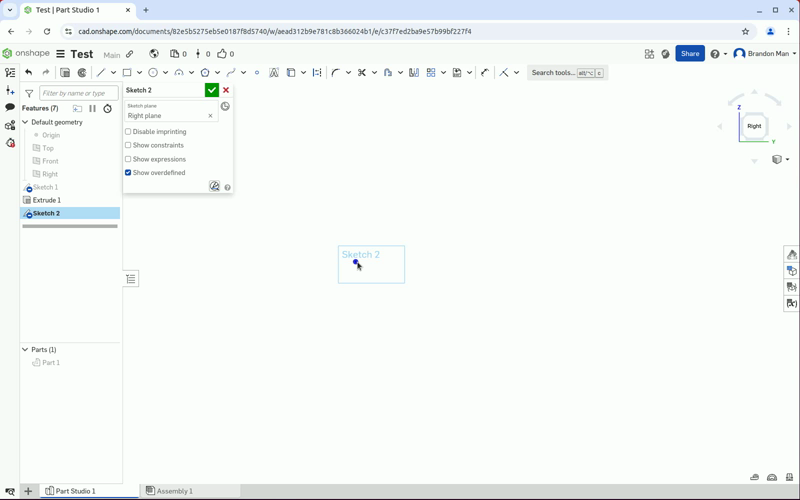
mouse_move(355, 261)
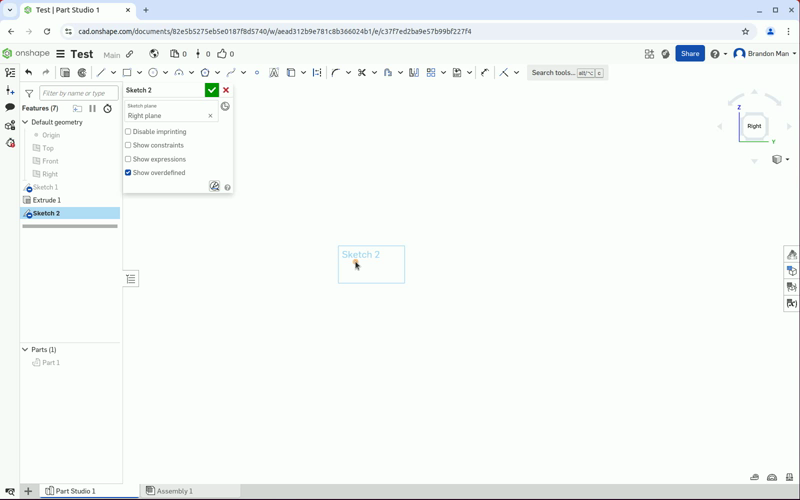
scroll(6)
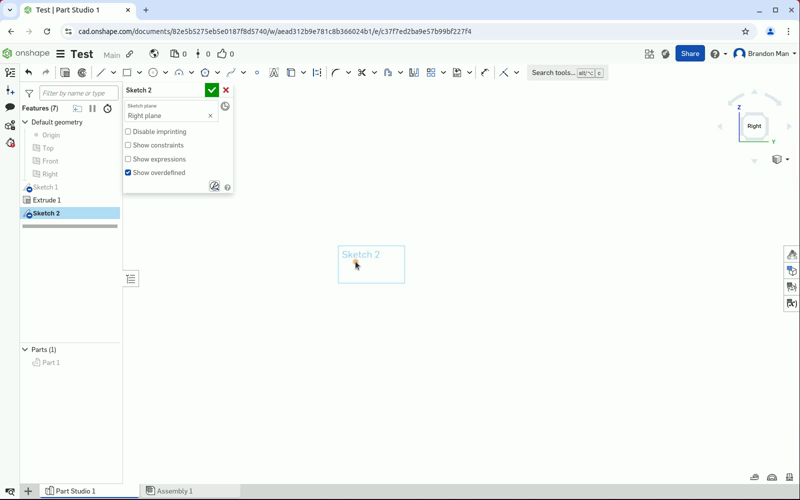
scroll(6)
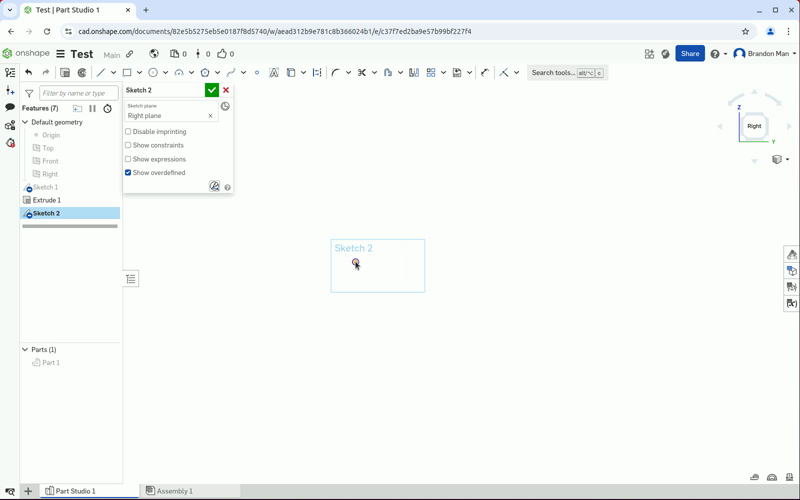
scroll(6)
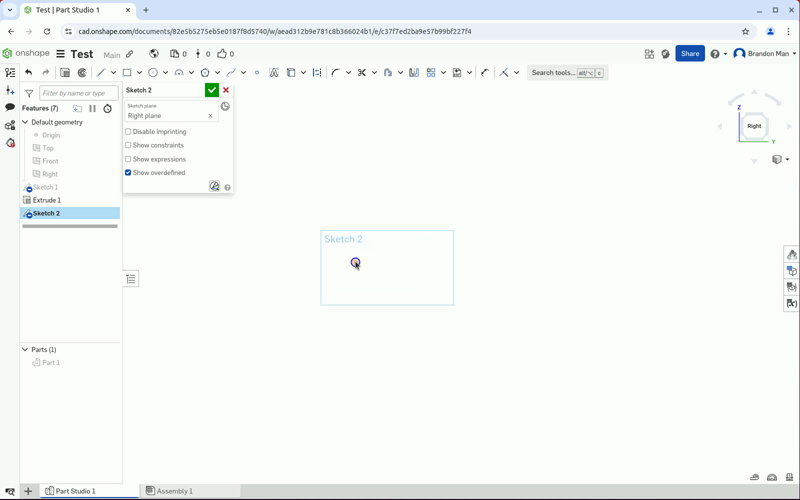
scroll(6)
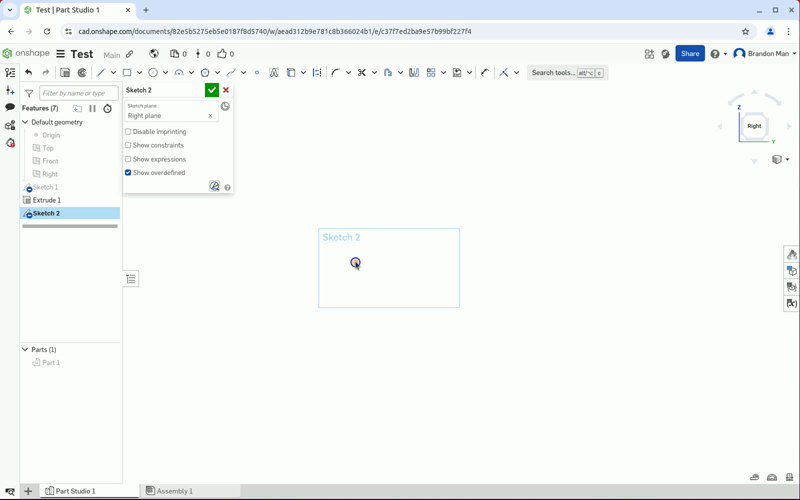
scroll(6)
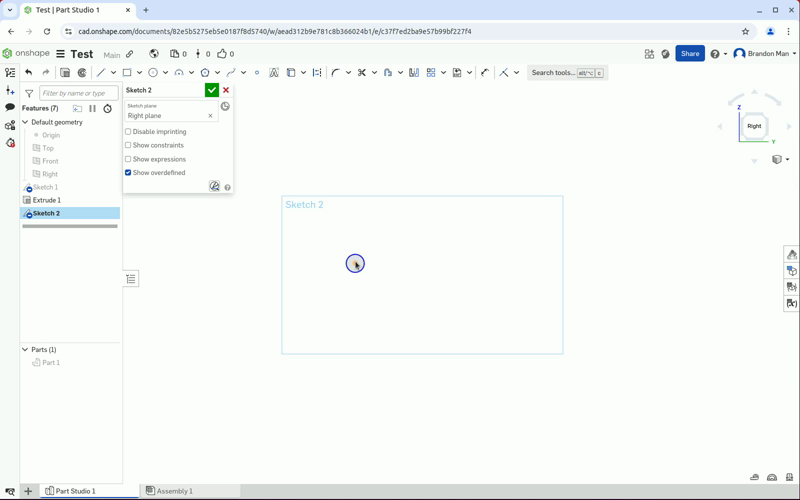
scroll(6)
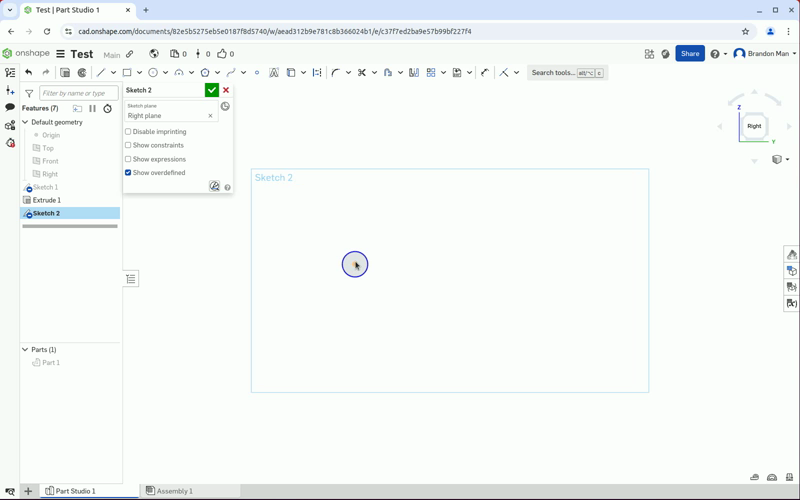
scroll(6)
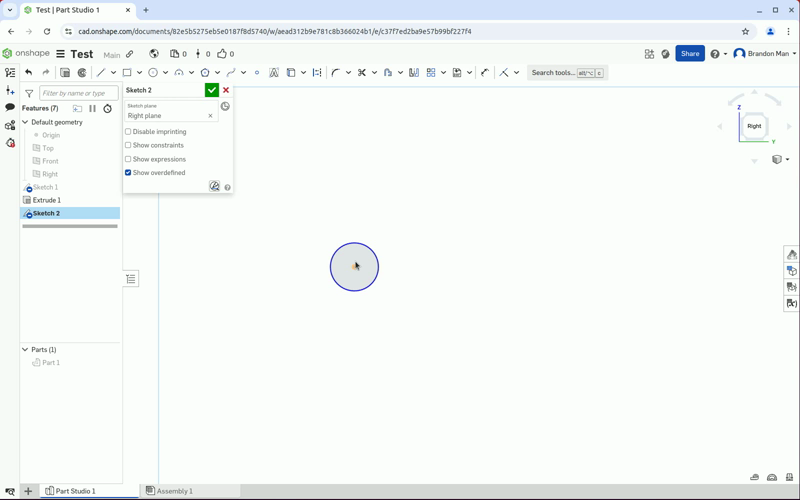
click(355, 261)
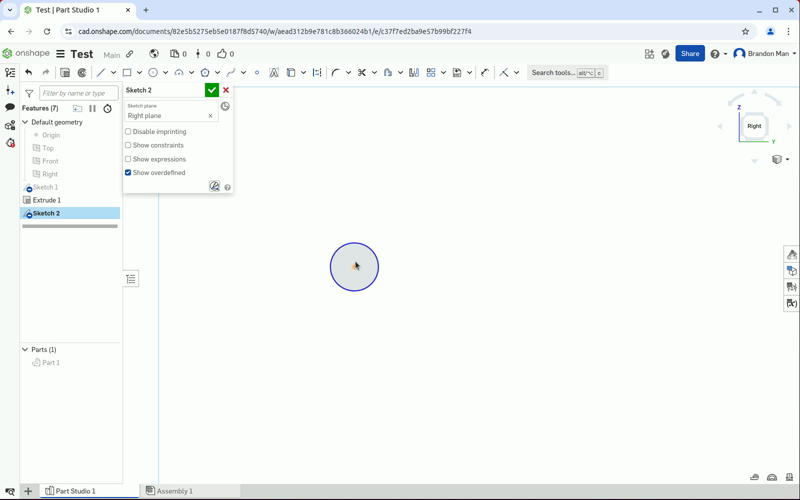
scroll(-6)
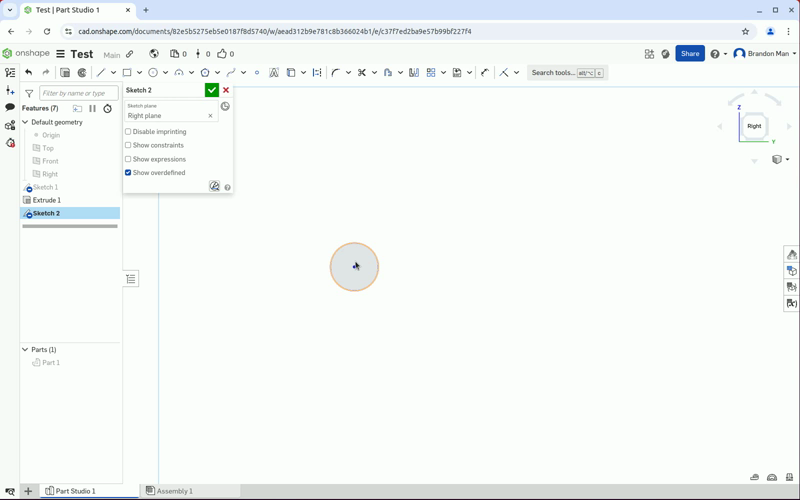
scroll(-6)
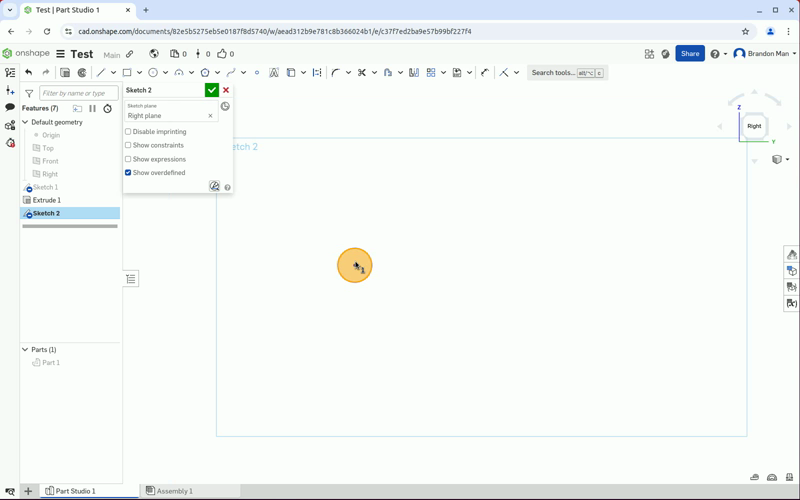
scroll(-6)
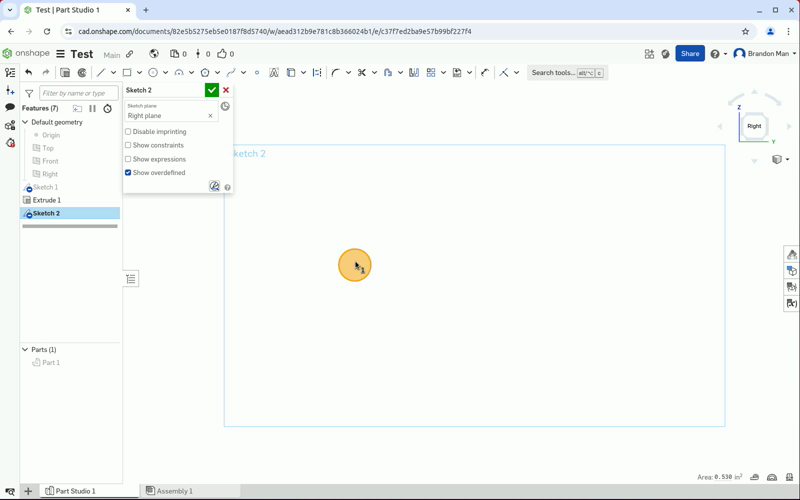
scroll(-6)
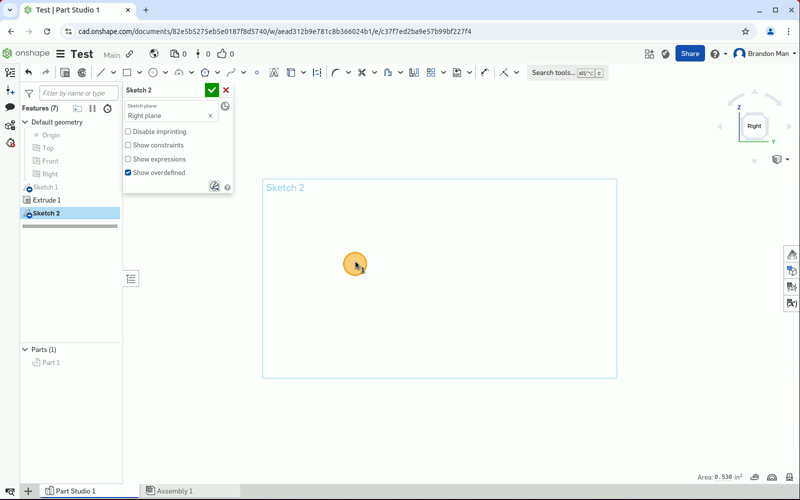
scroll(-6)
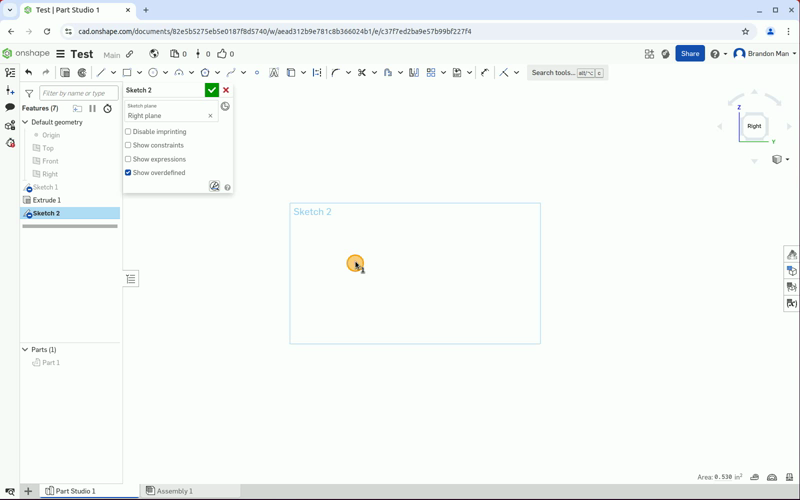
scroll(-6)
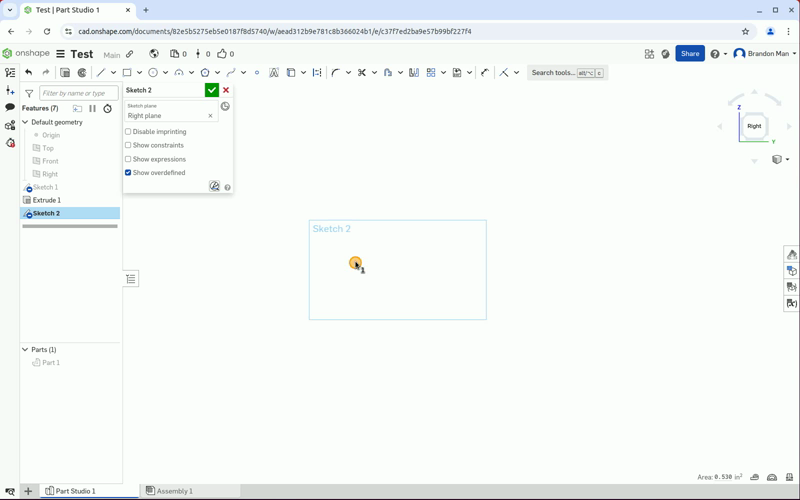
scroll(-6)
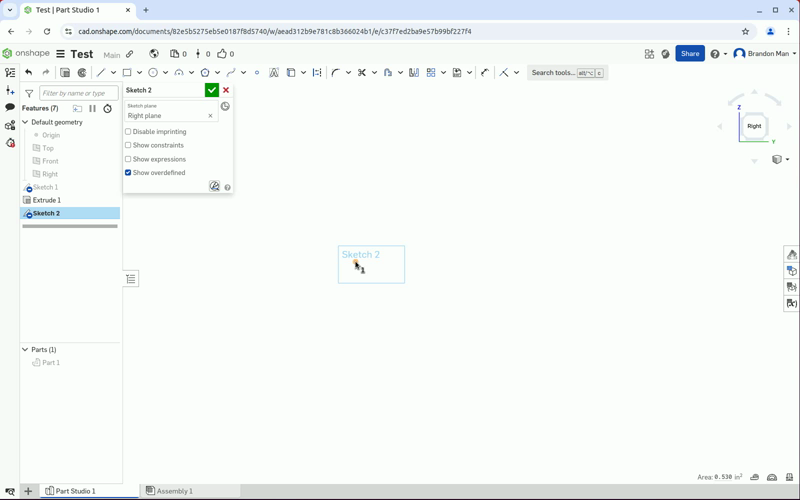
mouse_move(73, 352)
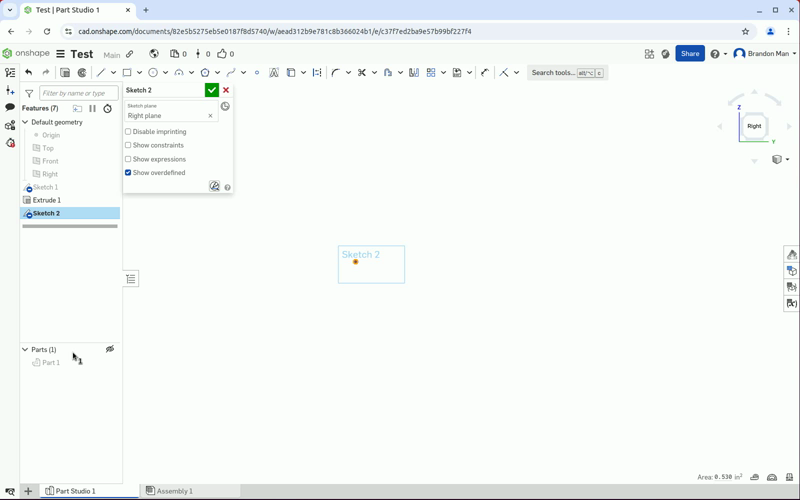
key(shift+y)
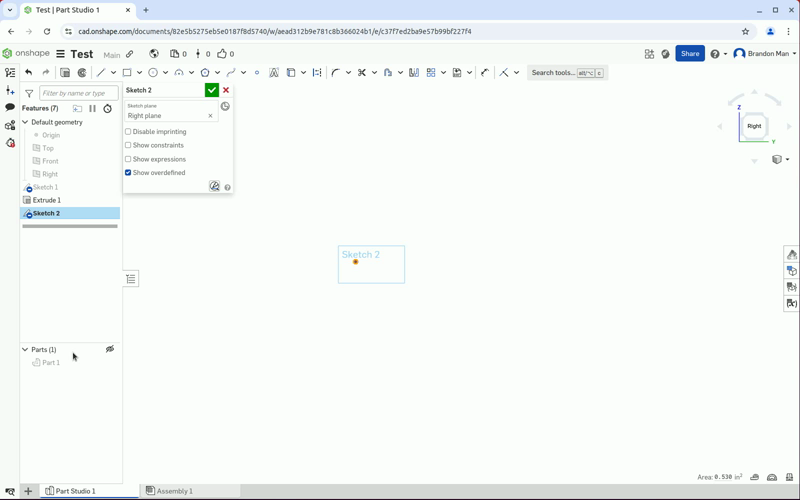
key(shift+e)
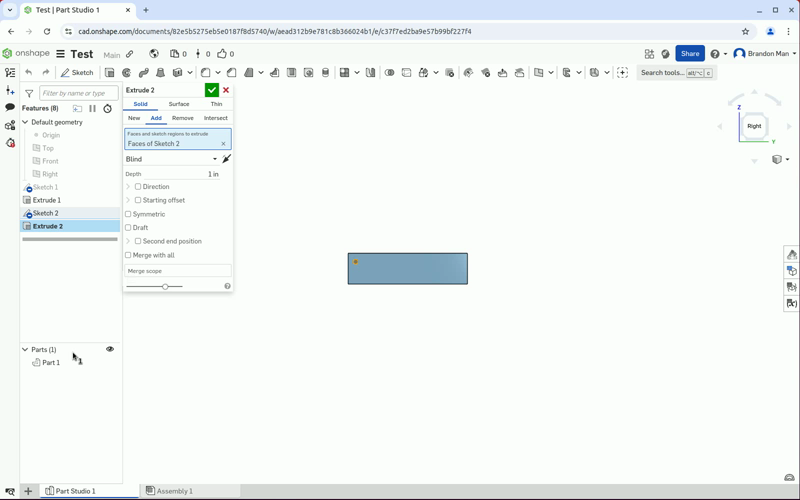
mouse_move(143, 106)
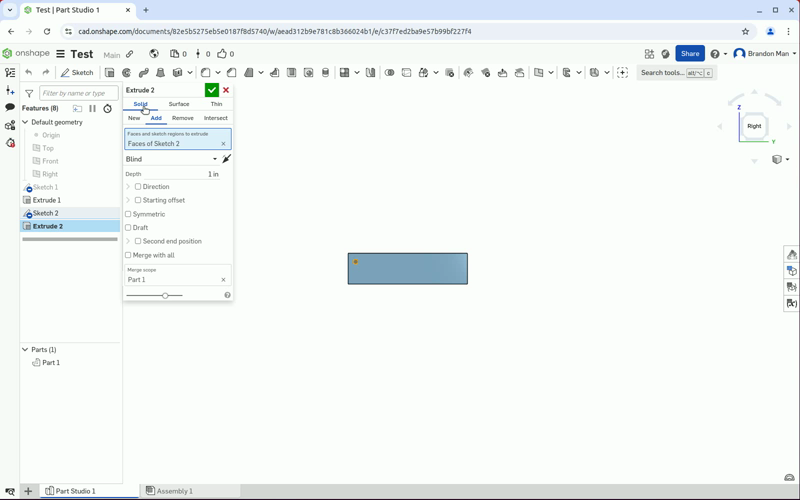
click(143, 106)
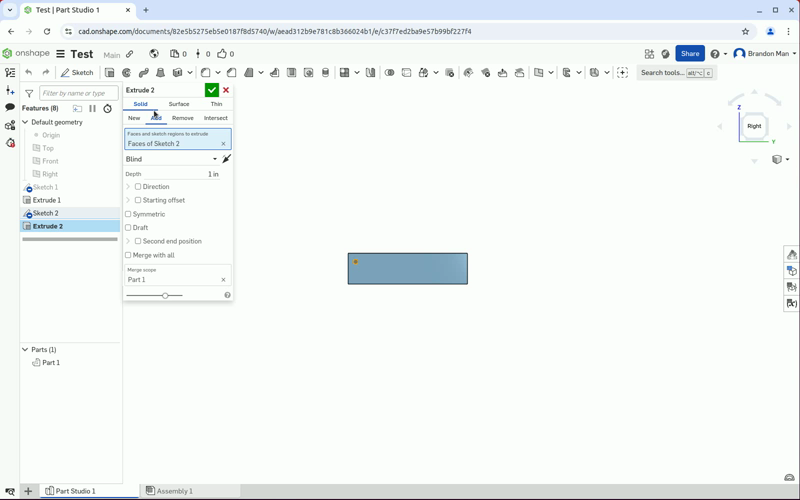
mouse_move(186, 120)
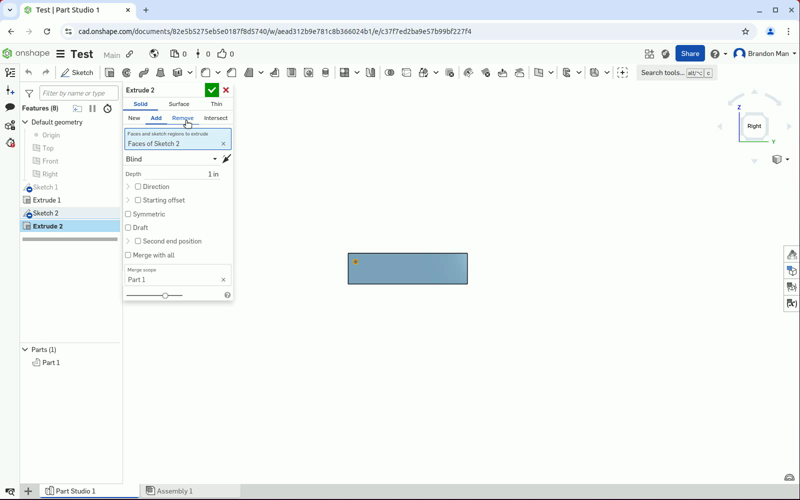
click(186, 120)
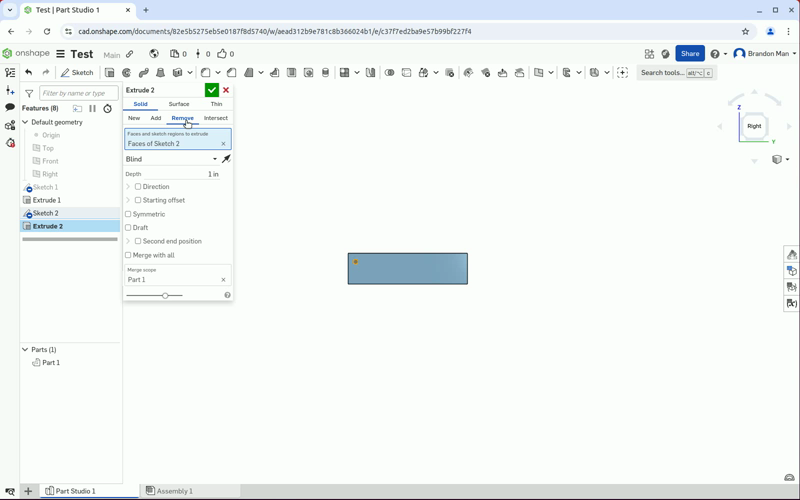
key(tab, 4)
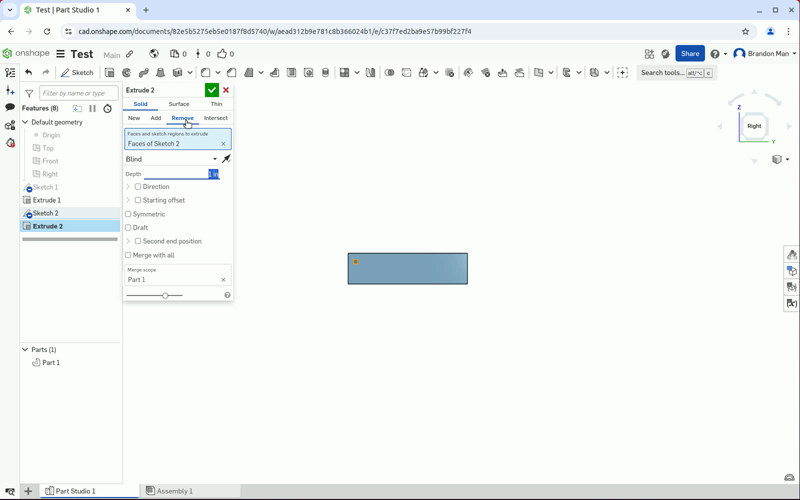
text(0.241)
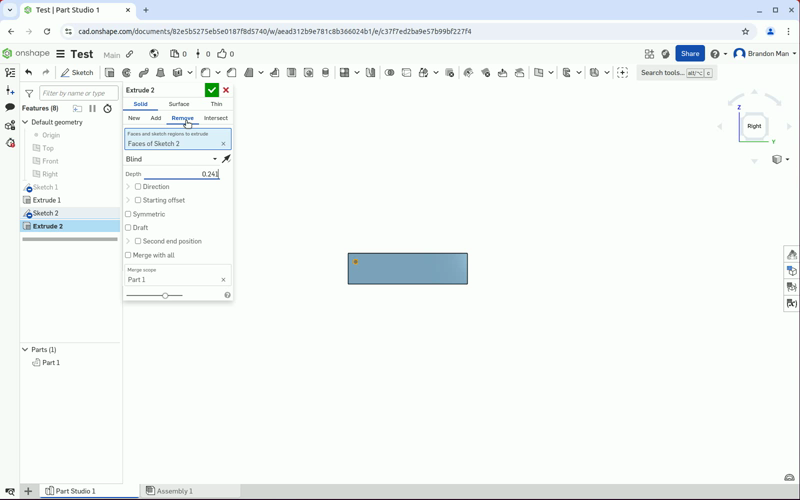
key(tab, 6)
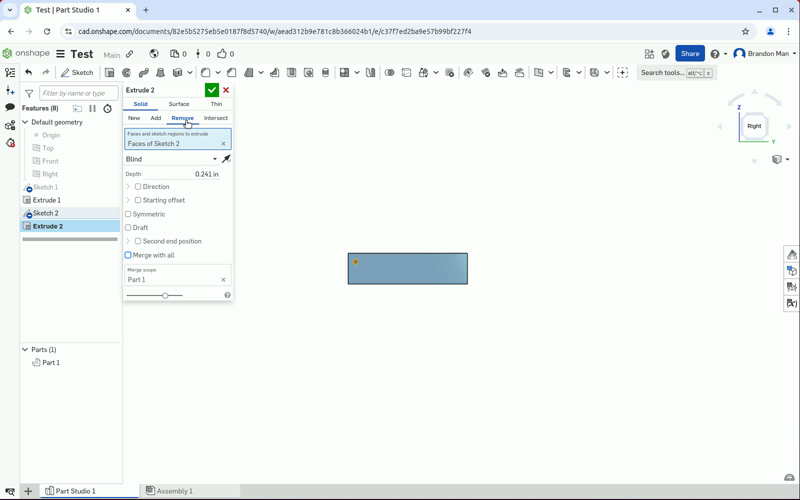
key(space)
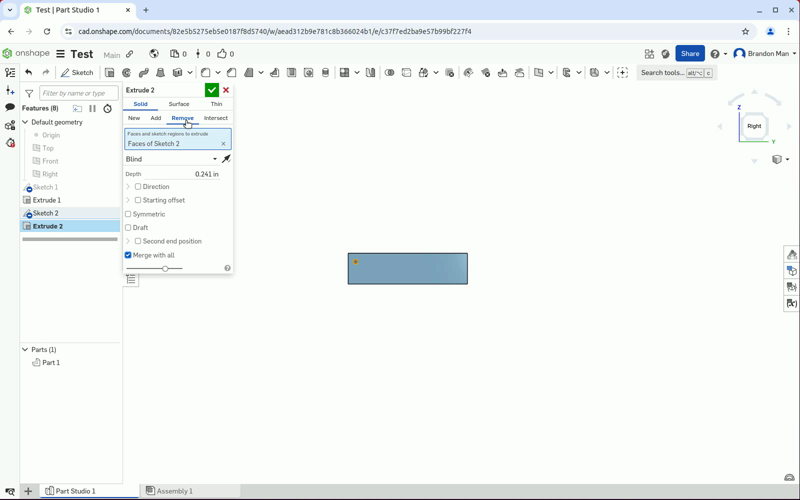
key(enter)
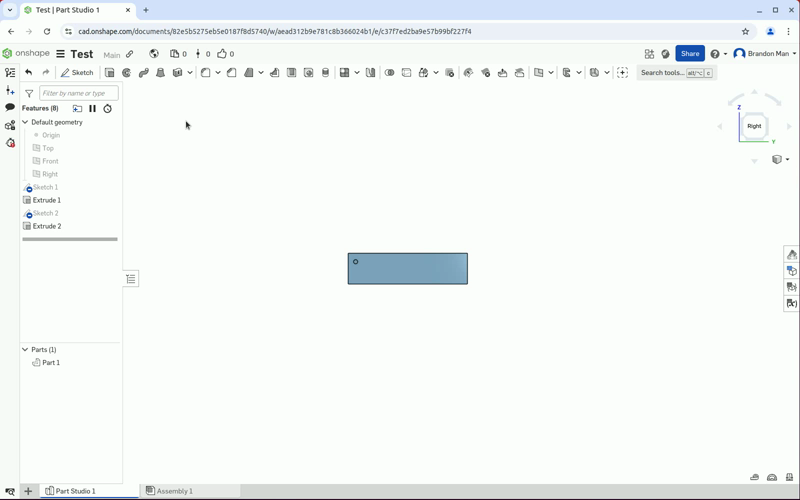
key(shift+h)
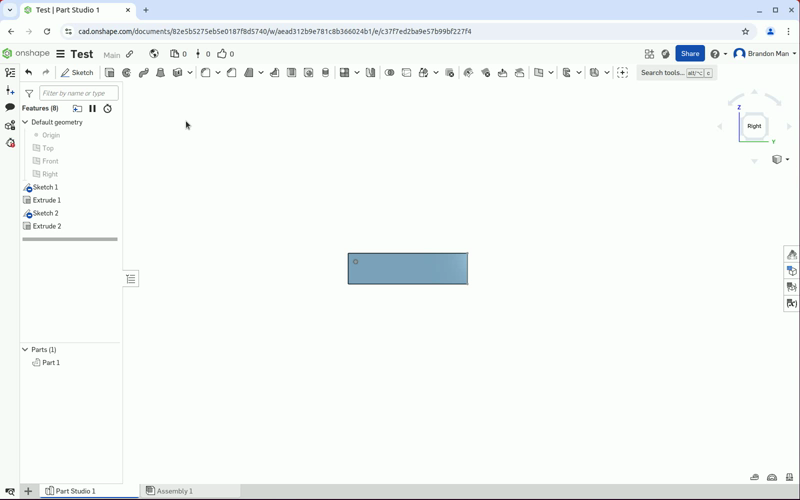
key(shift+h)
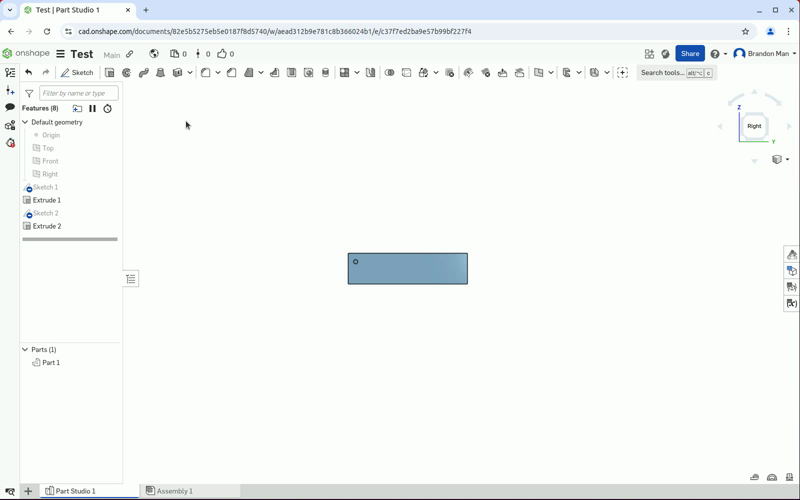
mouse_move(73, 189)
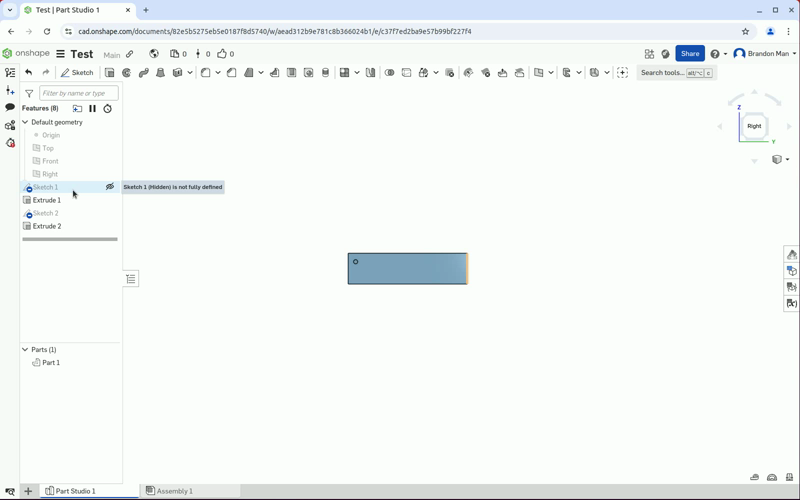
click(73, 189)
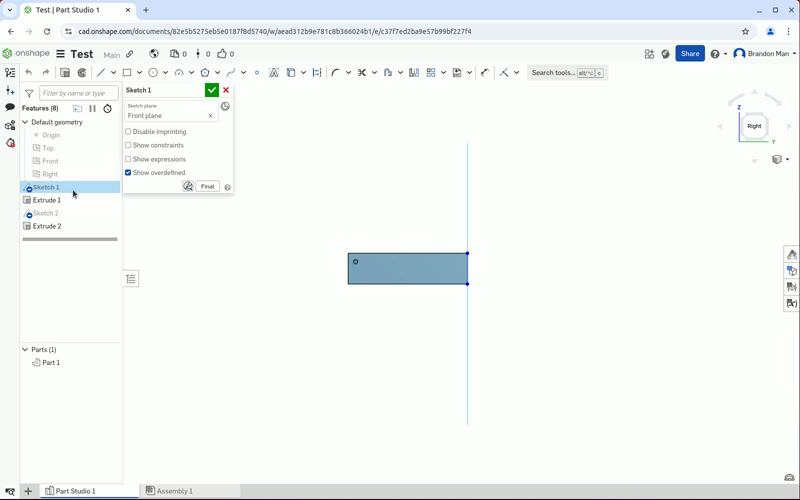
mouse_move(229, 92)
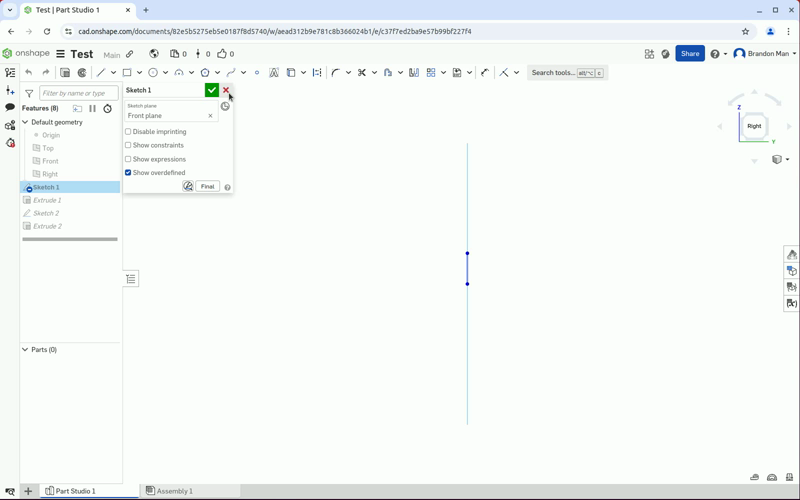
click(229, 92)
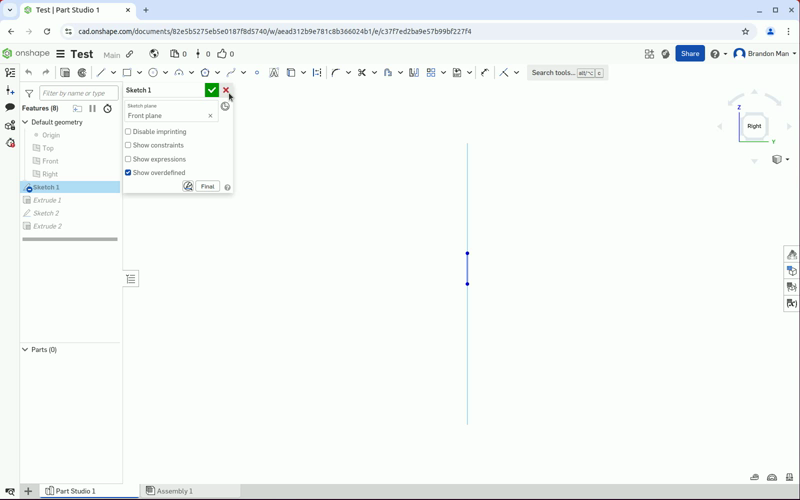
key(shift+s)
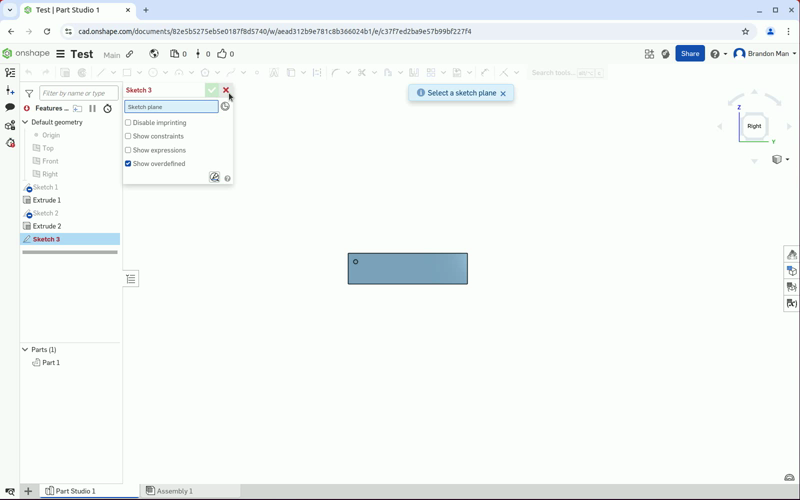
mouse_move(73, 176)
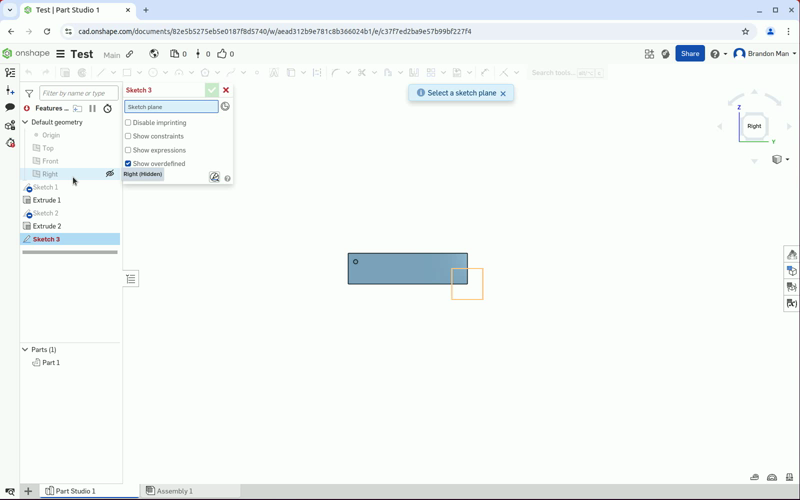
click(73, 176)
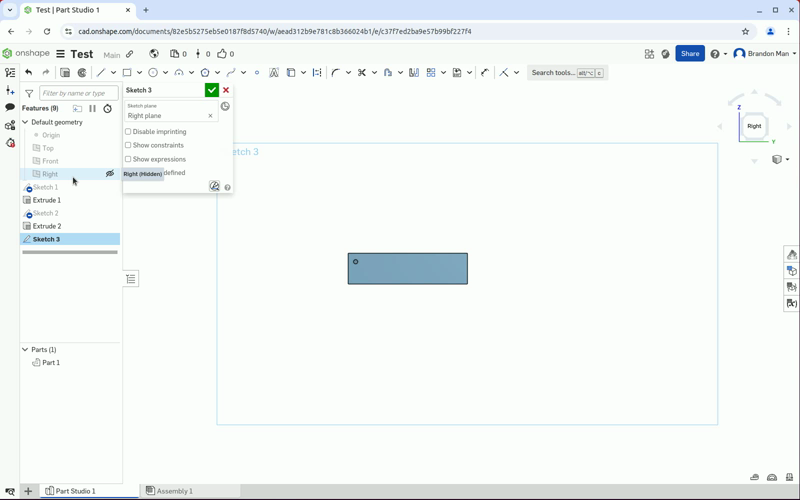
mouse_move(73, 352)
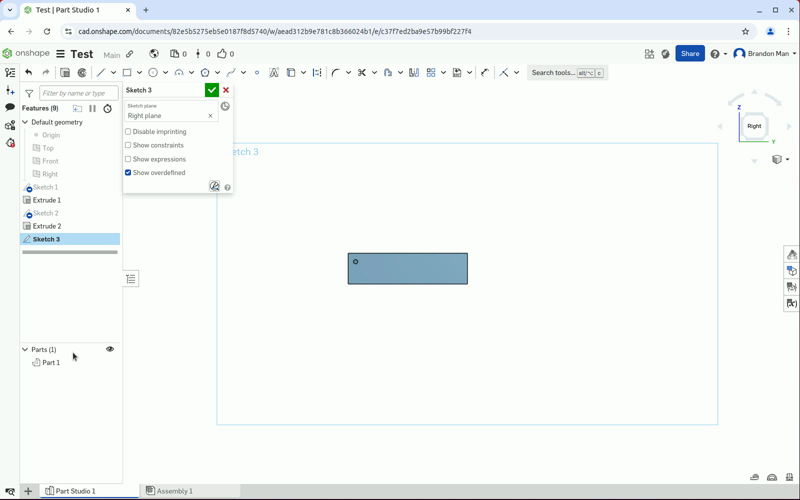
key(y)
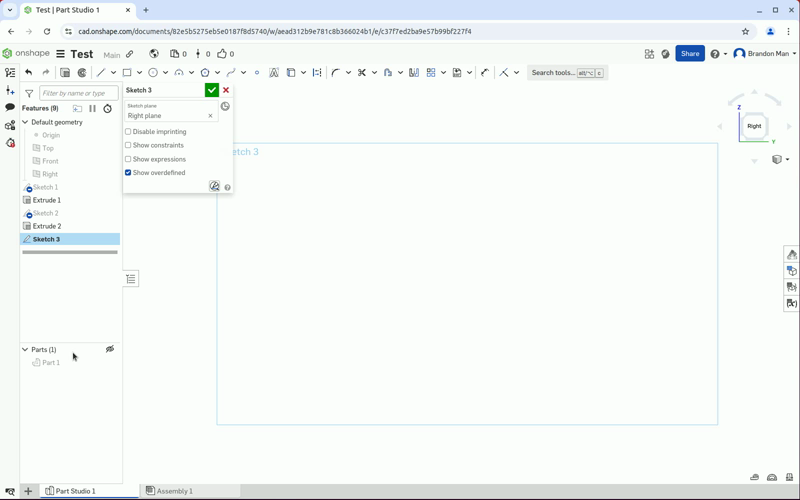
key(c)
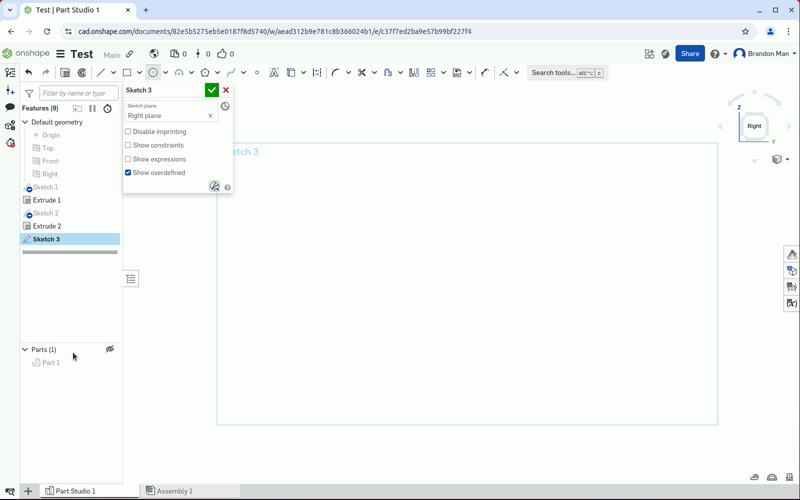
key_down(shift)
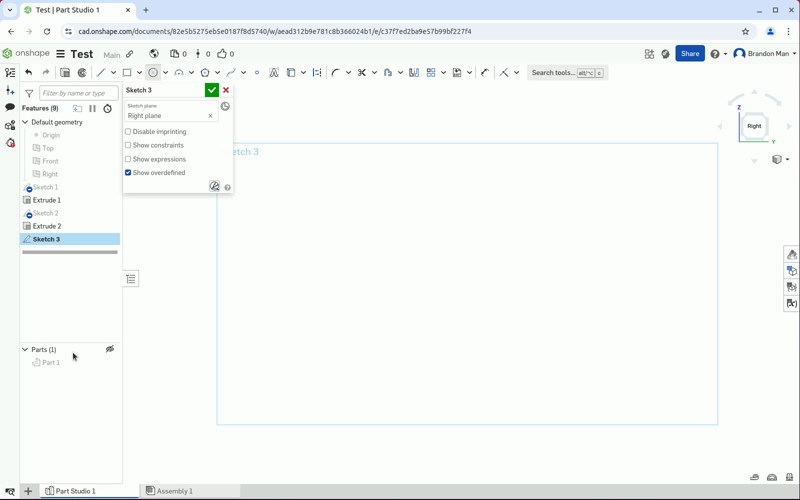
mouse_move(355, 275)
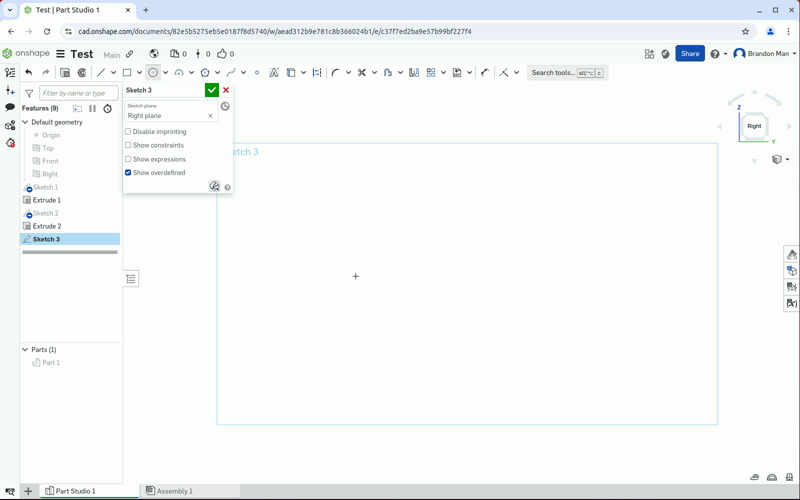
click(355, 275)
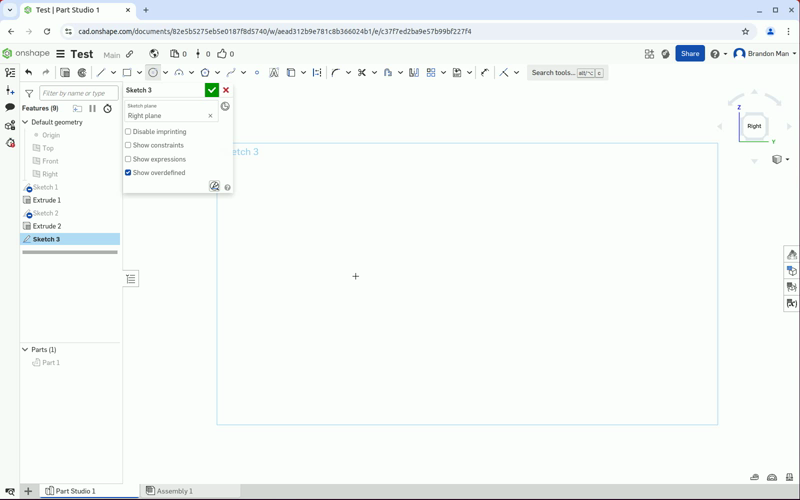
key_up(shift)
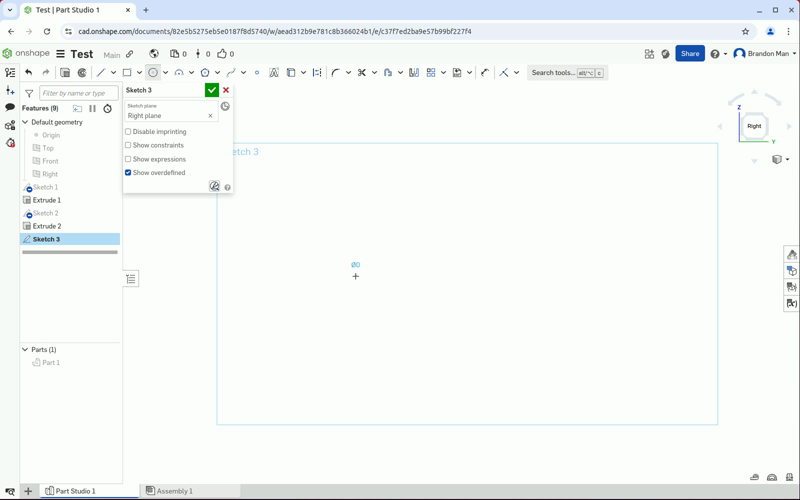
mouse_move(357, 275)
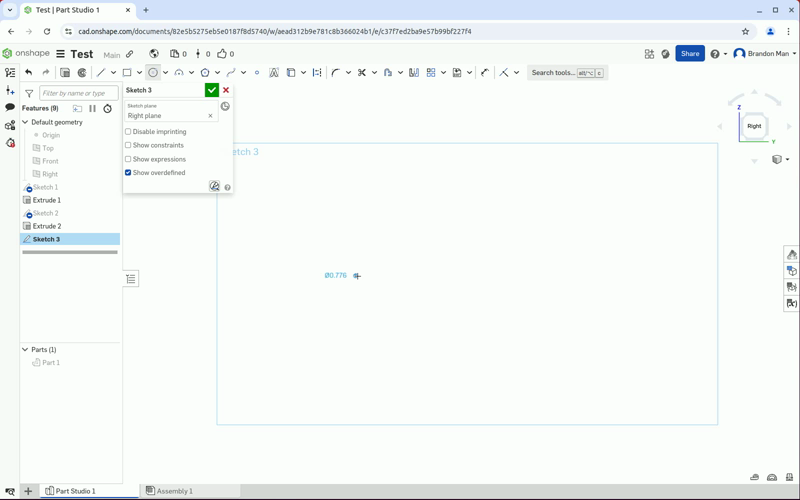
scroll(6)
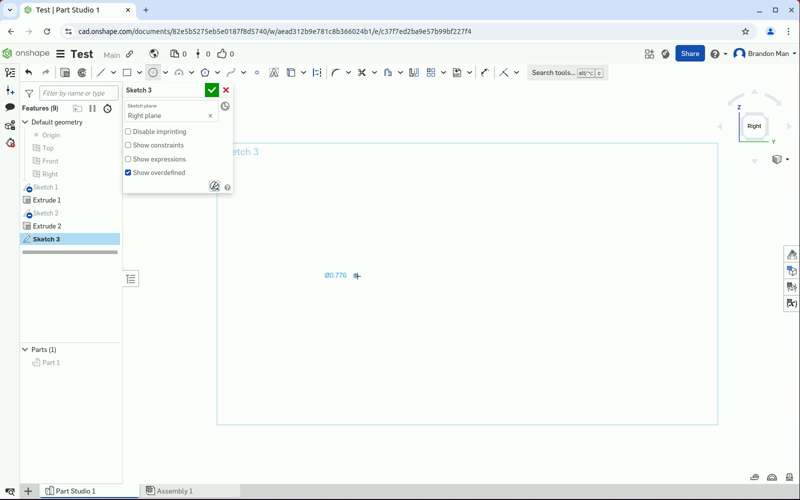
scroll(6)
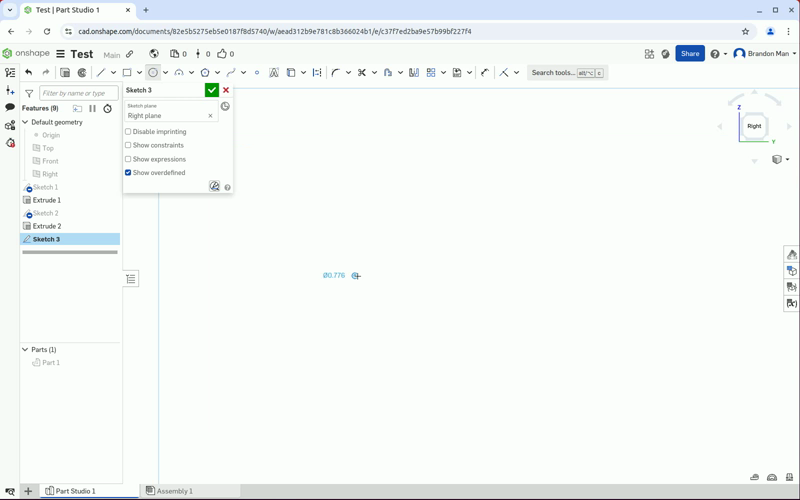
scroll(6)
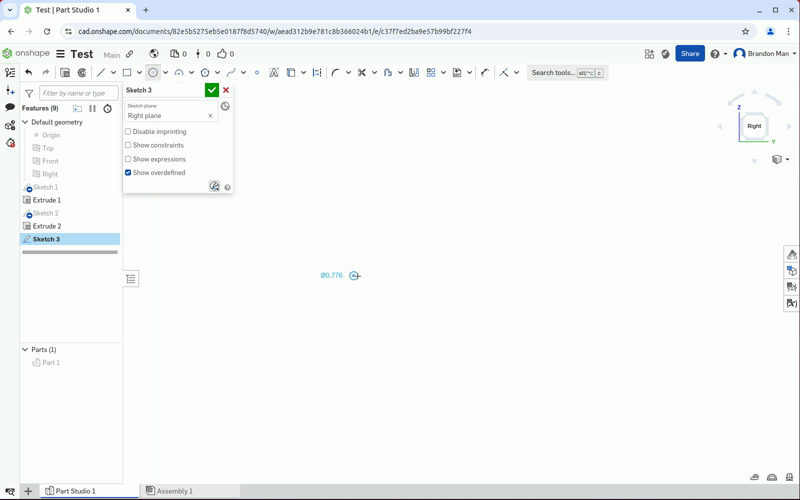
scroll(6)
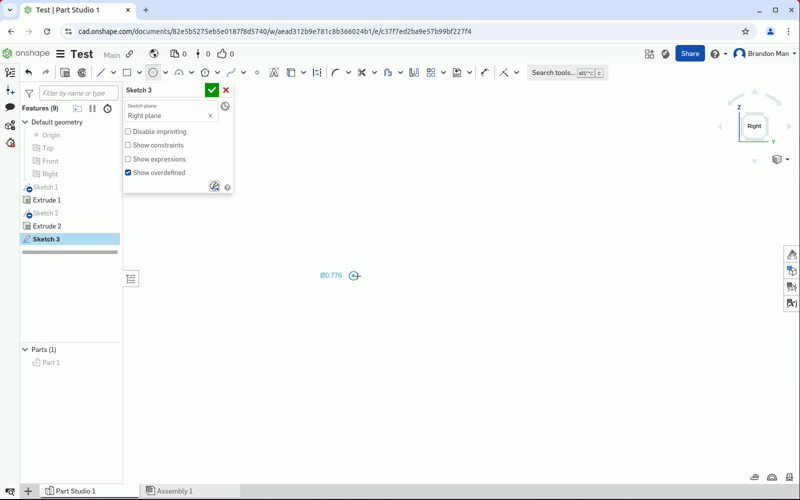
scroll(6)
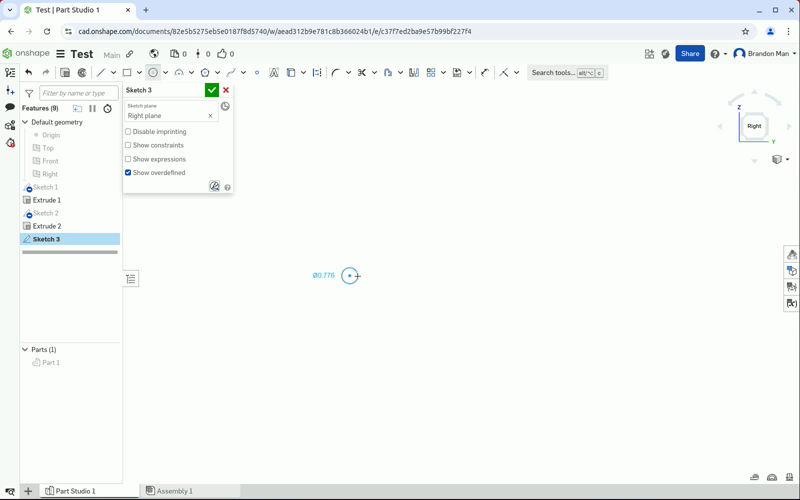
scroll(6)
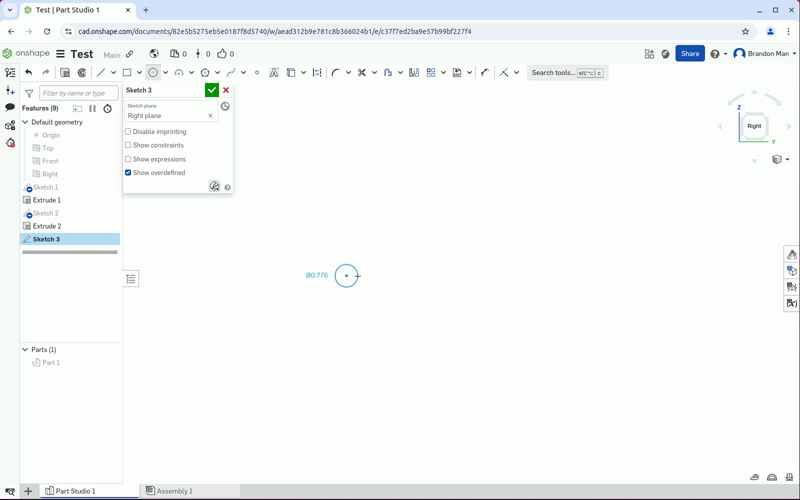
scroll(6)
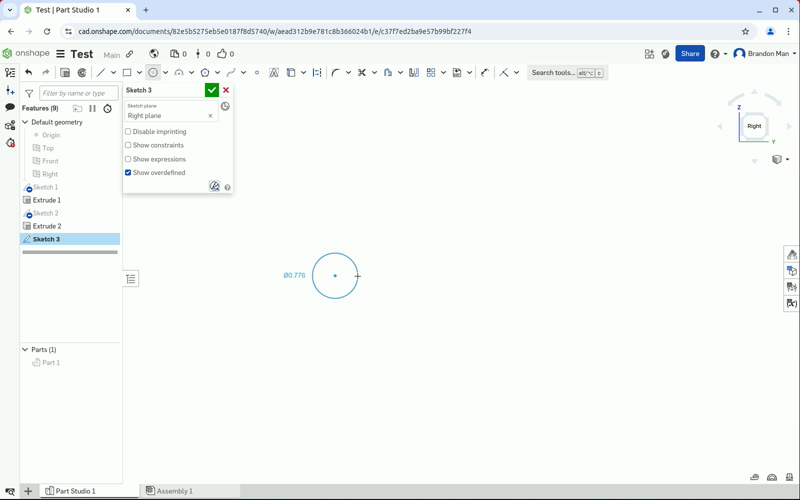
click(357, 275)
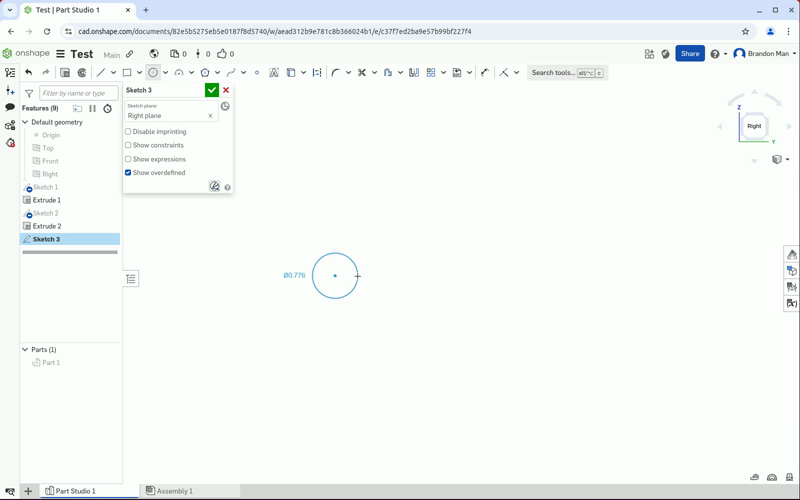
scroll(-6)
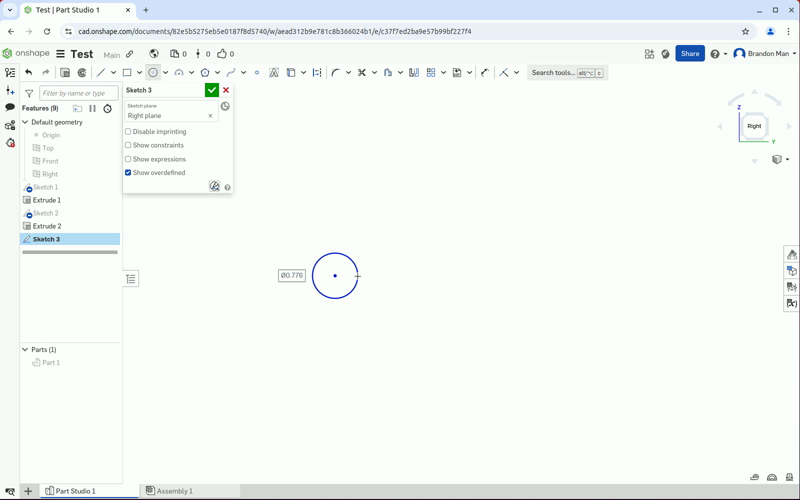
scroll(-6)
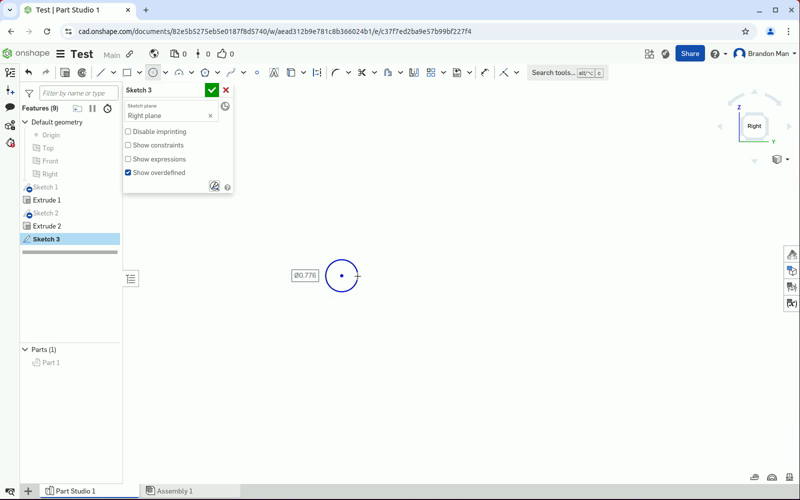
scroll(-6)
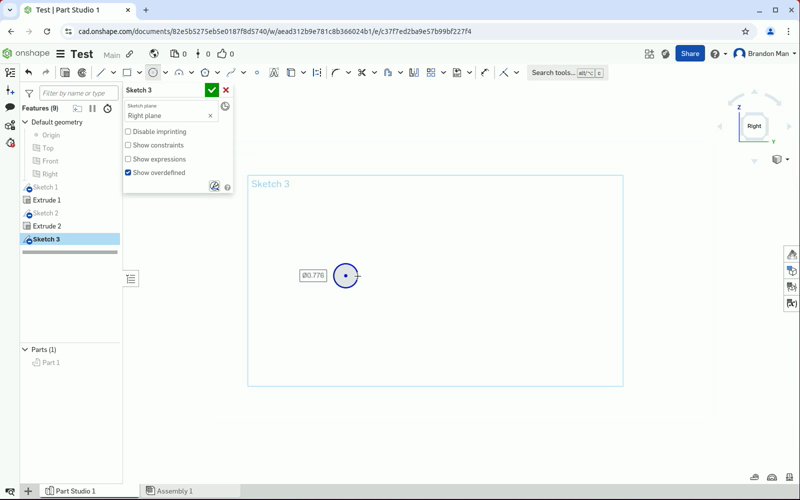
scroll(-6)
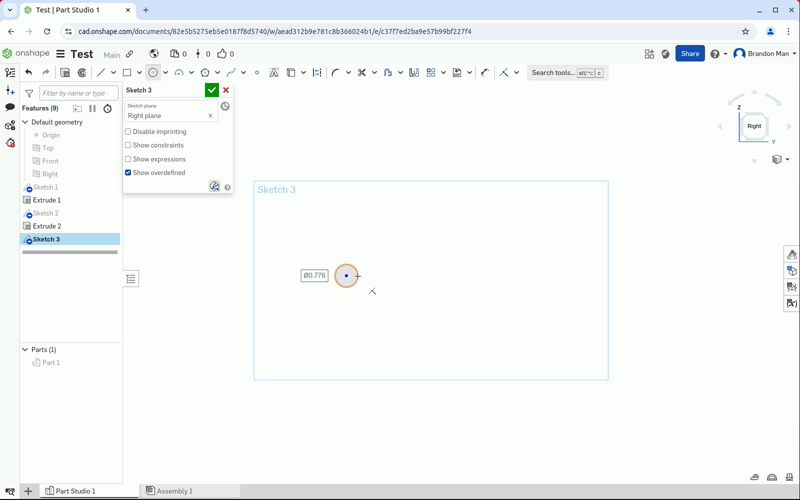
scroll(-6)
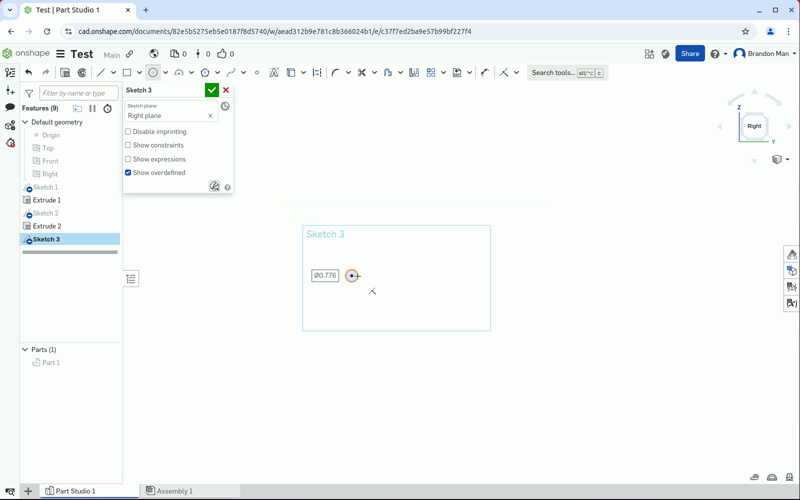
scroll(-6)
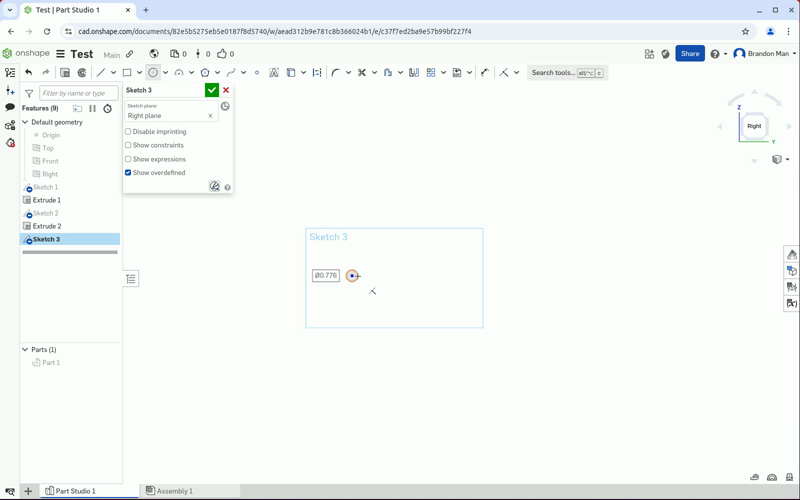
scroll(-6)
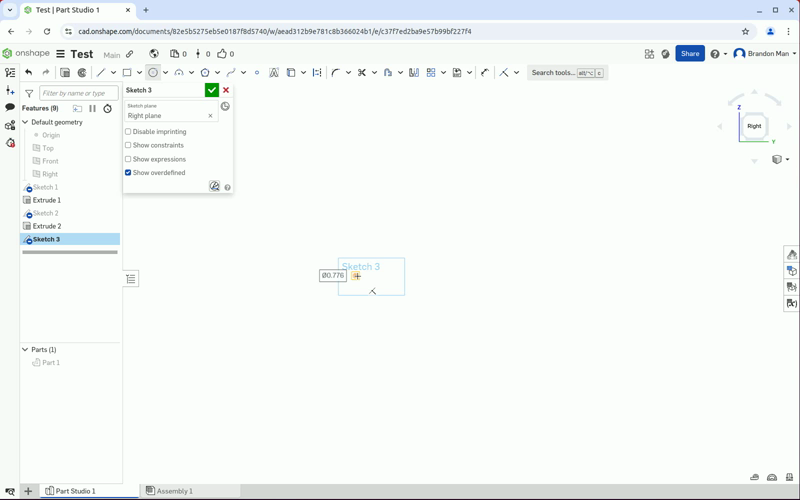
key(esc)
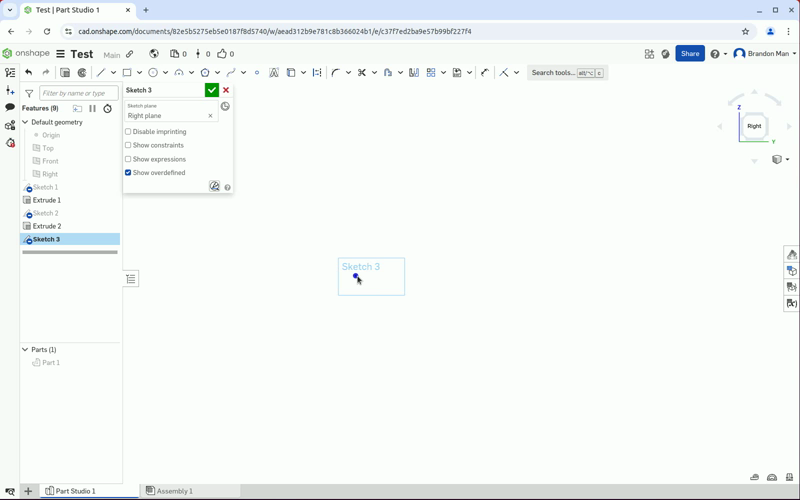
mouse_move(355, 274)
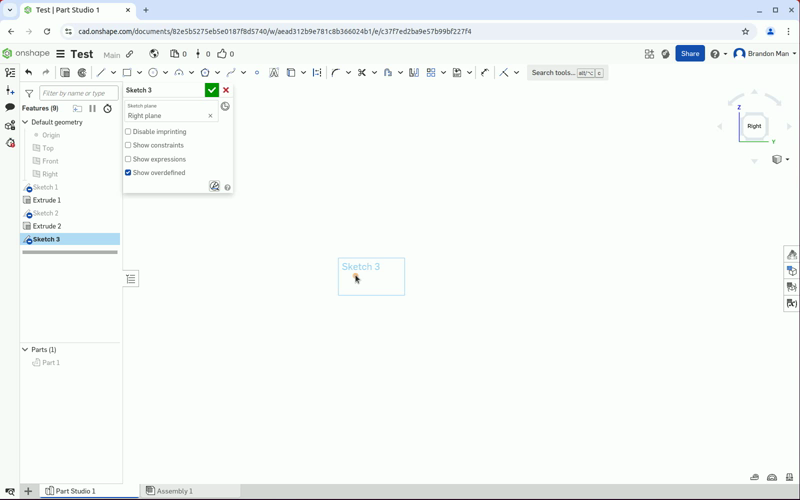
scroll(6)
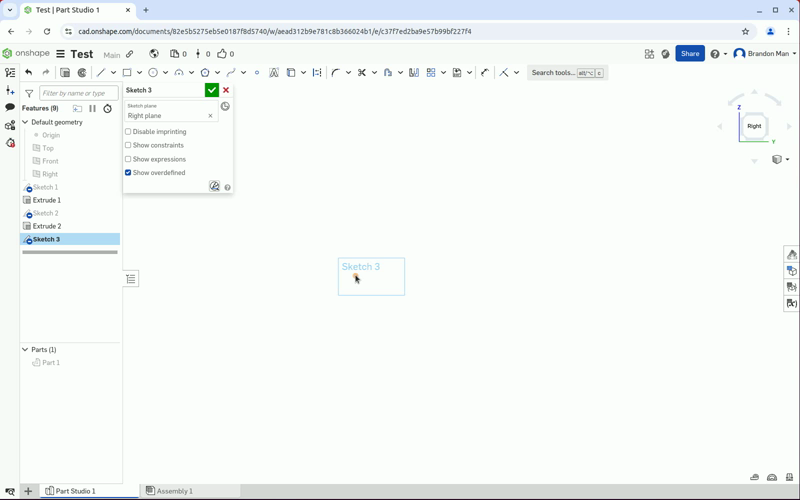
scroll(6)
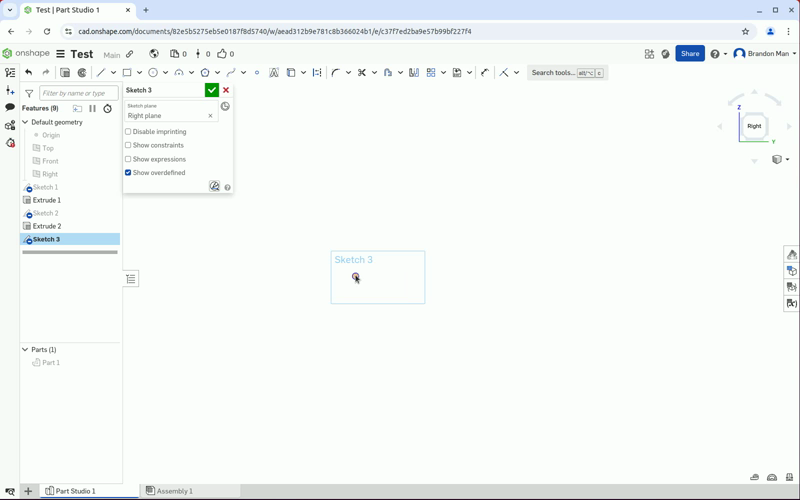
scroll(6)
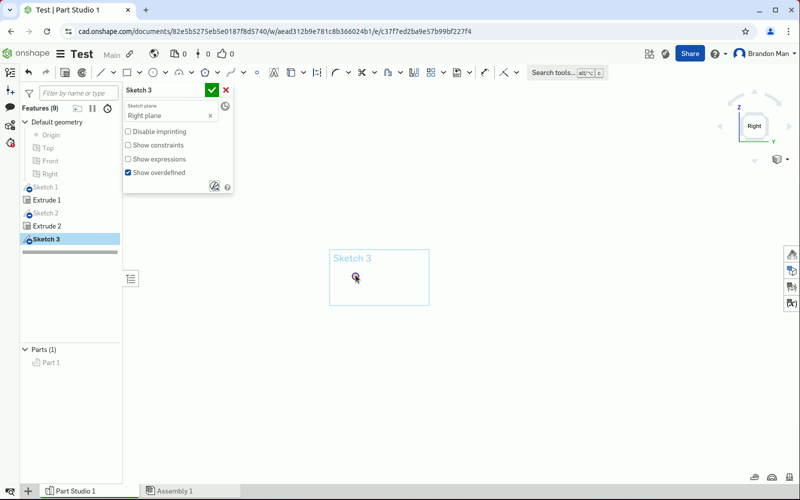
scroll(6)
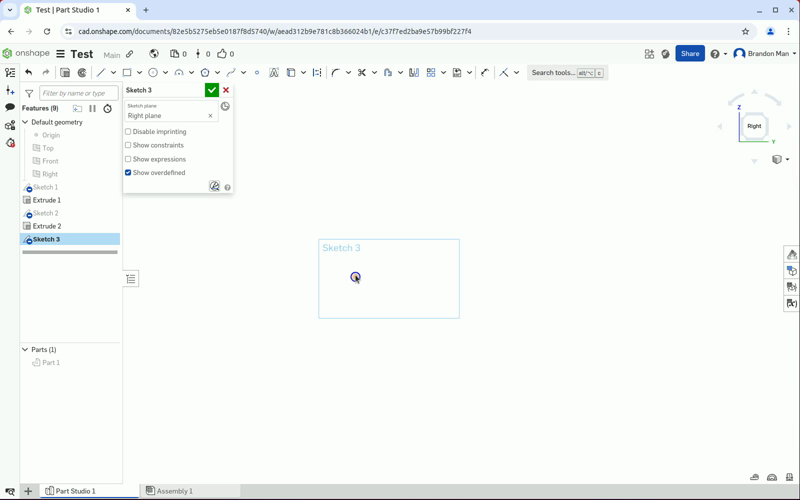
scroll(6)
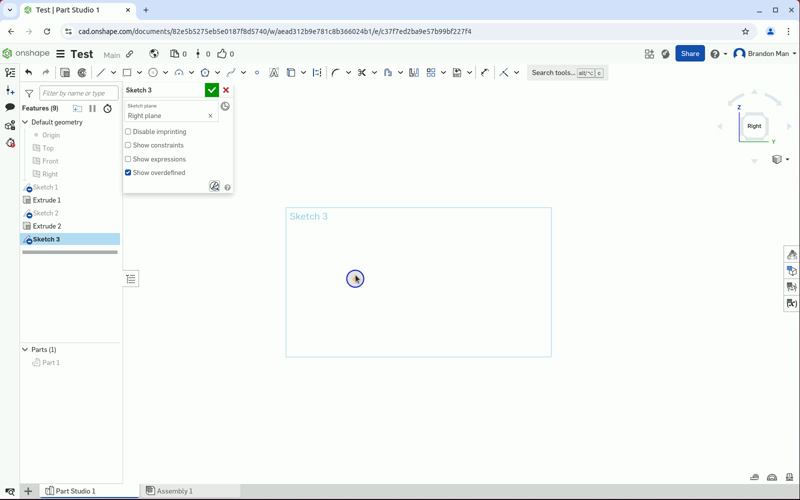
scroll(6)
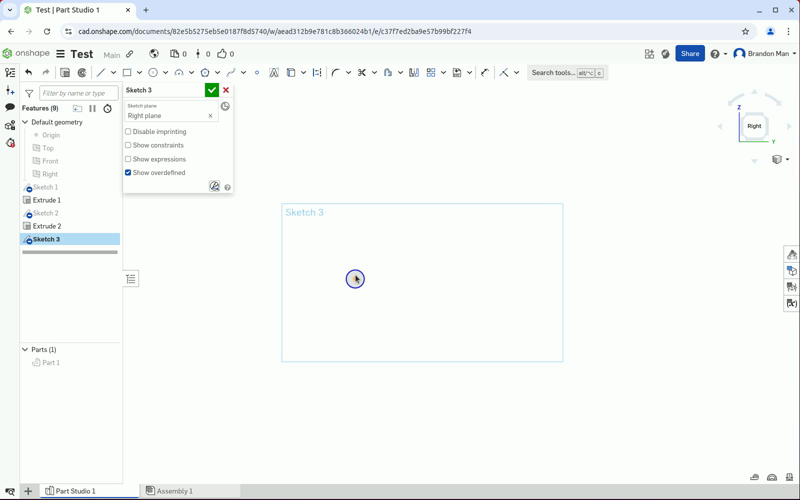
scroll(6)
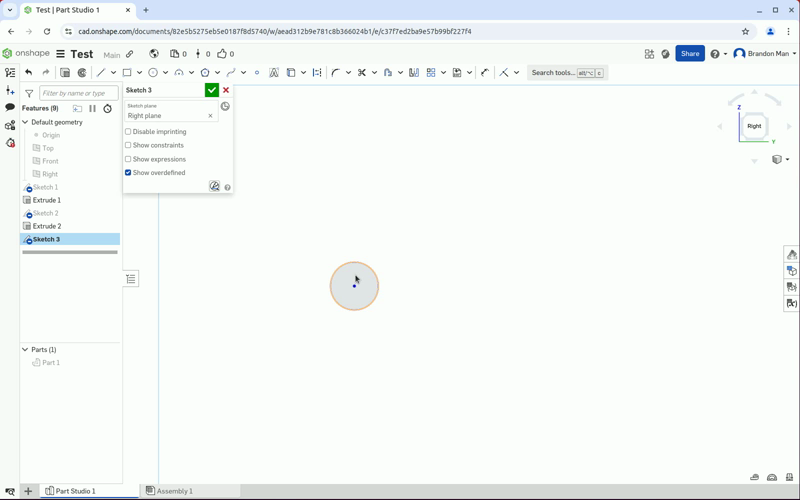
click(355, 274)
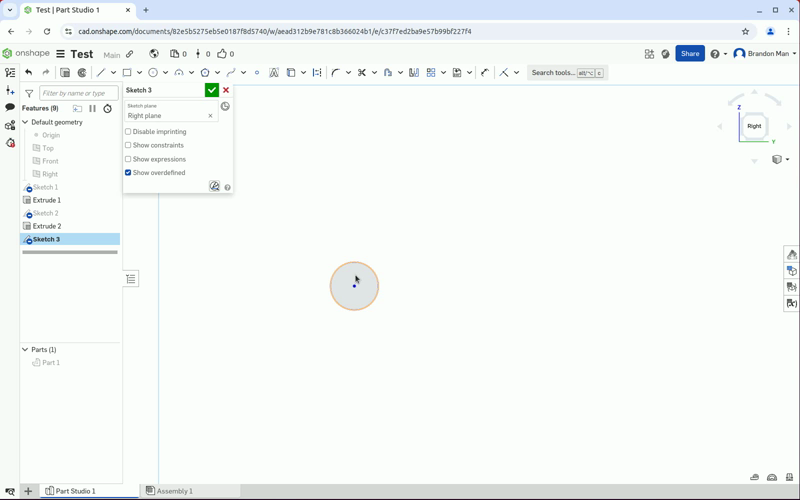
scroll(-6)
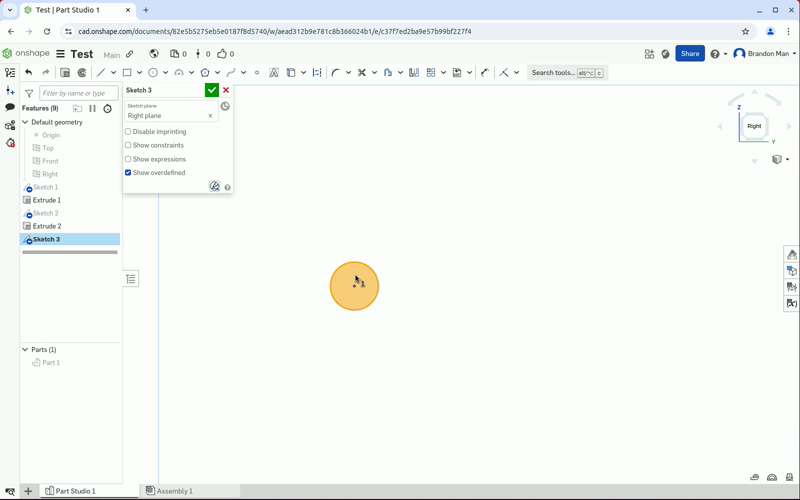
scroll(-6)
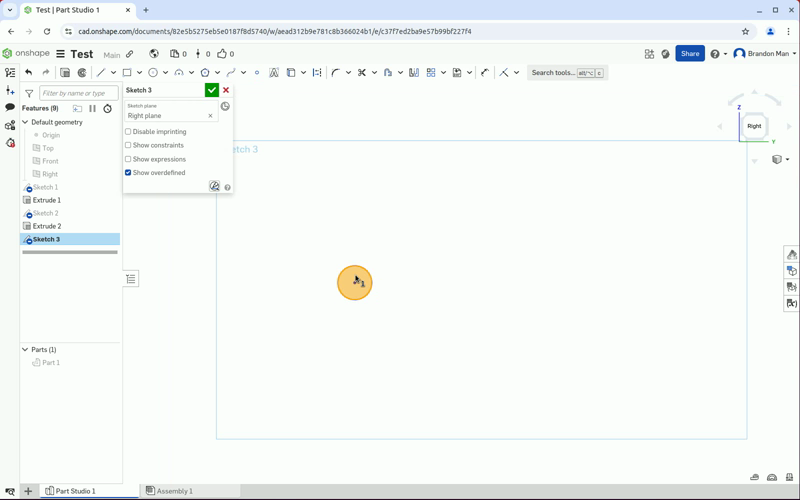
scroll(-6)
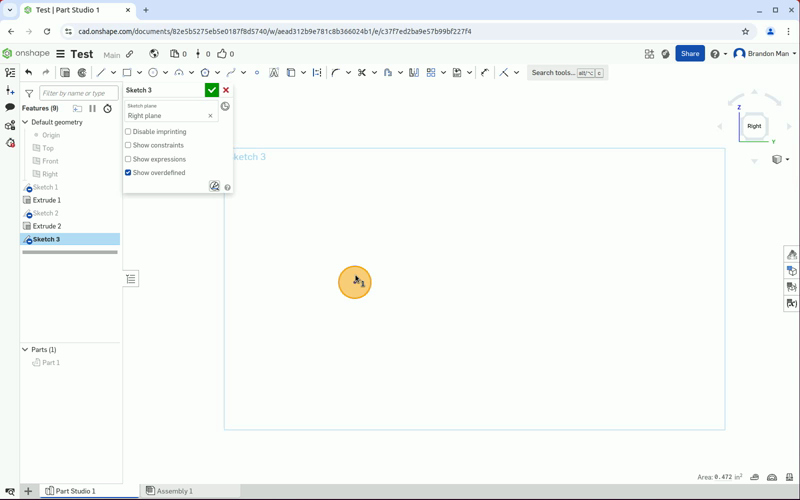
scroll(-6)
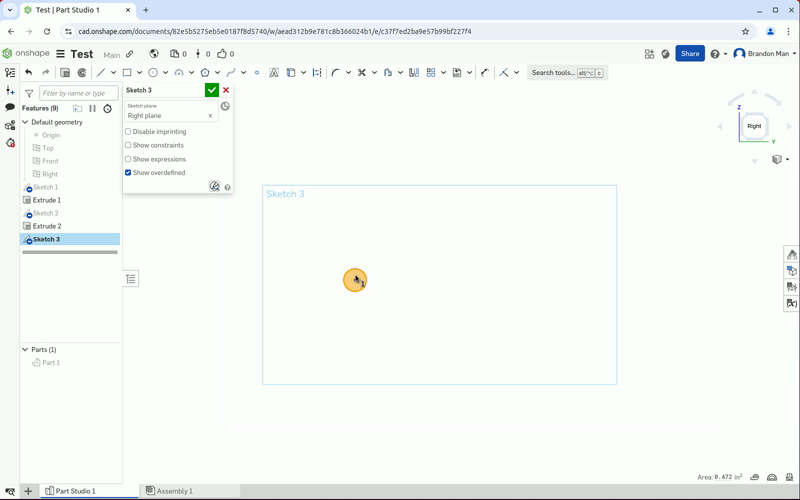
scroll(-6)
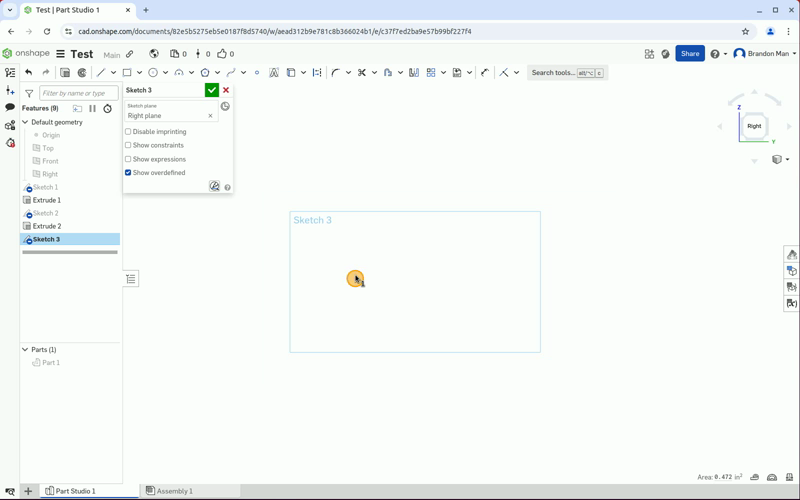
scroll(-6)
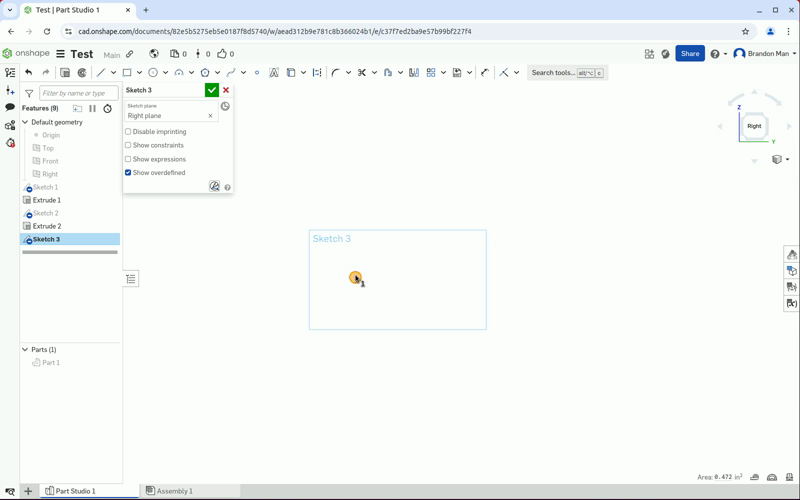
scroll(-6)
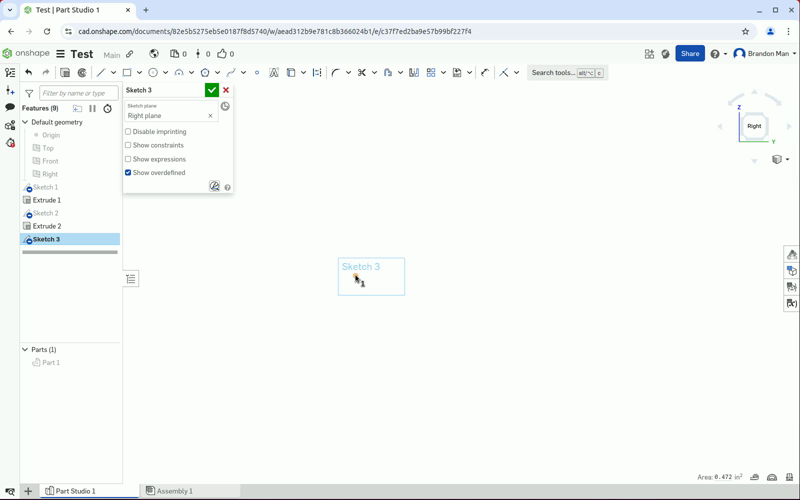
mouse_move(73, 352)
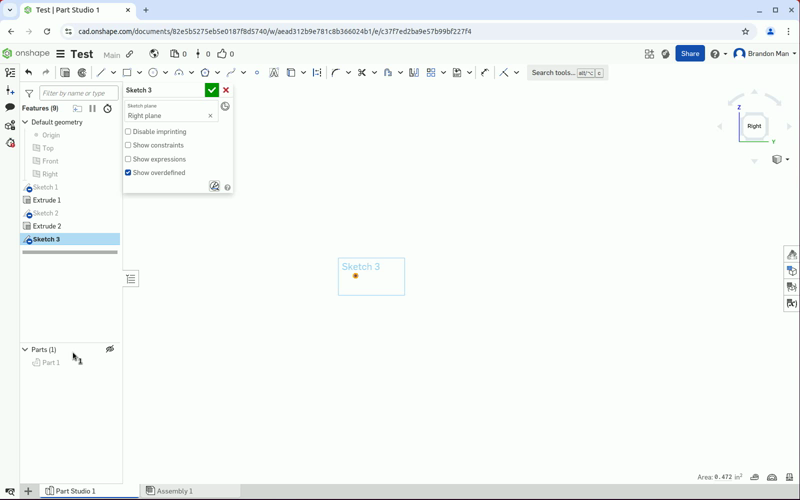
key(shift+y)
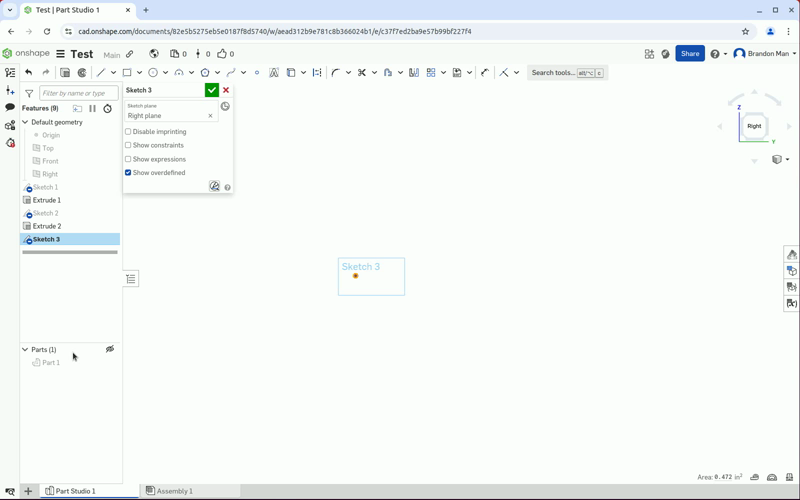
key(shift+e)
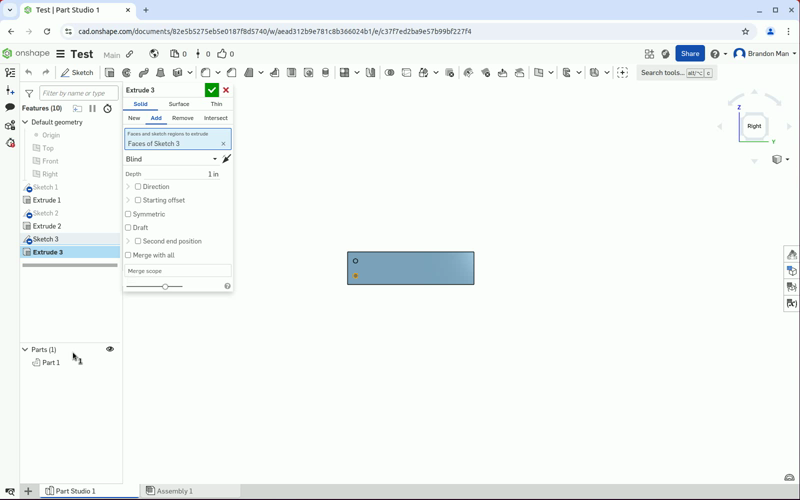
mouse_move(143, 106)
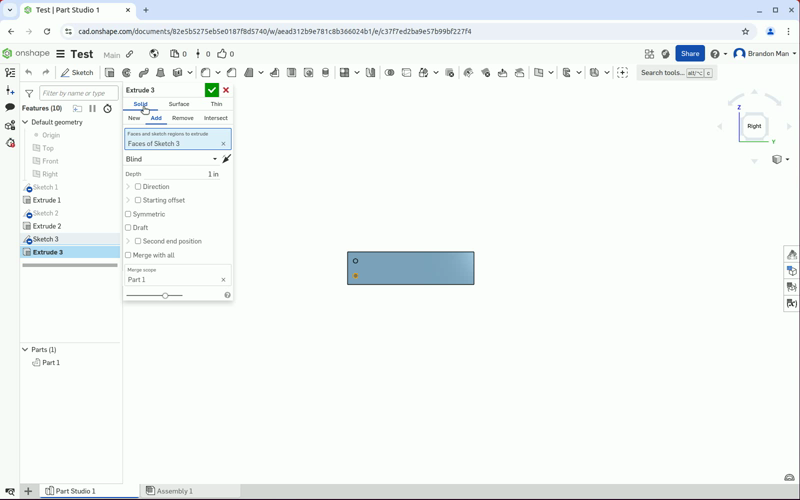
click(143, 106)
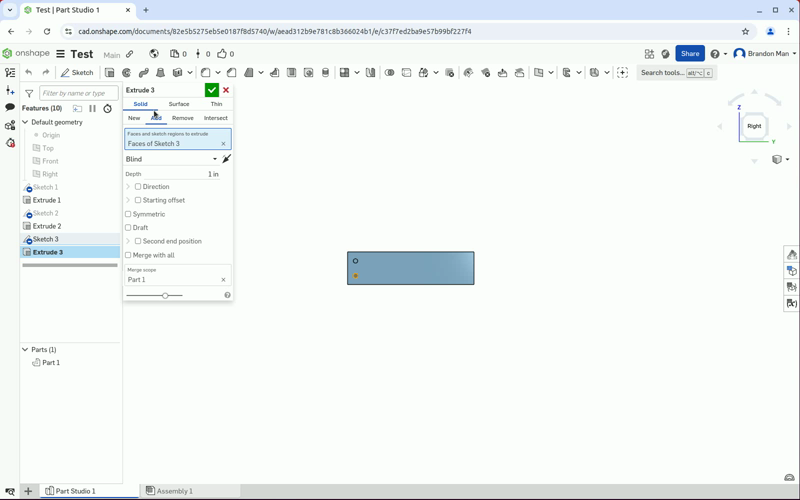
mouse_move(186, 120)
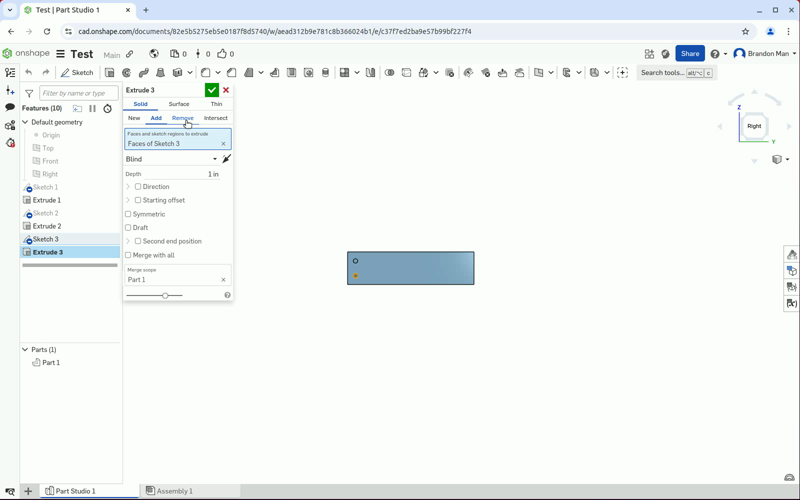
click(186, 120)
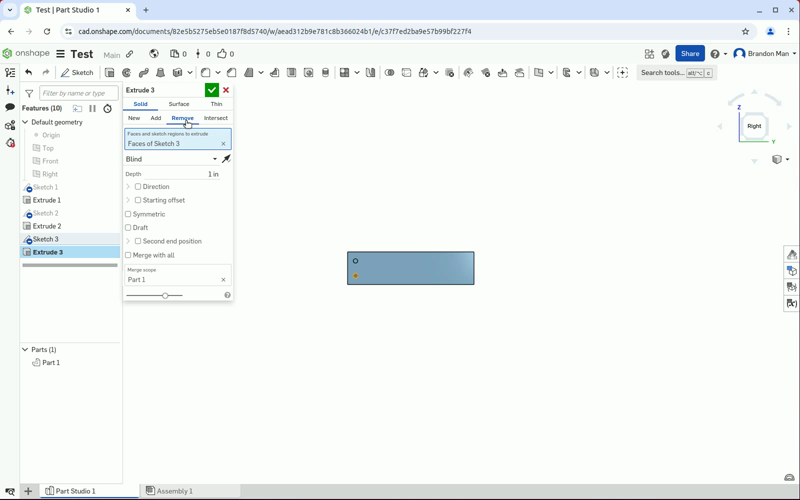
key(tab, 4)
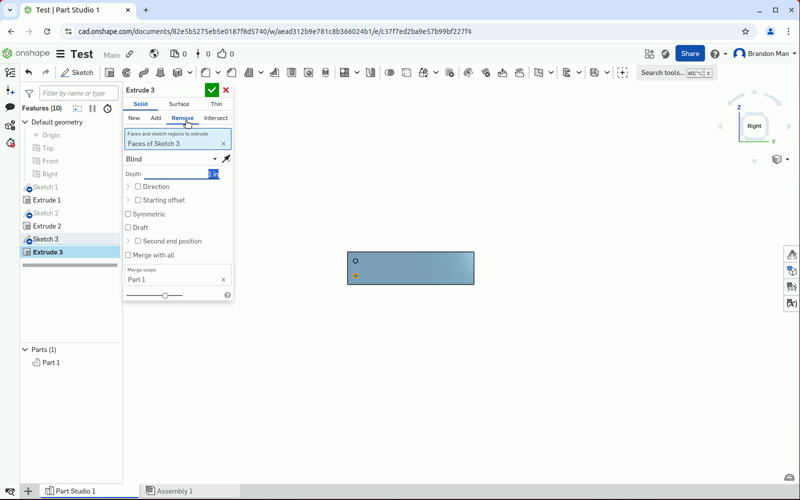
text(0.241)
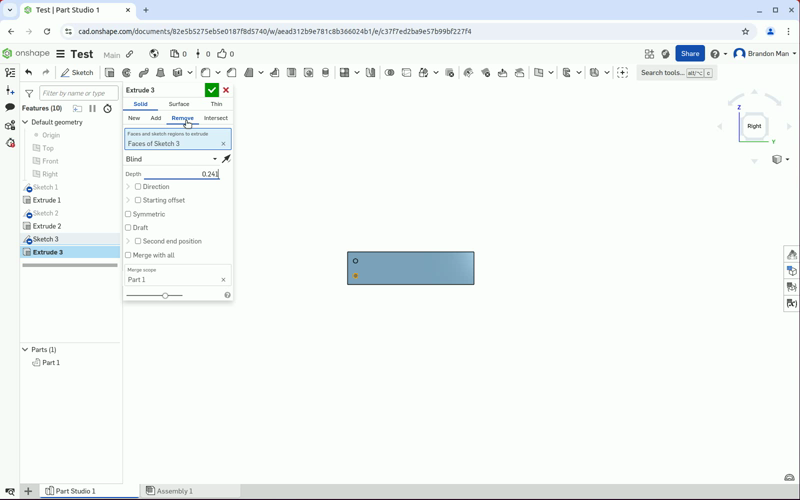
key(tab, 6)
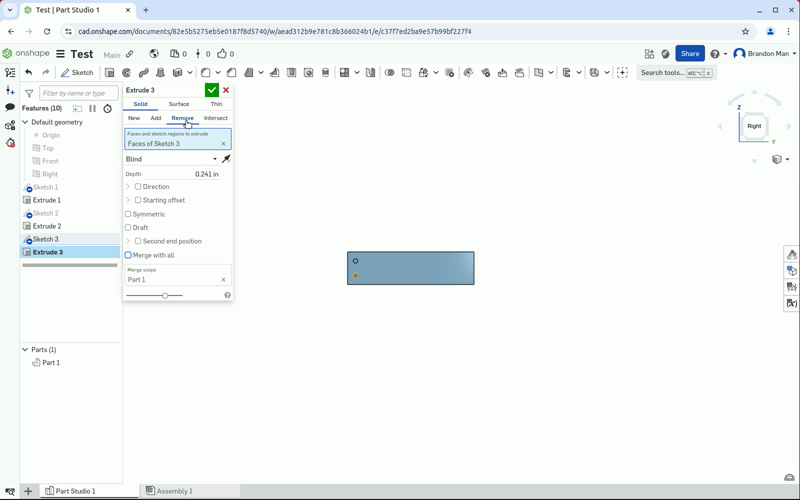
key(space)
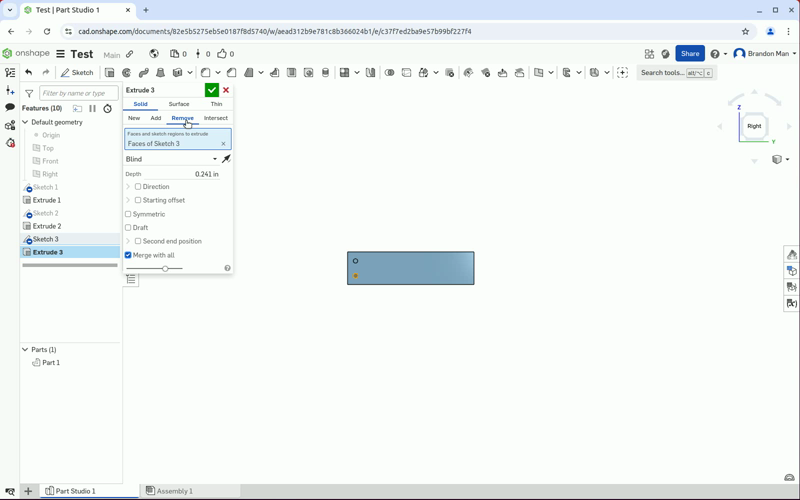
key(enter)
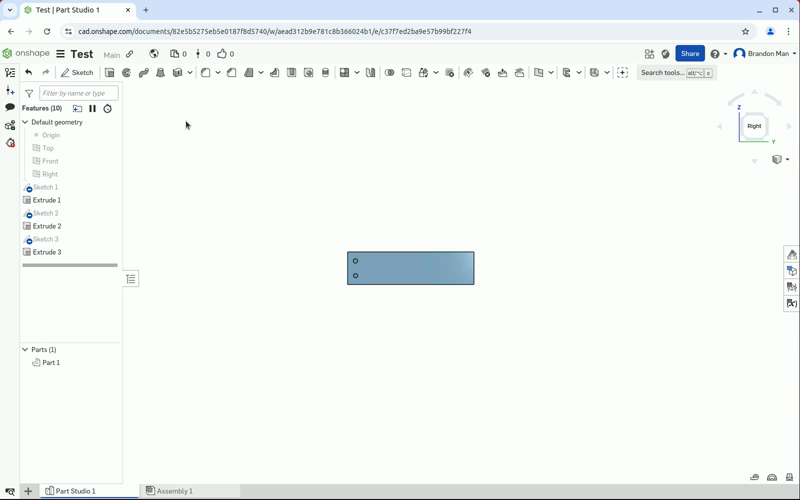
key(shift+h)
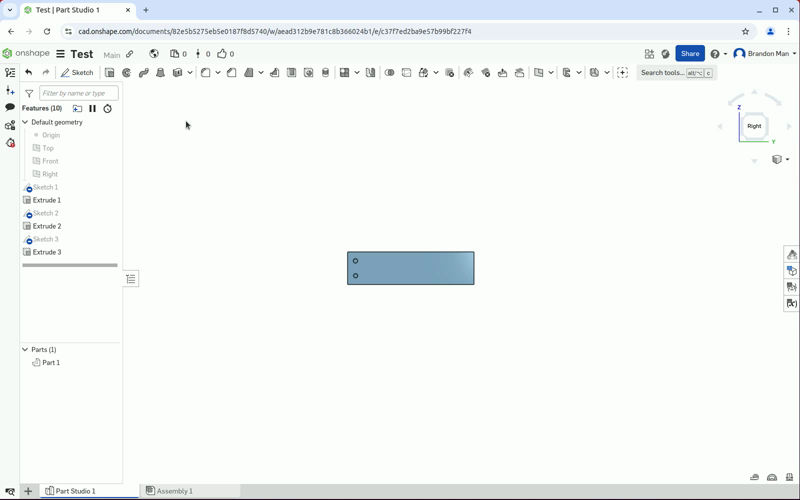
key(shift+h)
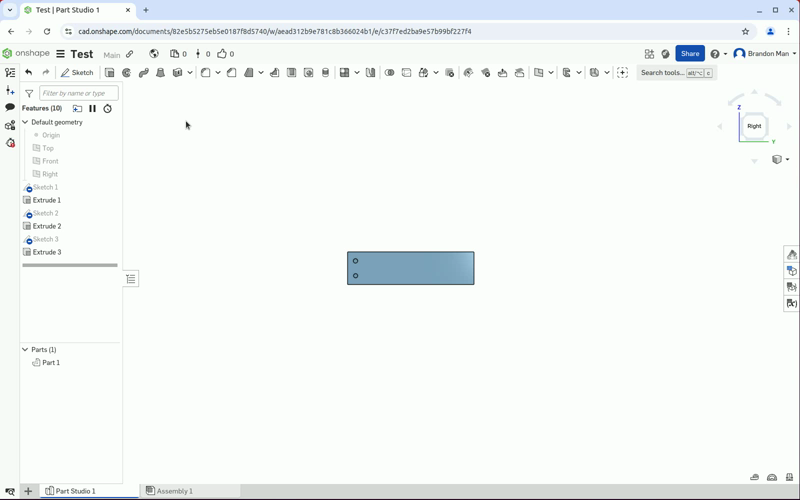
mouse_move(73, 189)
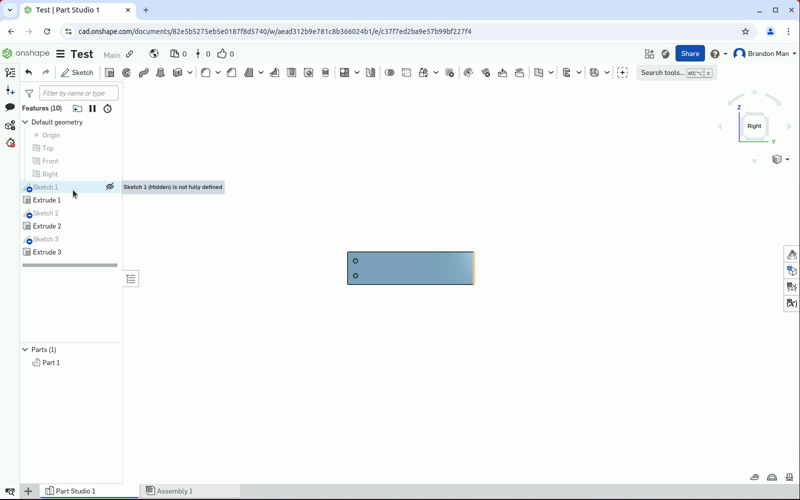
click(73, 189)
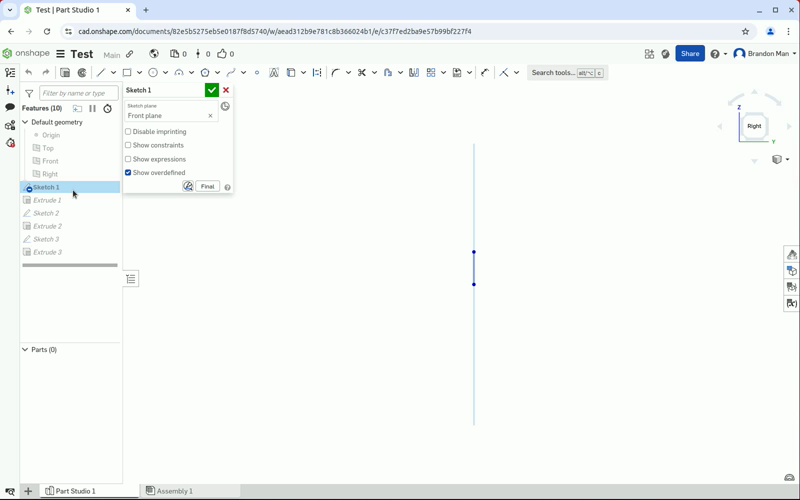
mouse_move(229, 92)
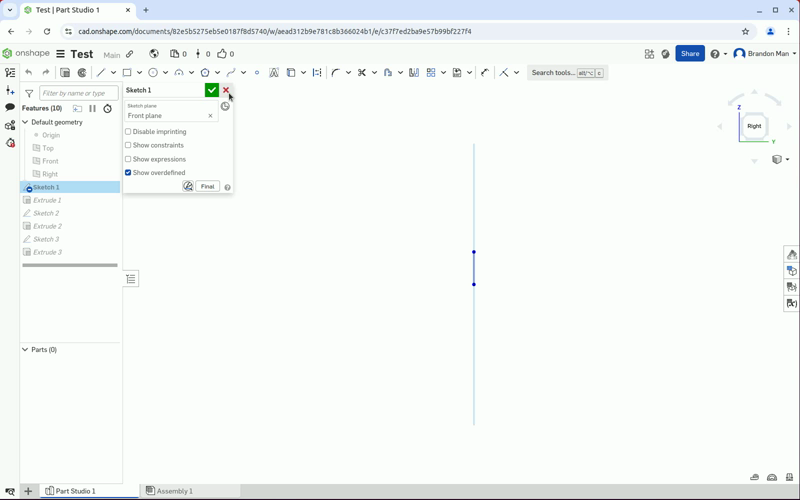
click(229, 92)
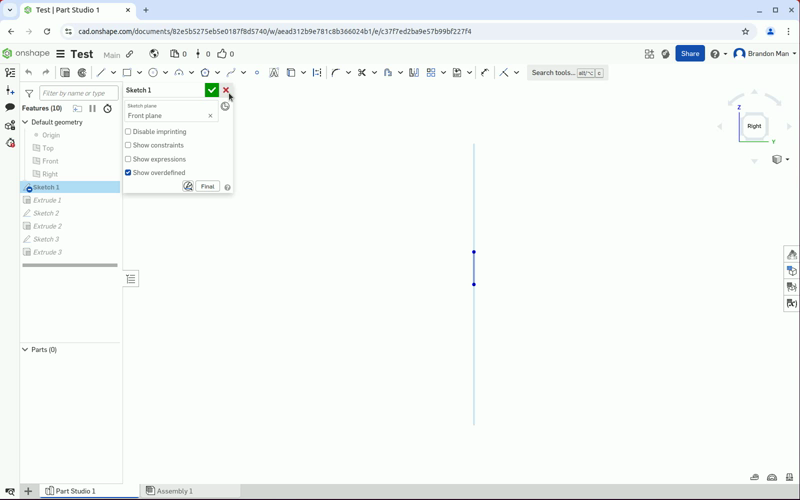
key(shift+s)
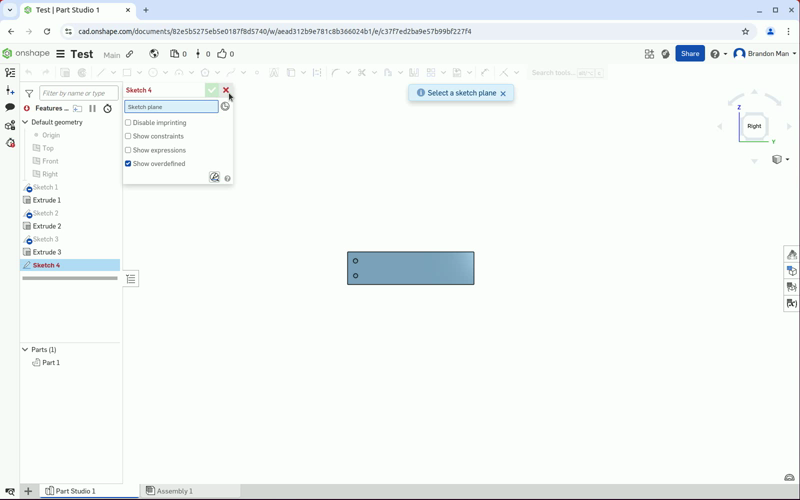
mouse_move(73, 176)
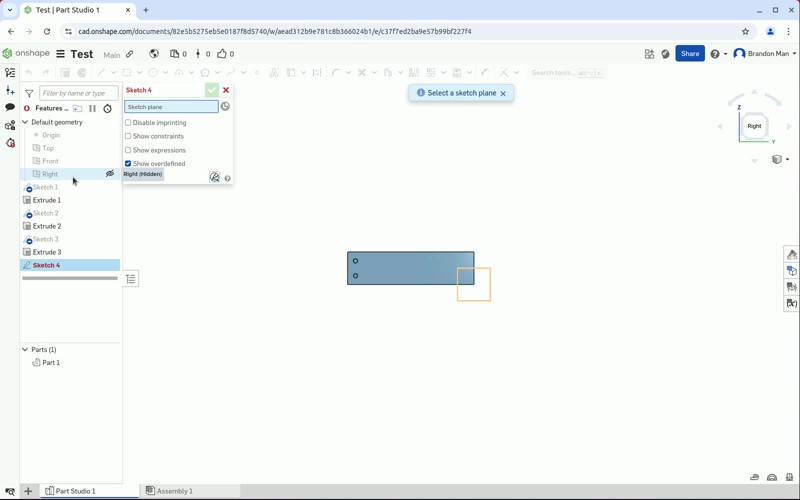
click(73, 176)
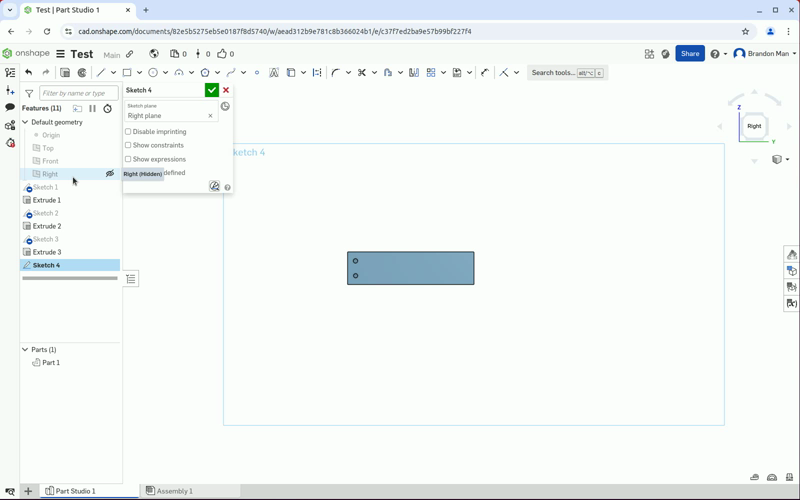
mouse_move(73, 352)
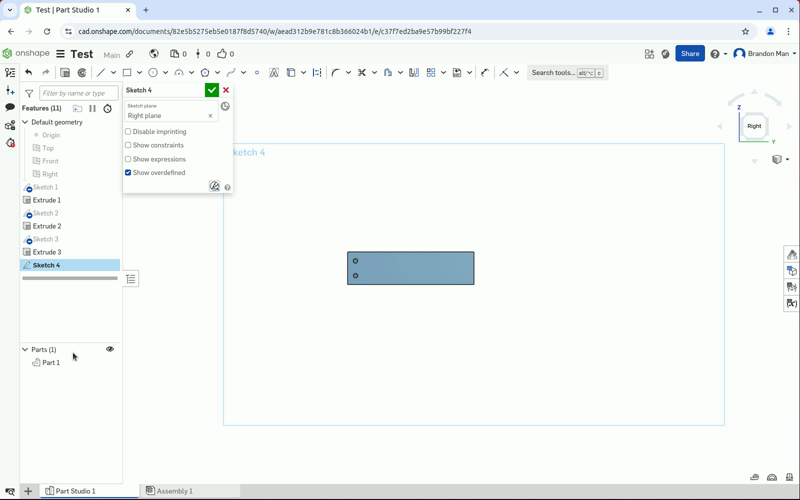
key(y)
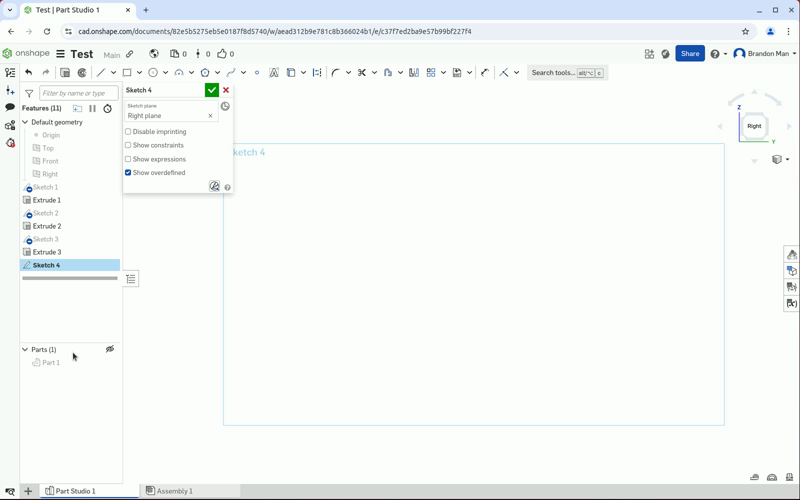
key(c)
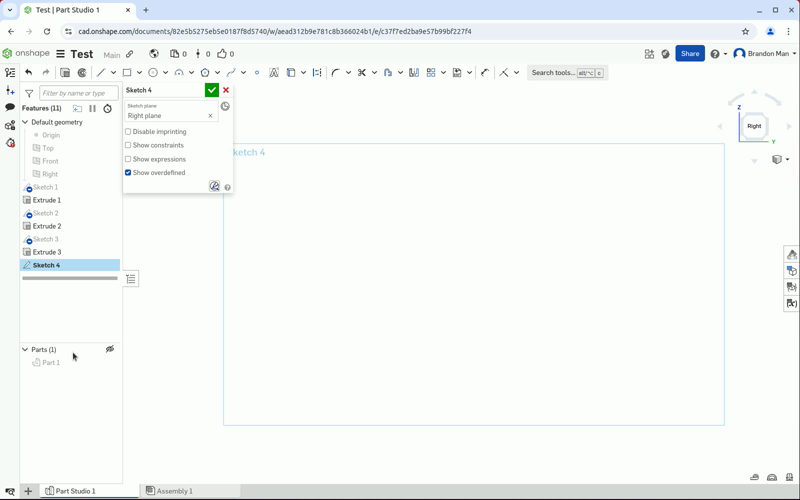
key_down(shift)
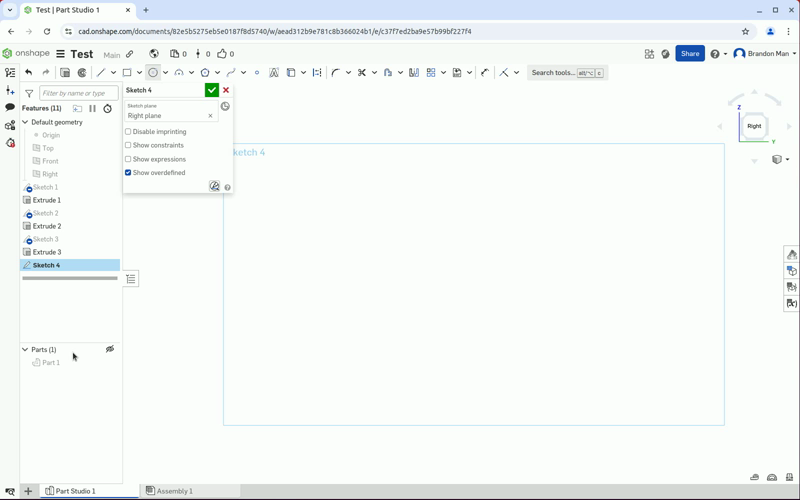
mouse_move(454, 261)
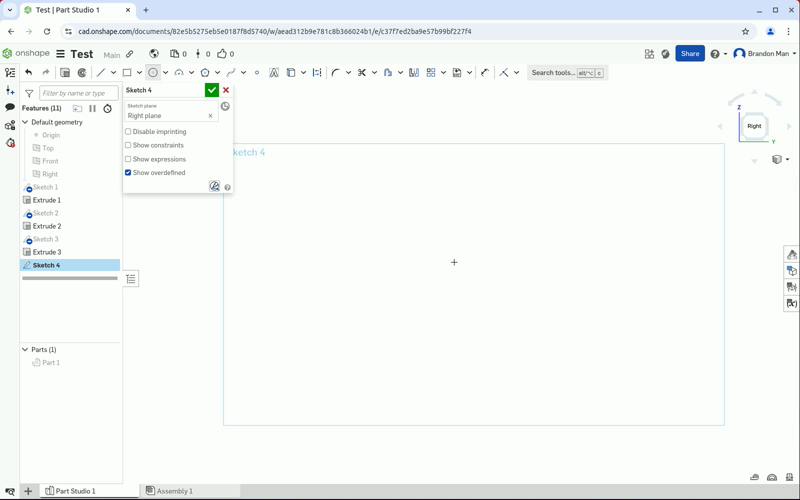
click(454, 261)
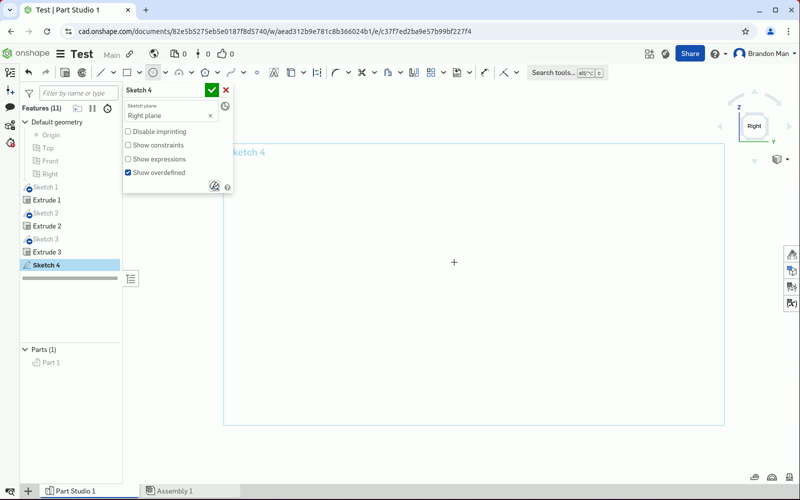
key_up(shift)
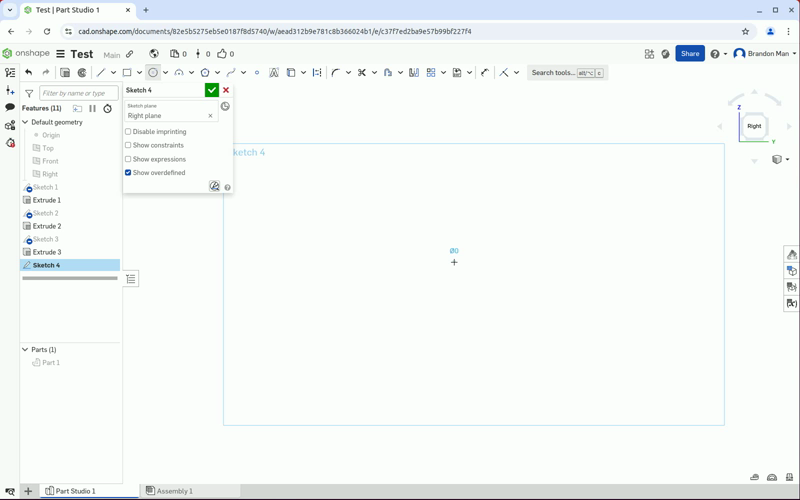
mouse_move(456, 261)
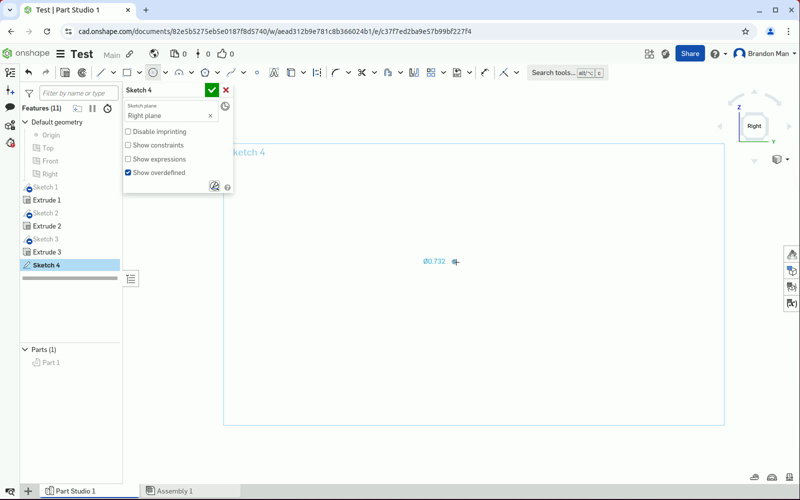
scroll(6)
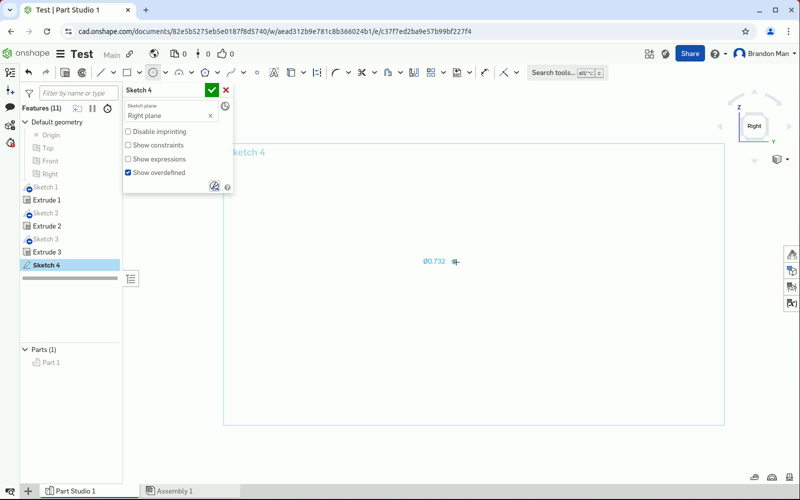
scroll(6)
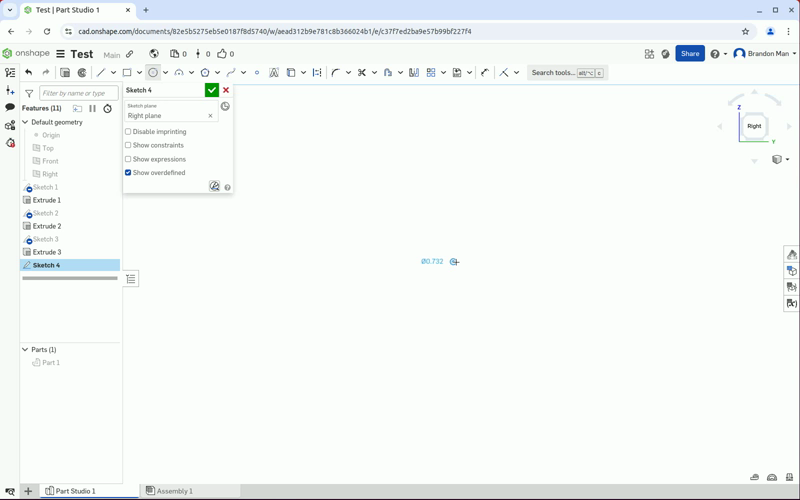
scroll(6)
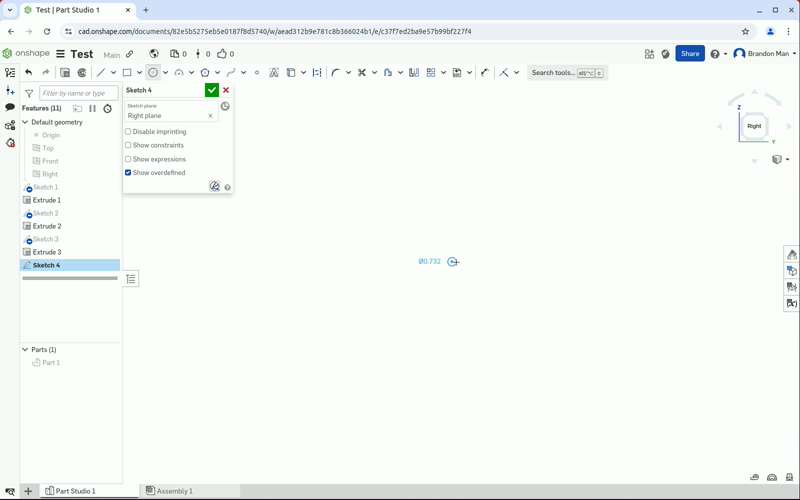
scroll(6)
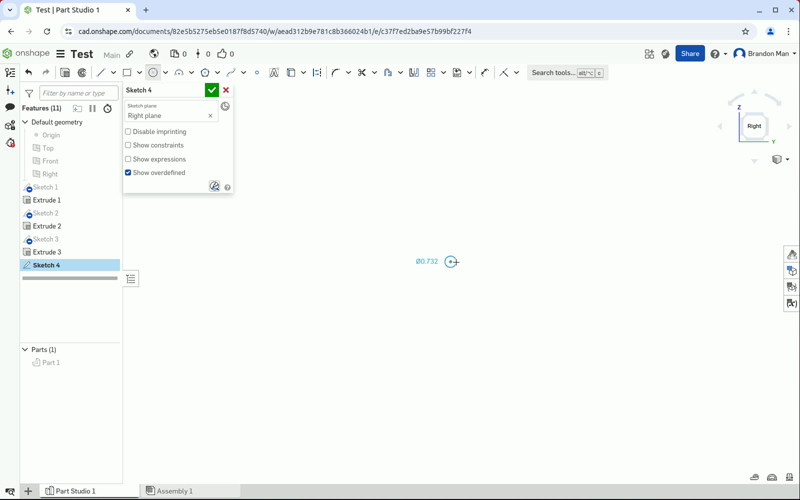
scroll(6)
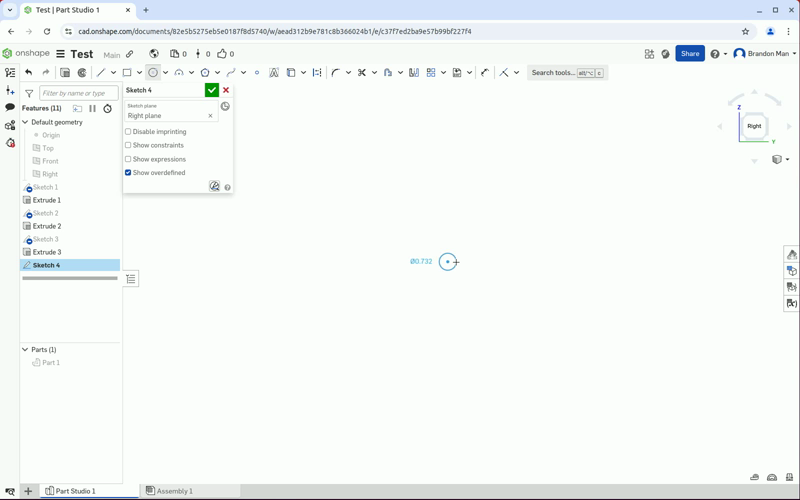
scroll(6)
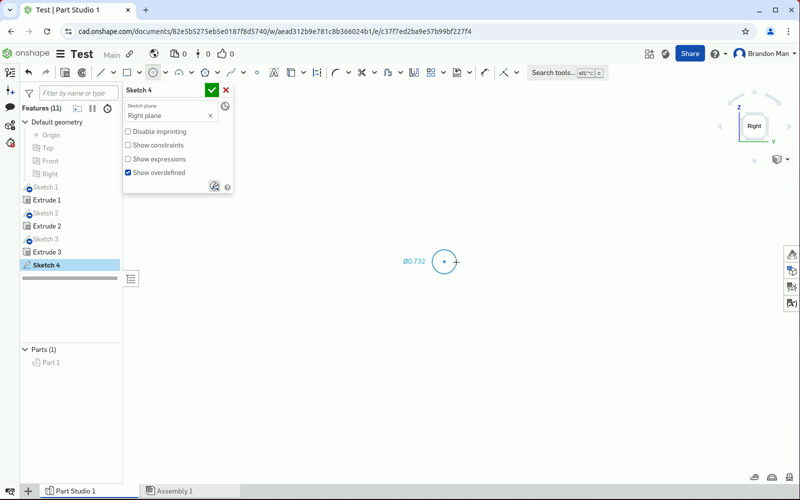
scroll(6)
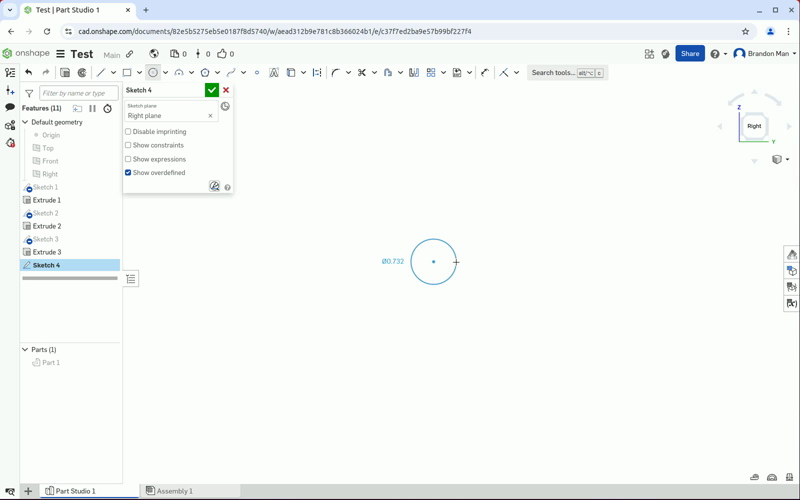
click(456, 261)
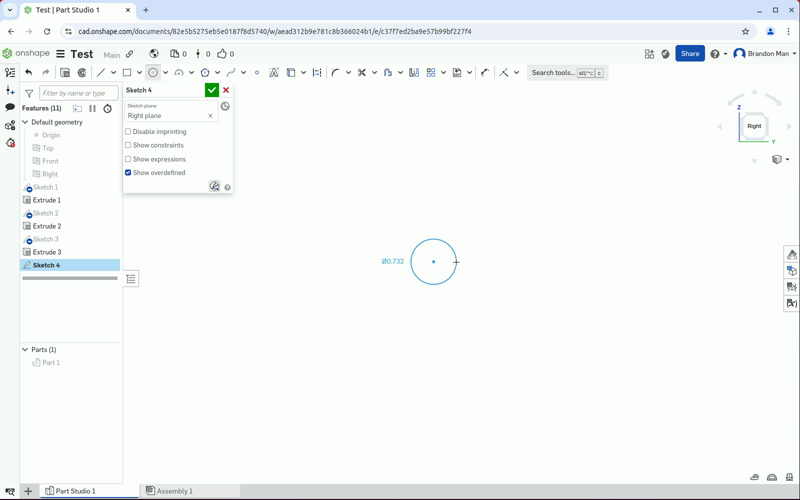
scroll(-6)
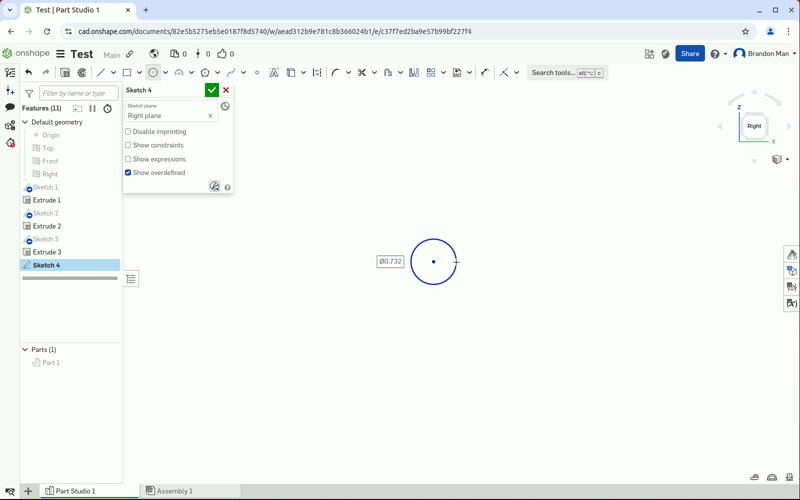
scroll(-6)
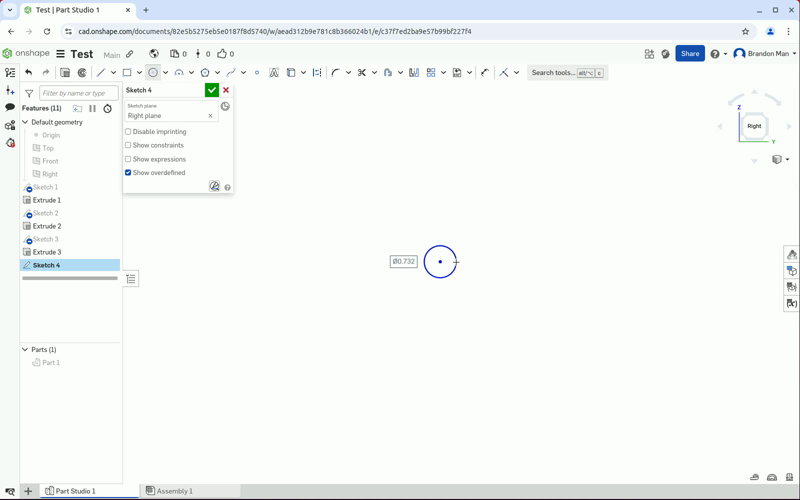
scroll(-6)
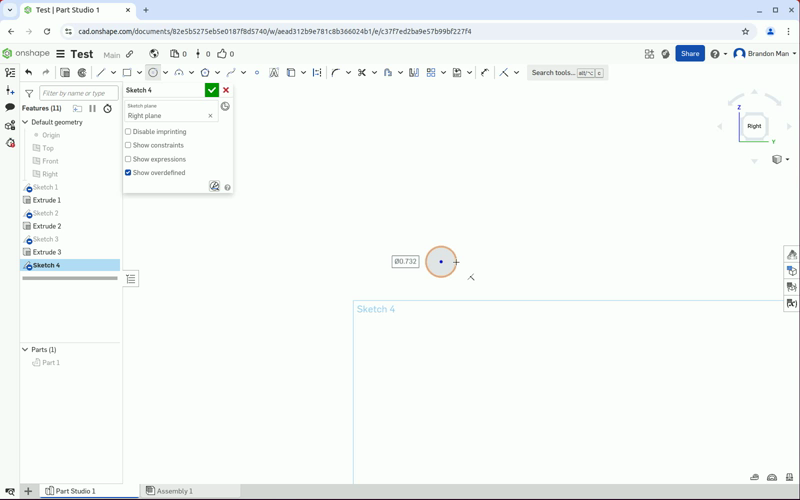
scroll(-6)
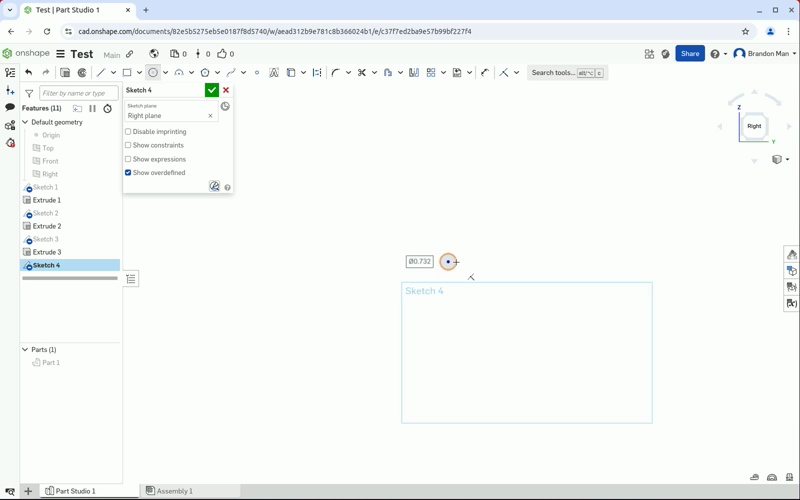
scroll(-6)
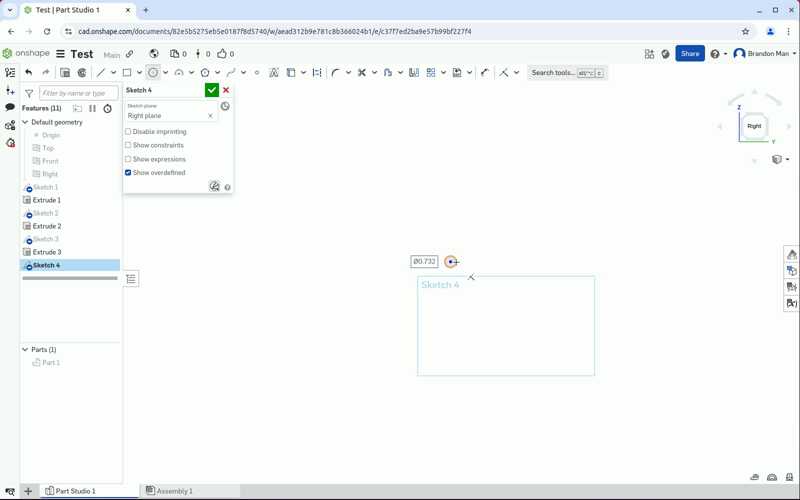
scroll(-6)
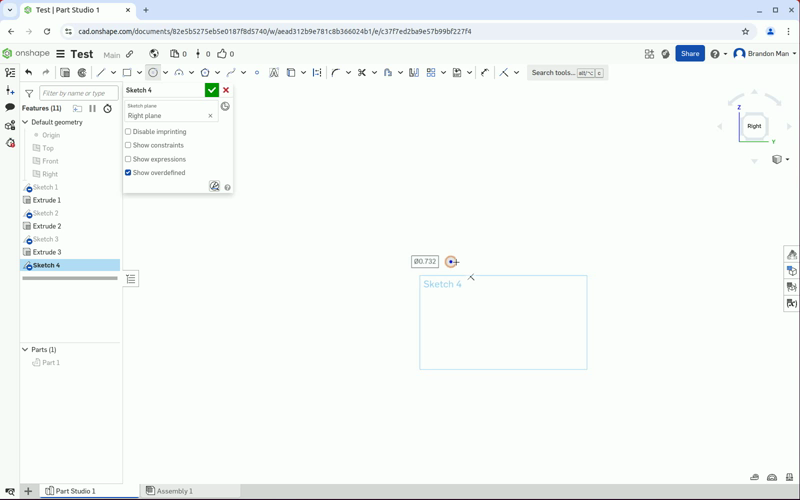
scroll(-6)
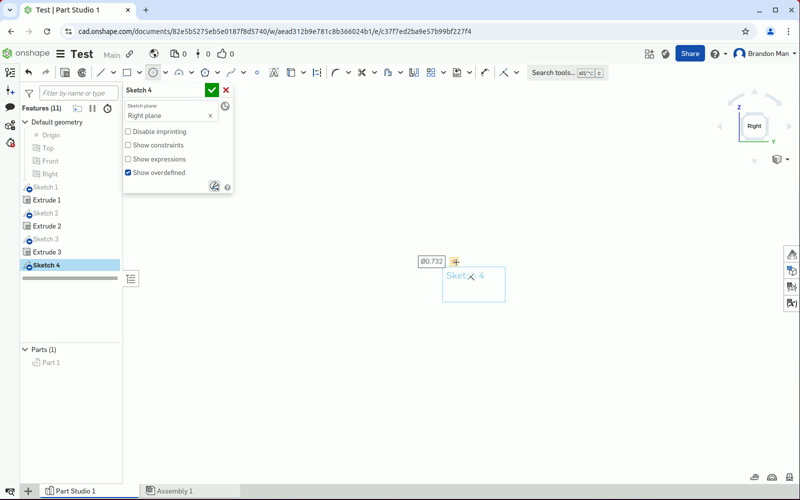
key(esc)
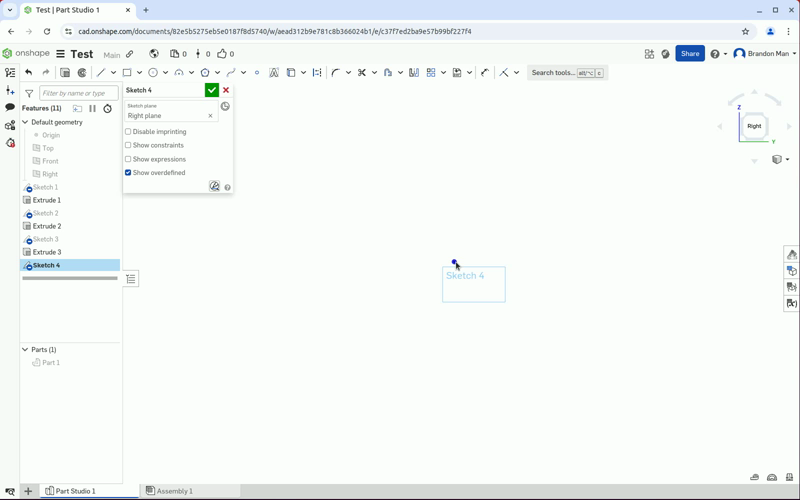
mouse_move(454, 263)
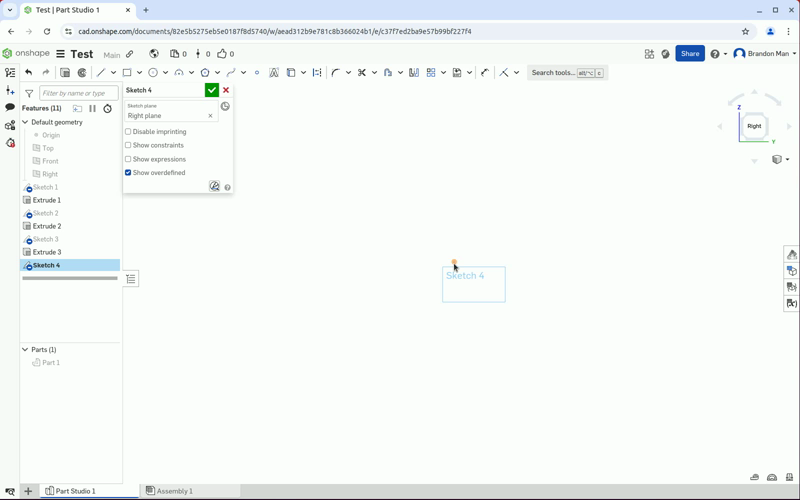
scroll(6)
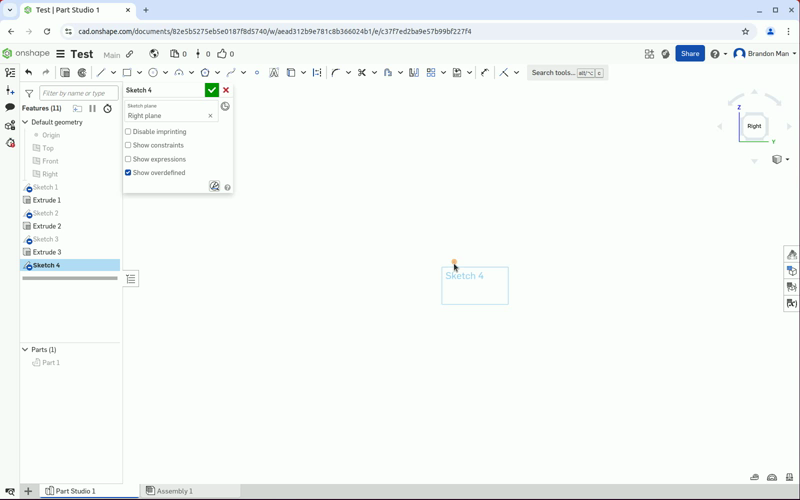
scroll(6)
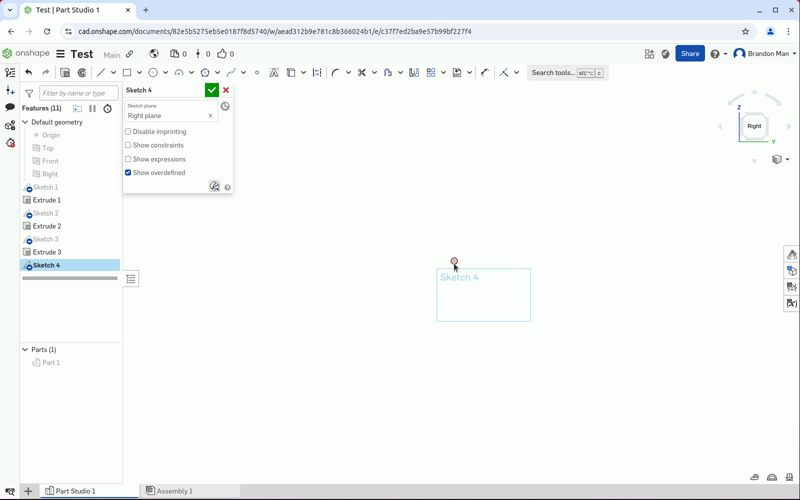
scroll(6)
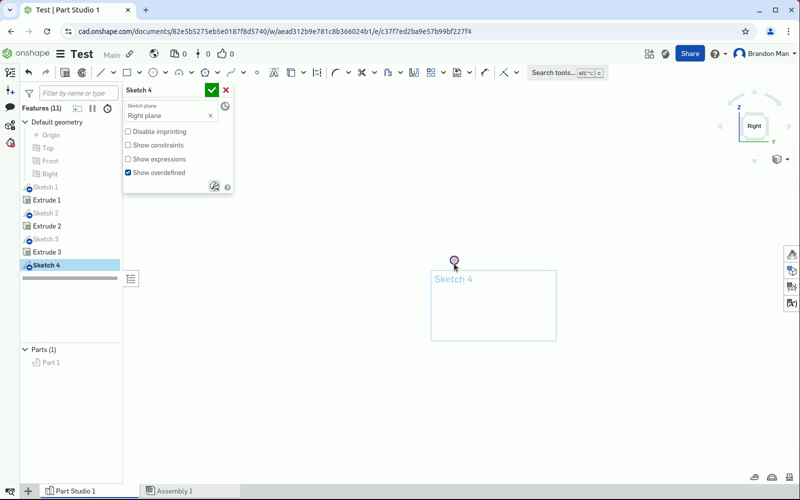
scroll(6)
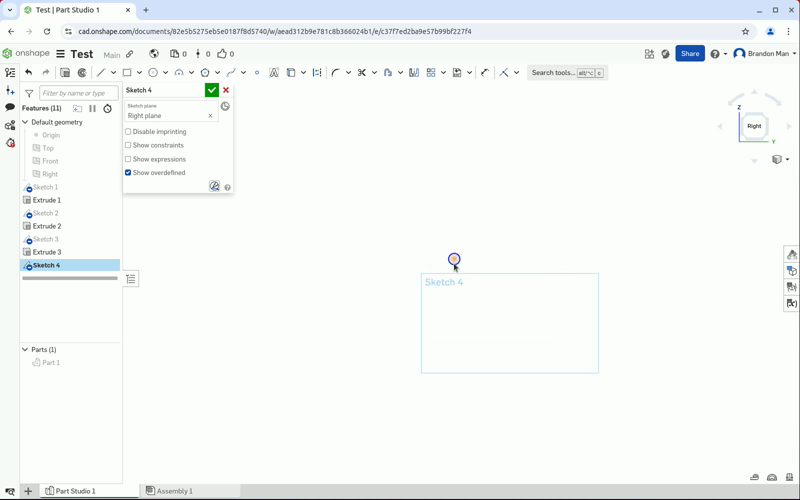
scroll(6)
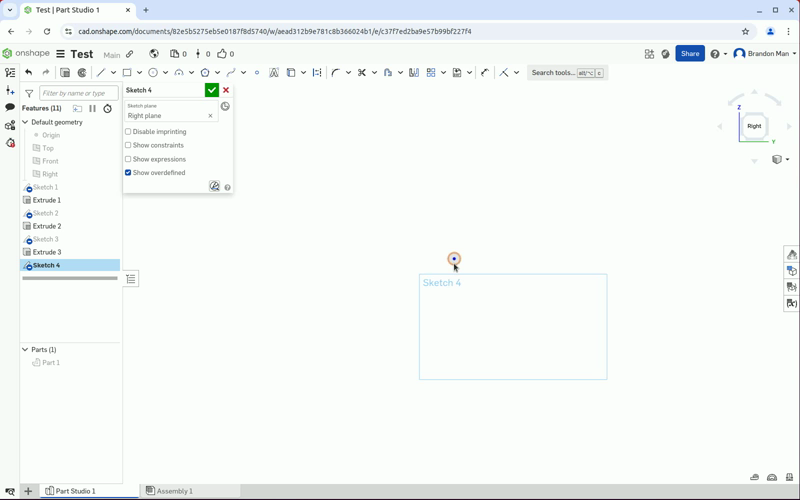
scroll(6)
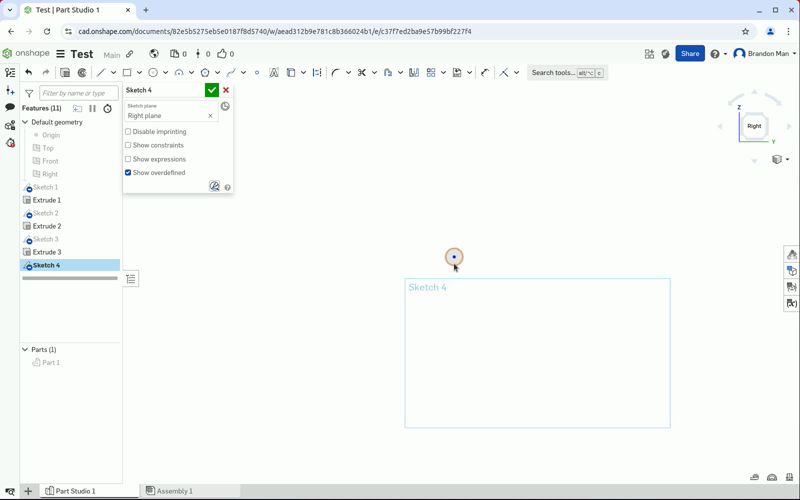
scroll(6)
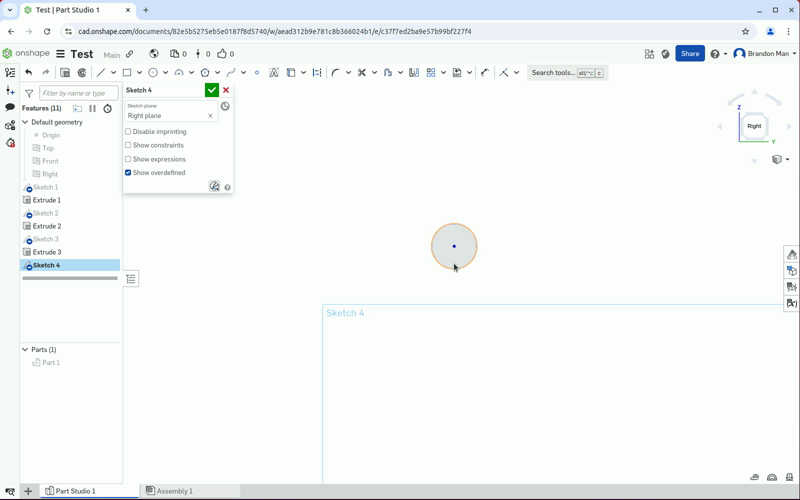
click(454, 263)
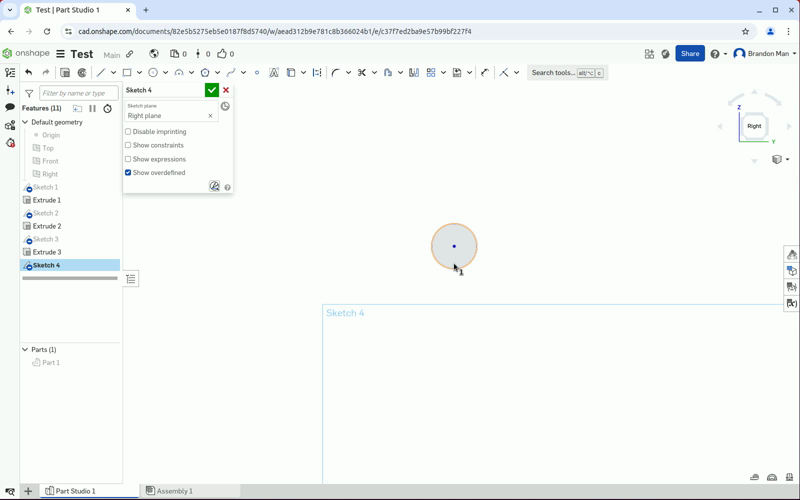
scroll(-6)
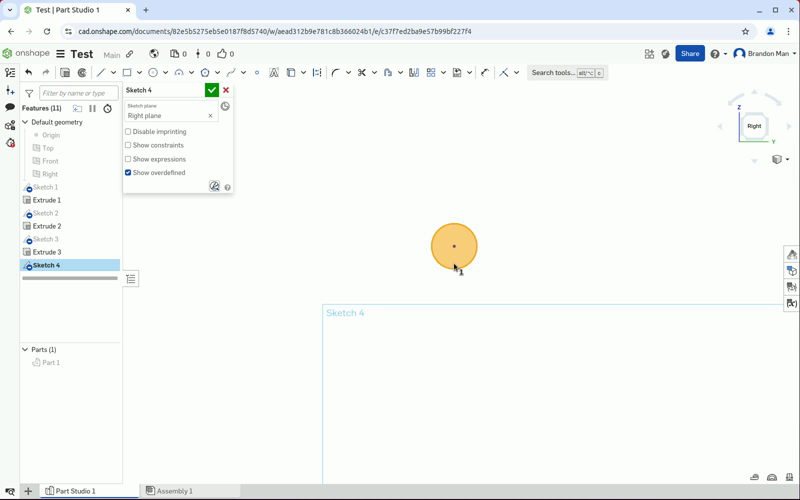
scroll(-6)
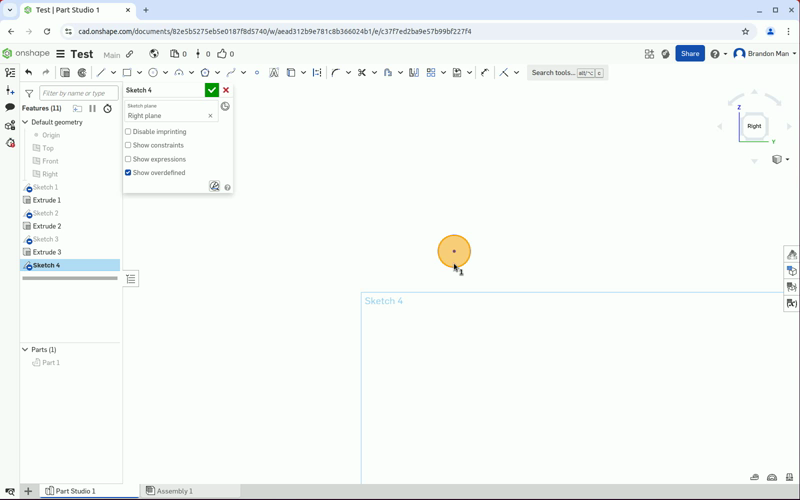
scroll(-6)
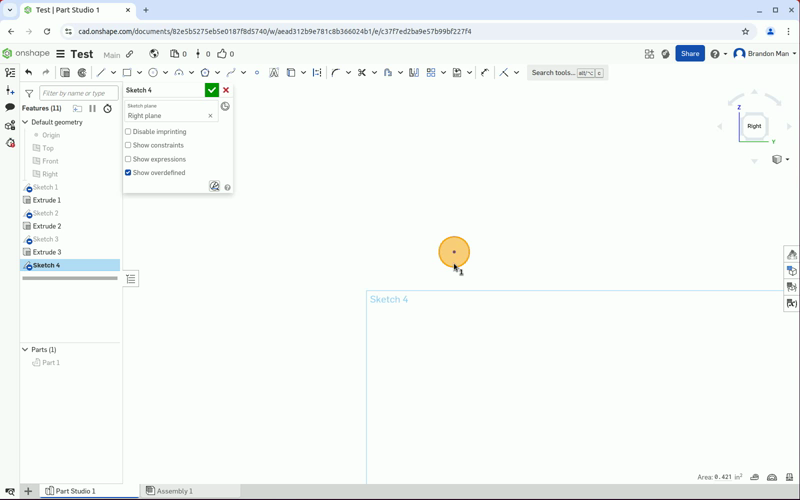
scroll(-6)
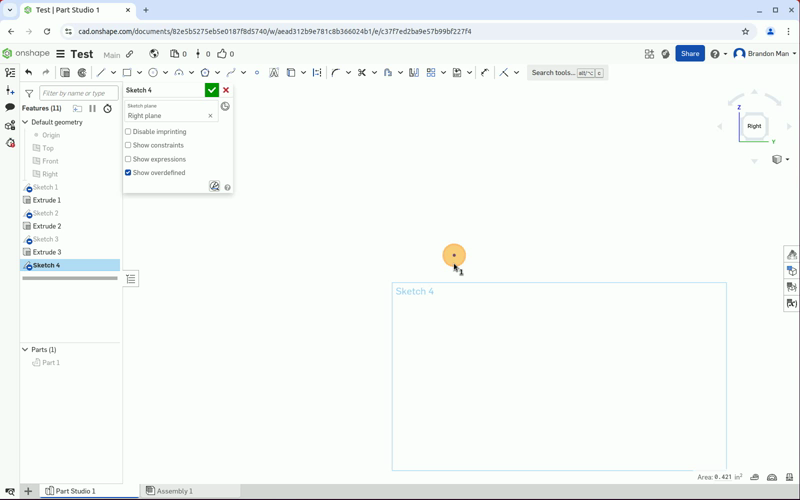
scroll(-6)
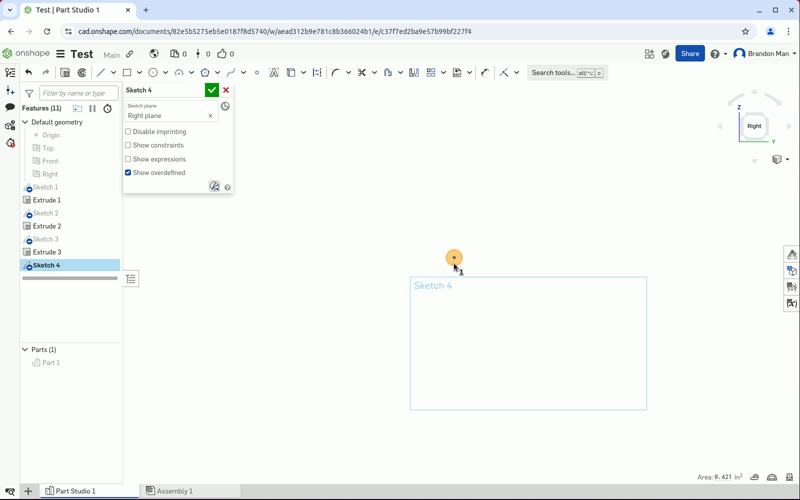
scroll(-6)
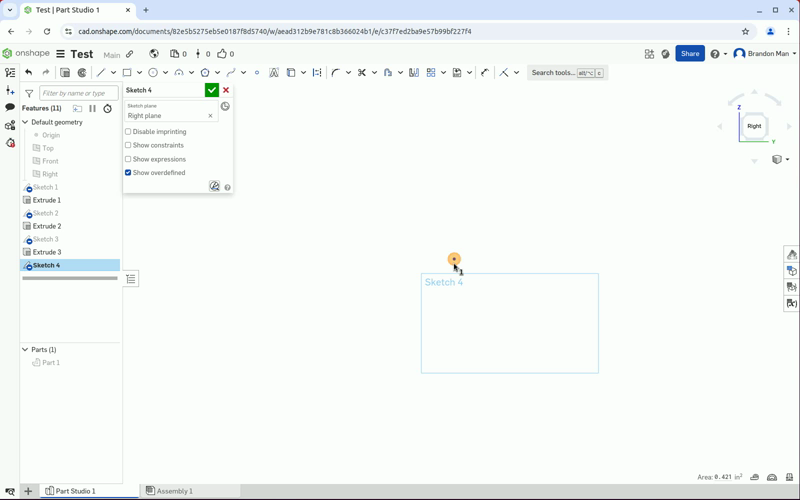
scroll(-6)
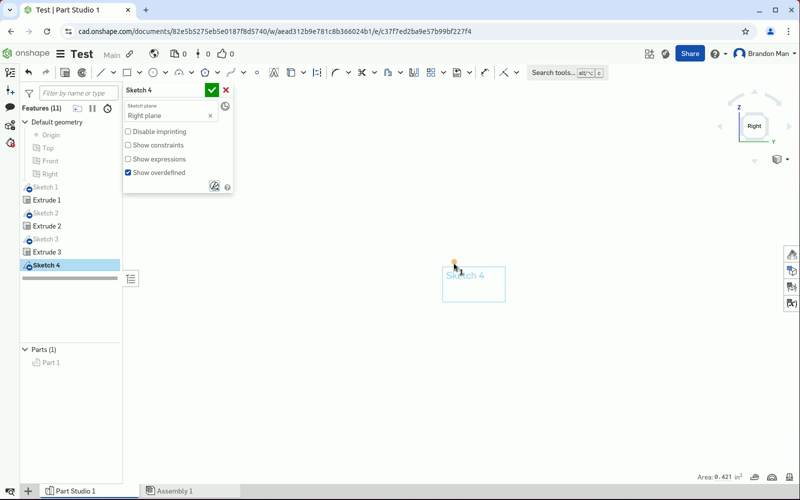
mouse_move(73, 352)
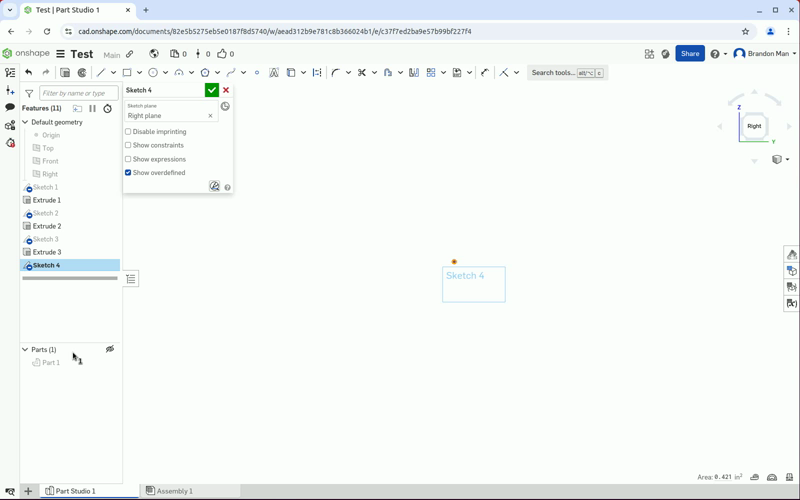
key(shift+y)
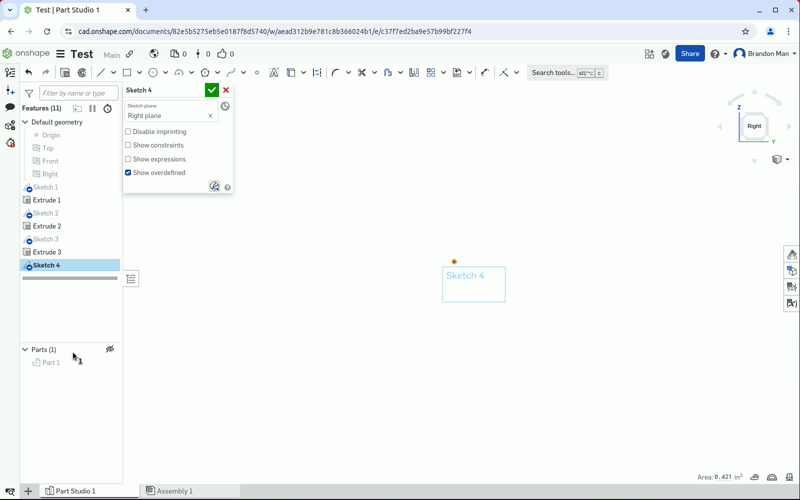
key(shift+e)
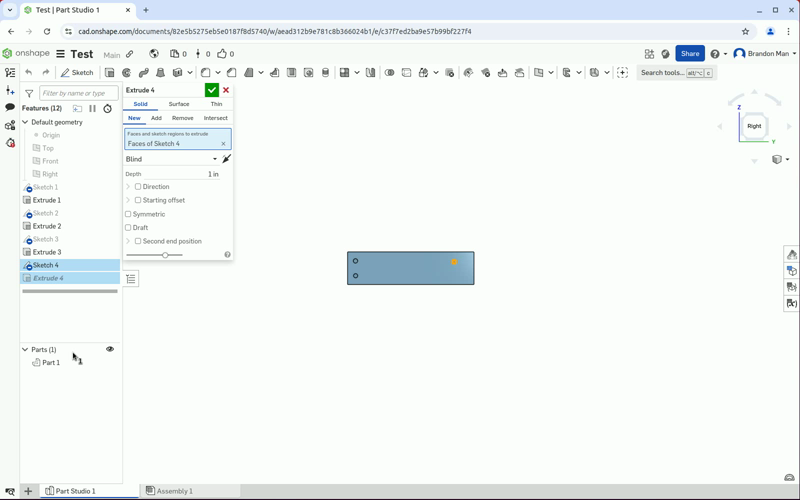
mouse_move(143, 106)
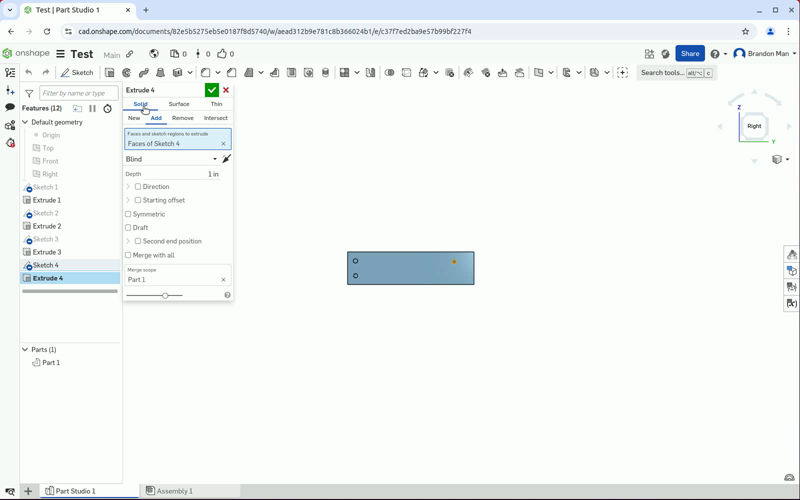
click(143, 106)
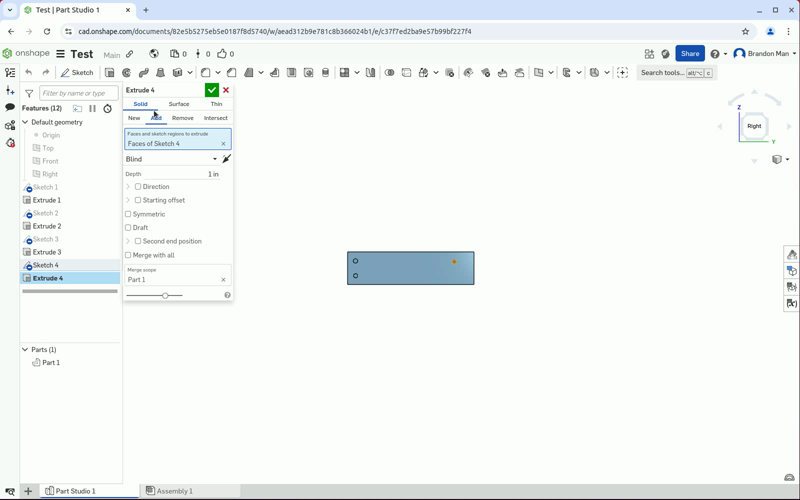
mouse_move(186, 120)
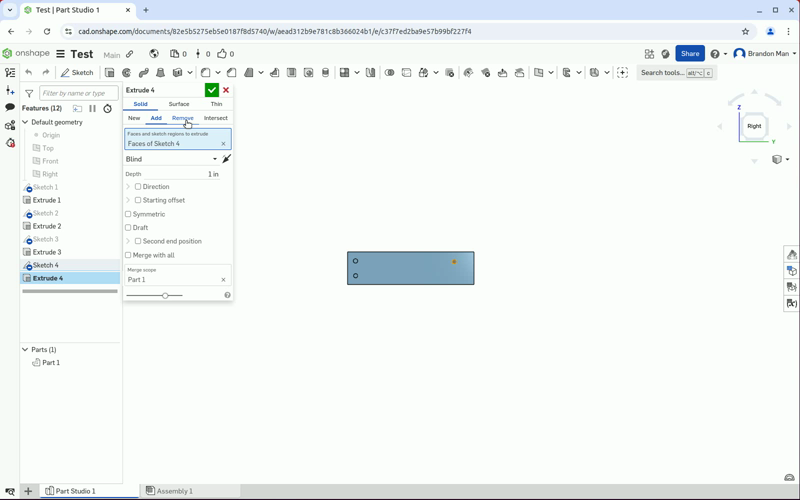
click(186, 120)
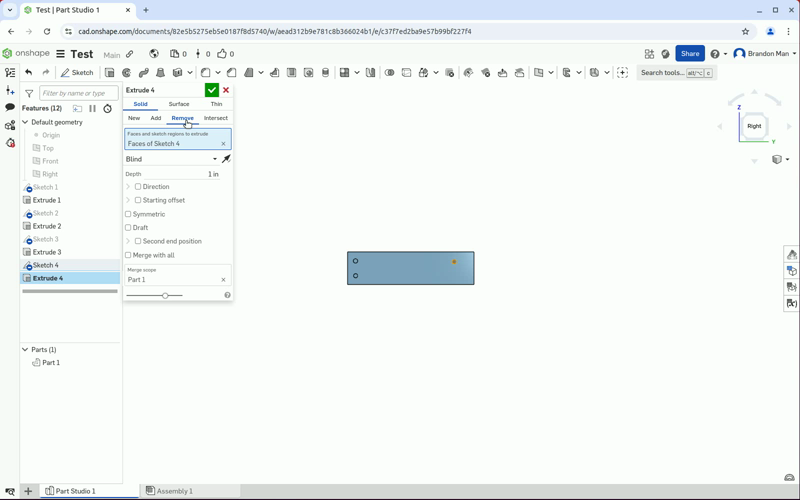
key(tab, 4)
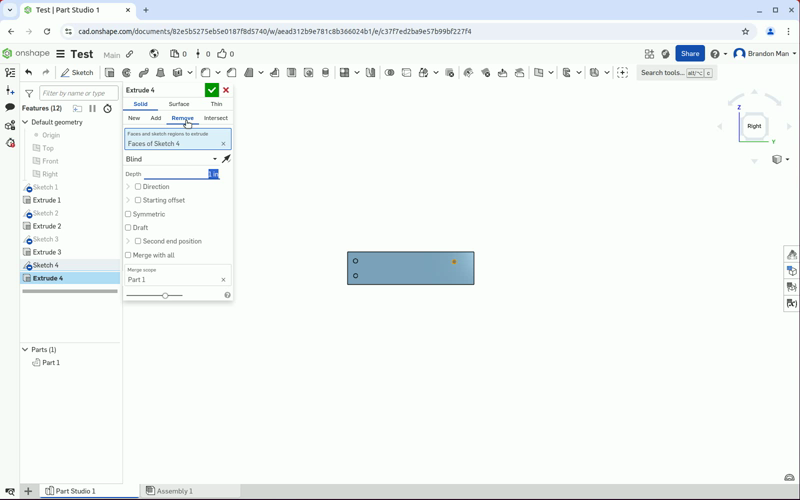
text(0.241)
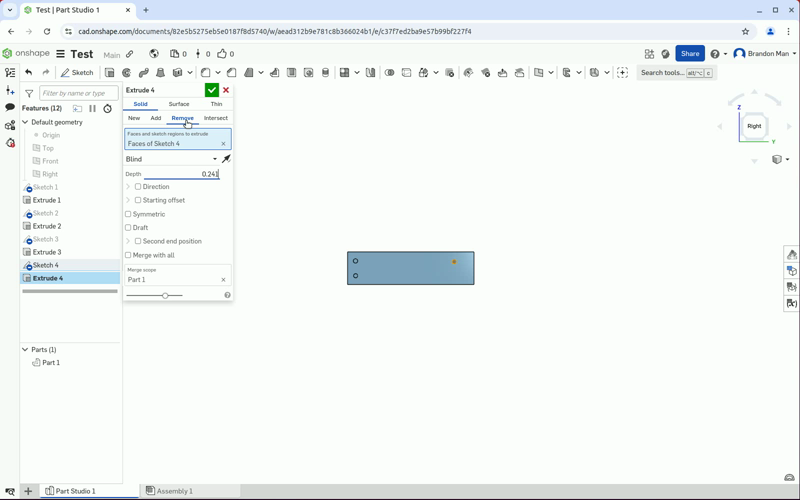
key(tab, 6)
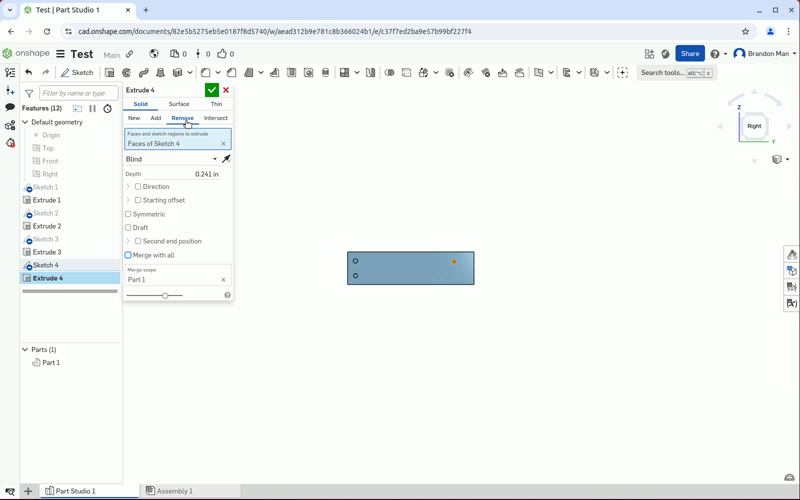
key(space)
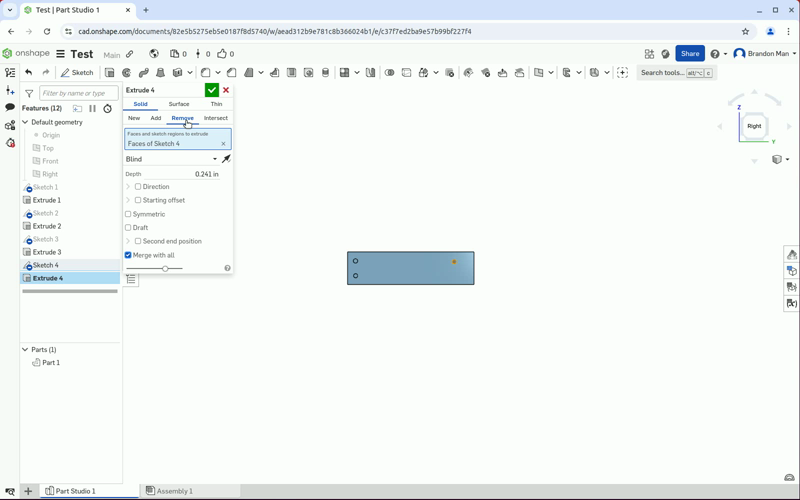
key(enter)
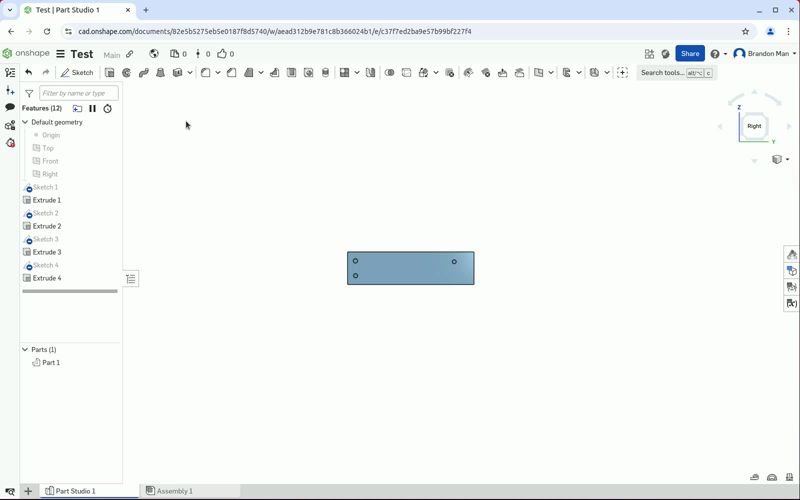
key(shift+h)
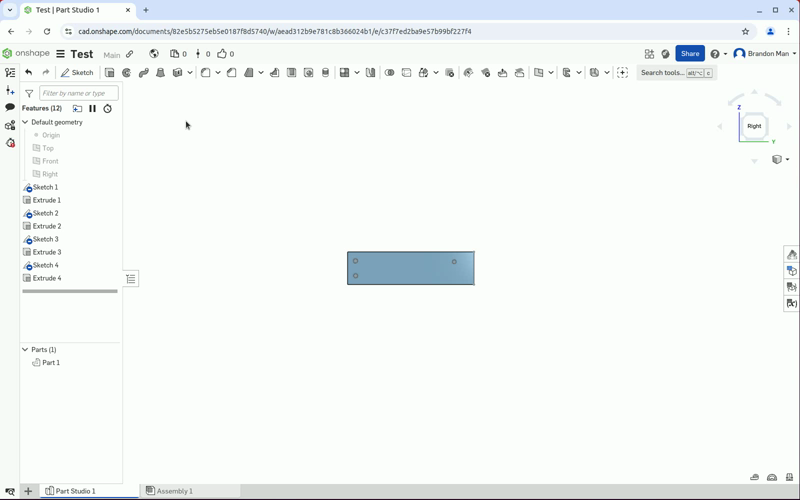
key(shift+h)
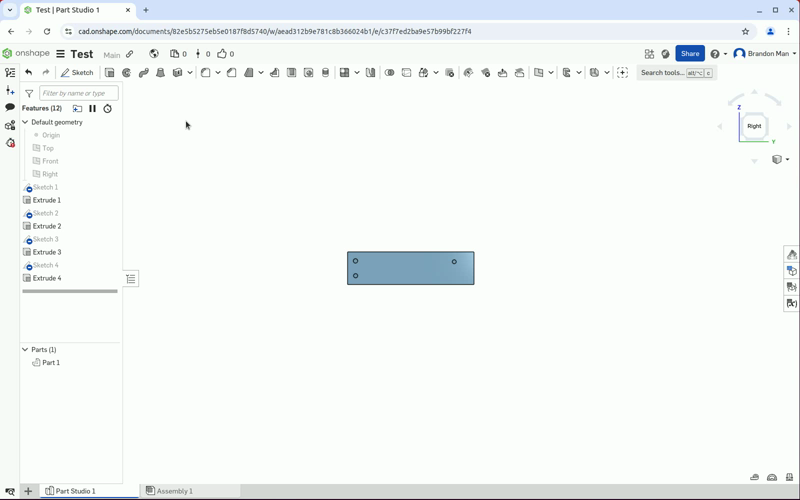
mouse_move(73, 189)
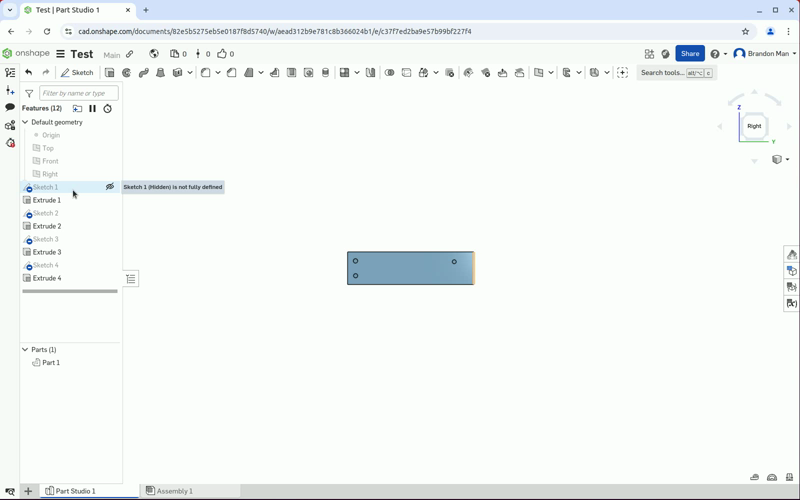
click(73, 189)
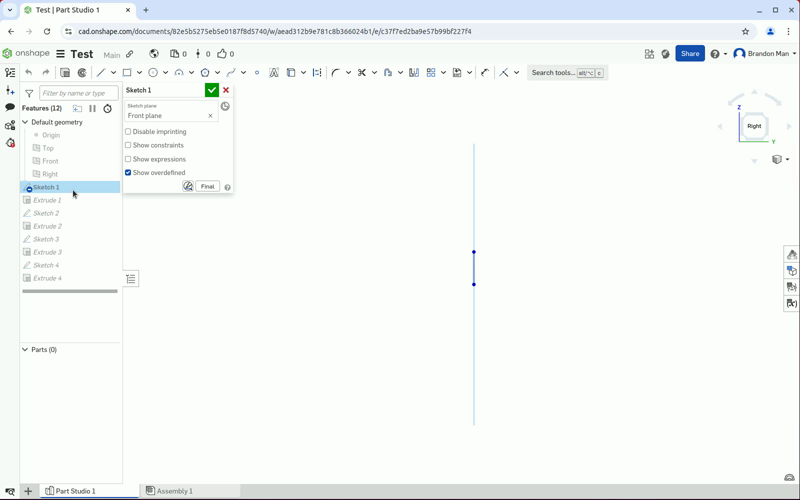
mouse_move(229, 92)
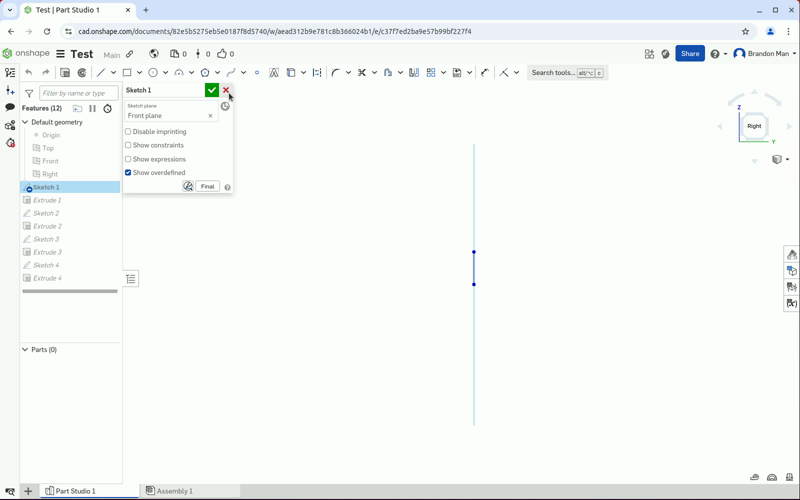
click(229, 92)
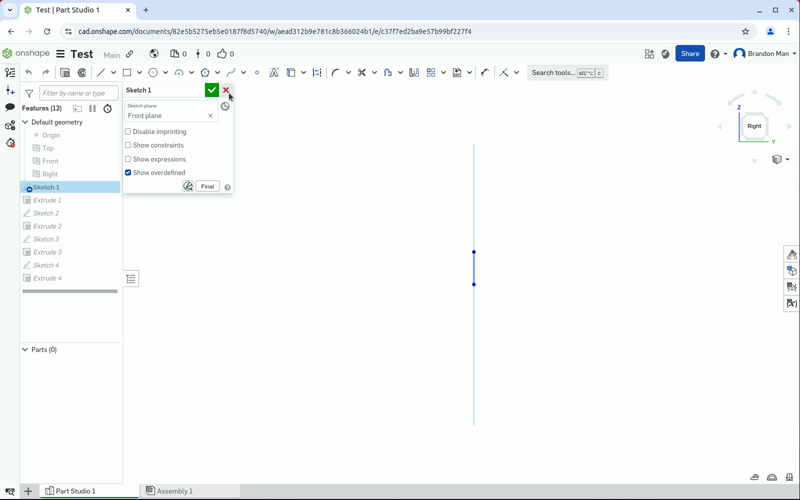
key(shift+s)
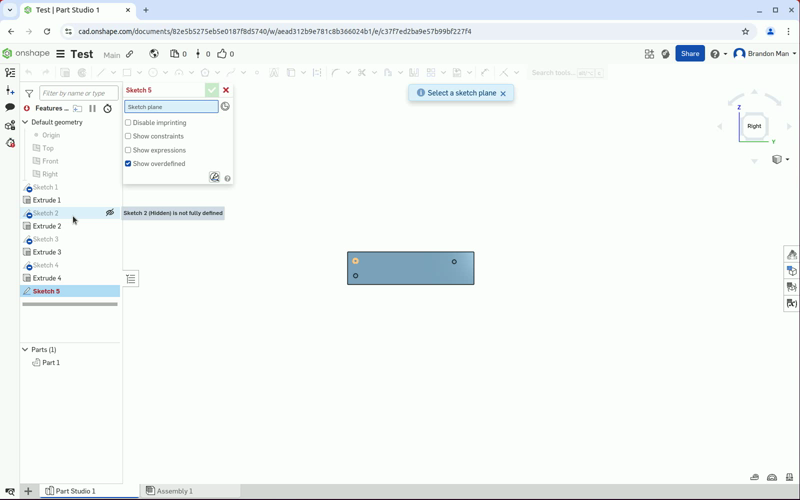
scroll(3)
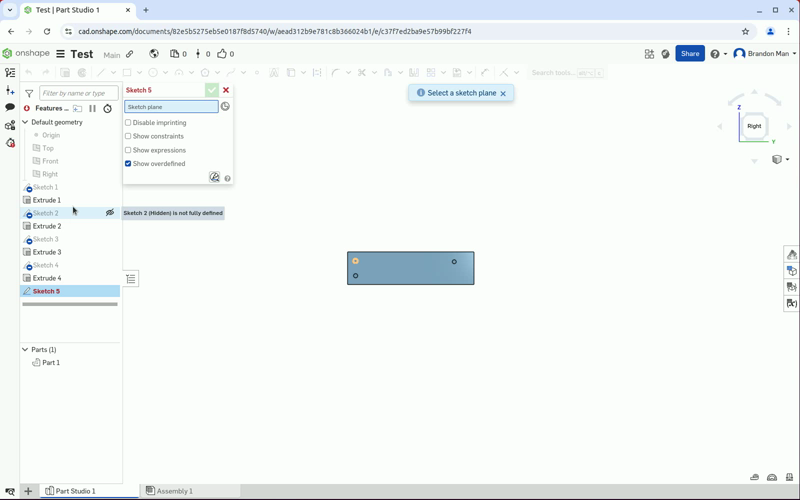
mouse_move(73, 176)
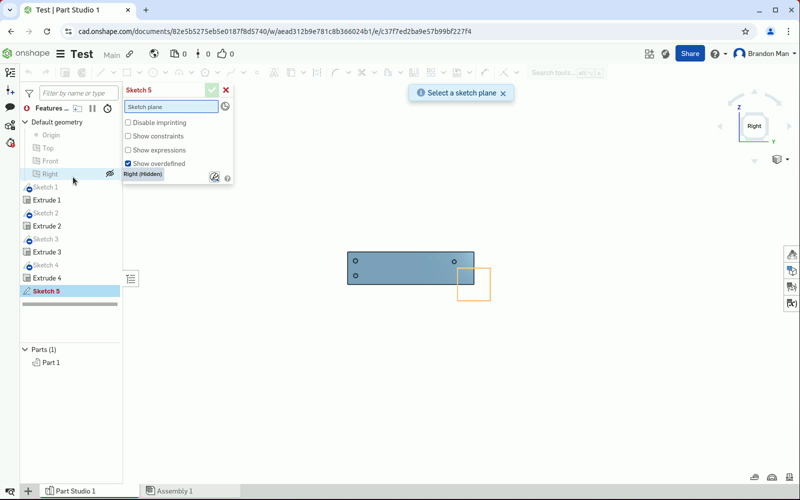
click(73, 176)
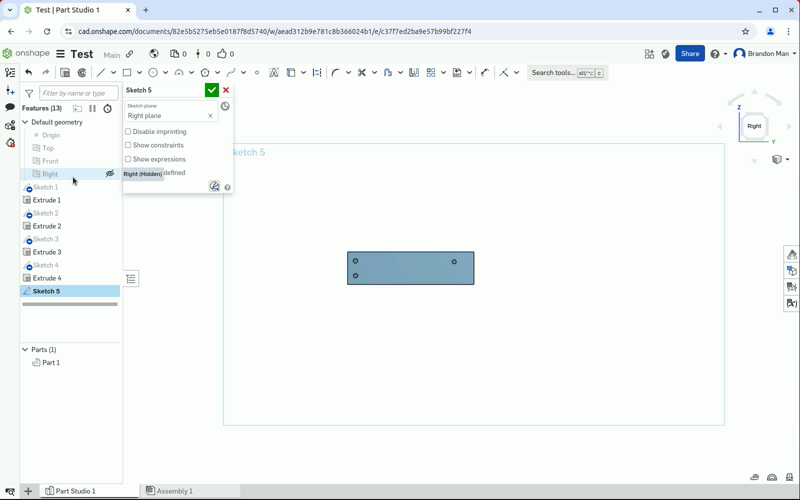
mouse_move(73, 352)
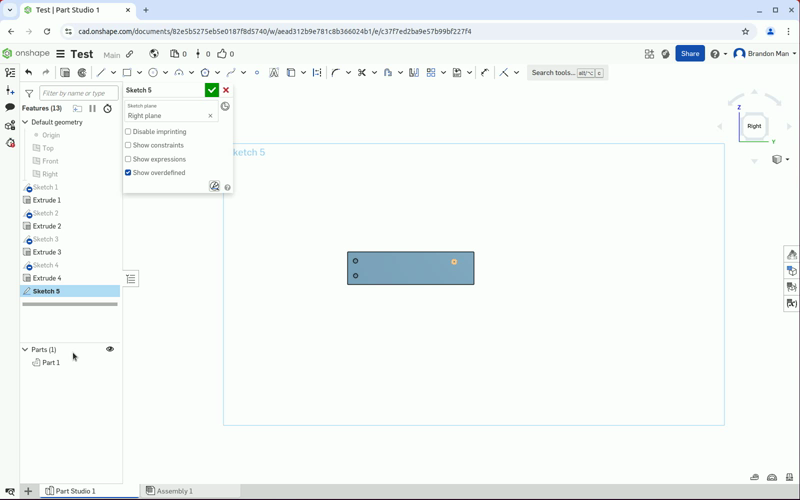
key(y)
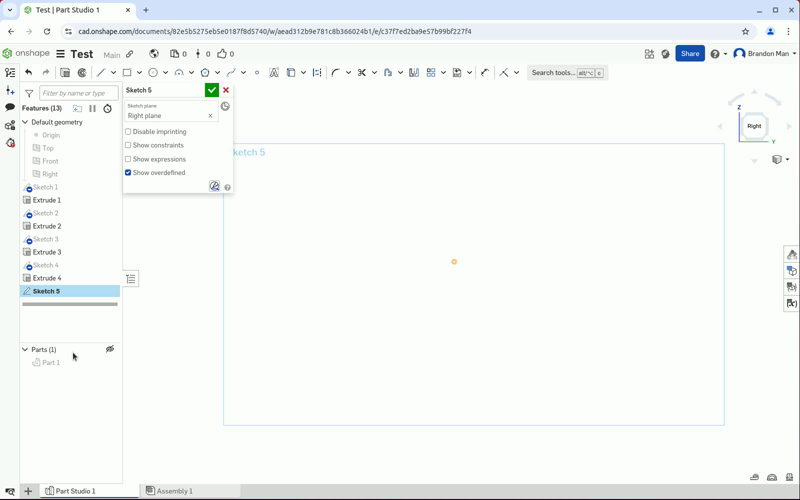
key(c)
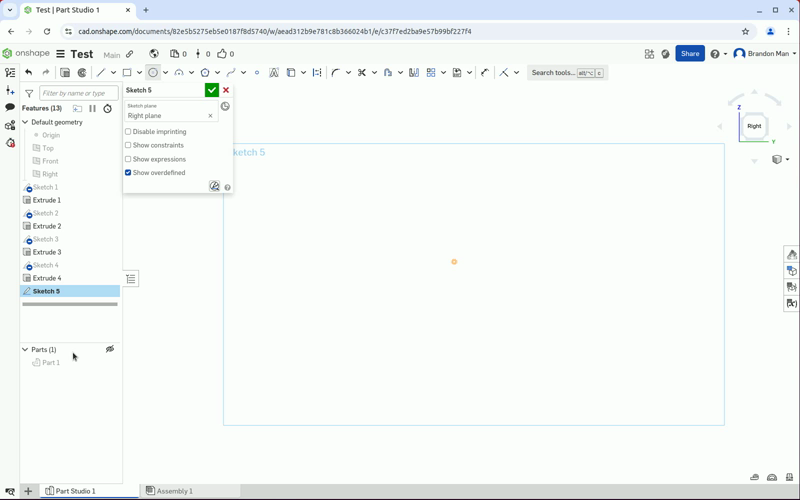
key_down(shift)
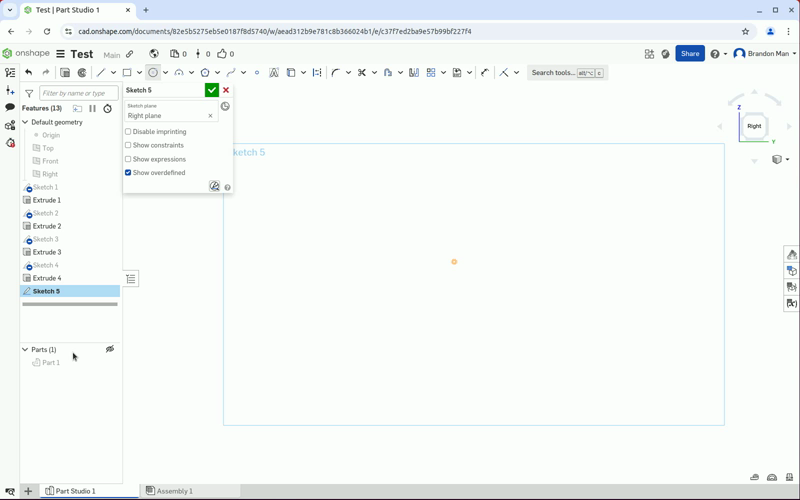
mouse_move(454, 275)
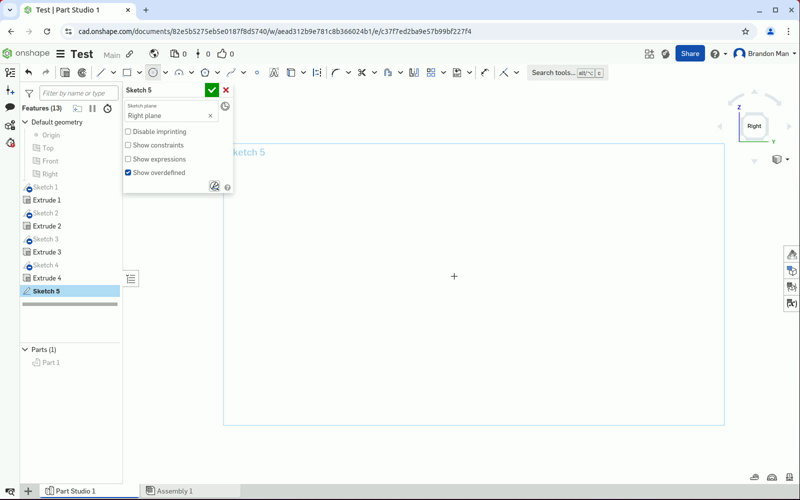
click(454, 275)
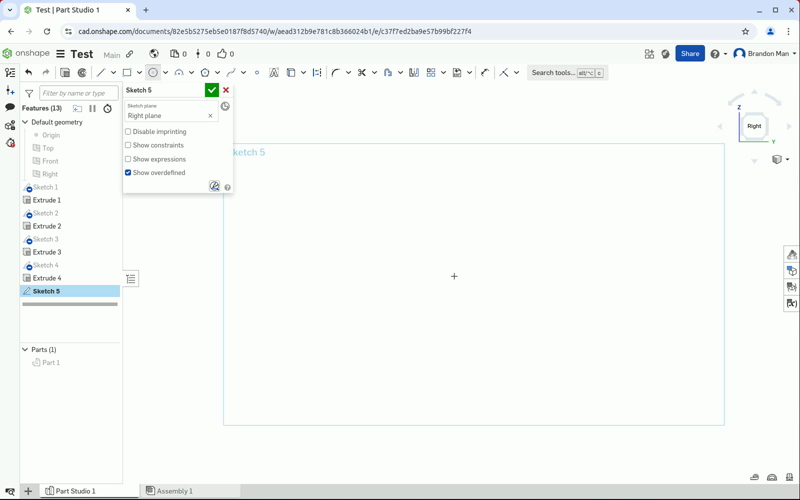
key_up(shift)
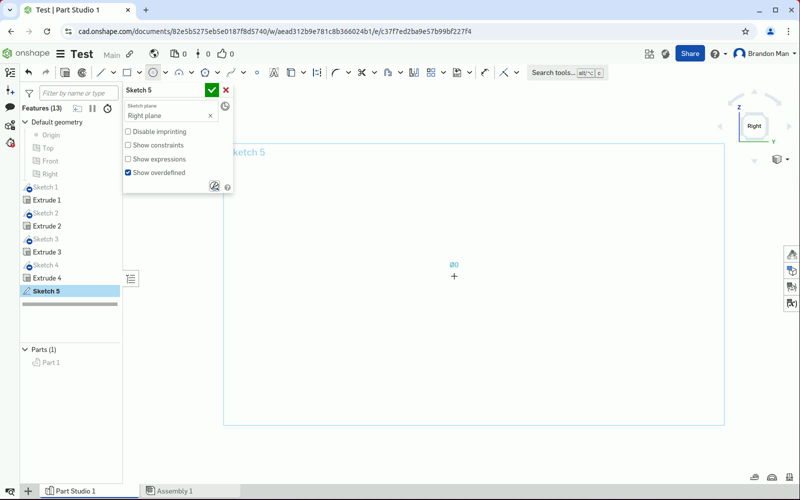
mouse_move(456, 275)
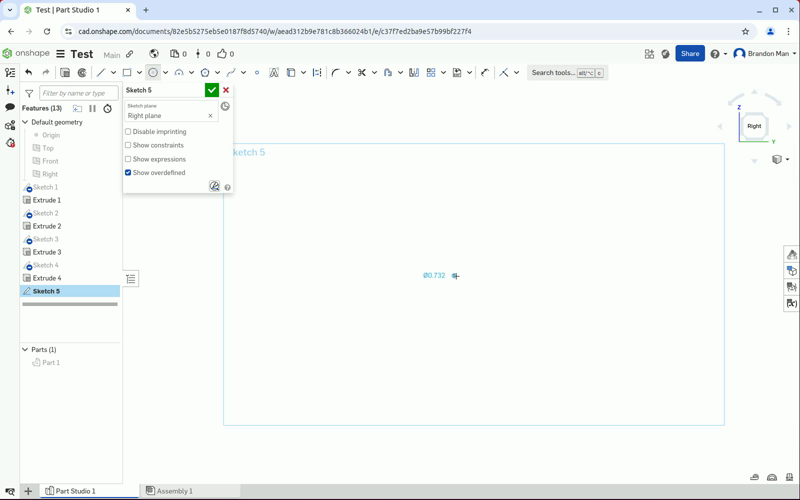
scroll(6)
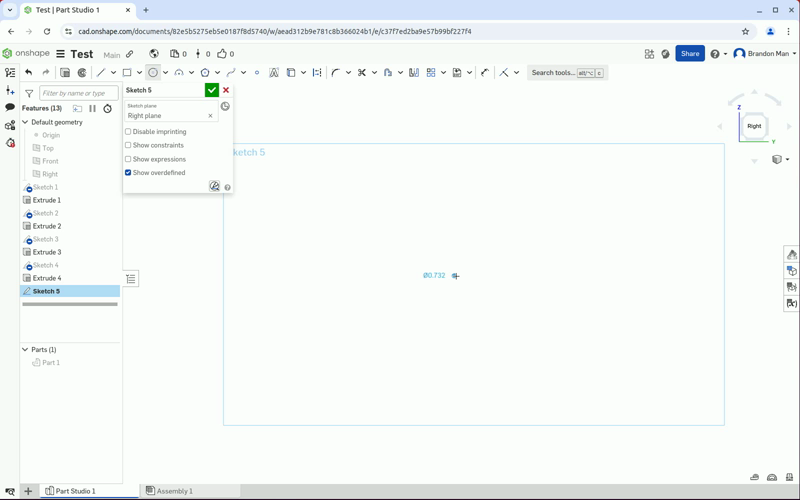
scroll(6)
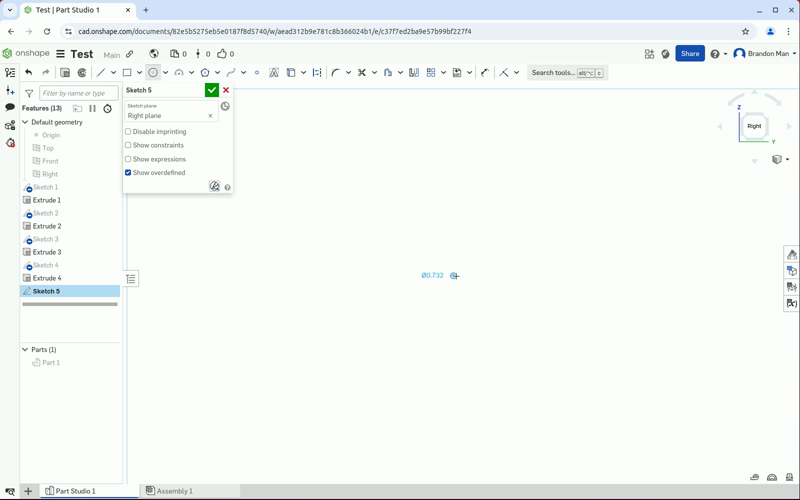
scroll(6)
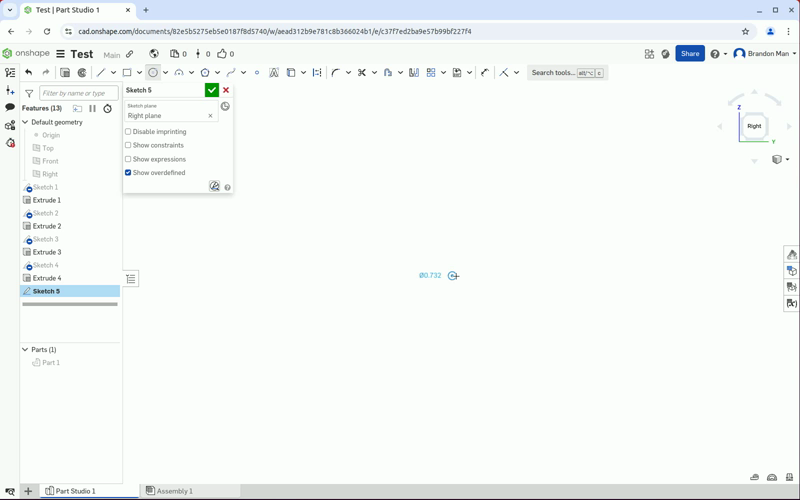
scroll(6)
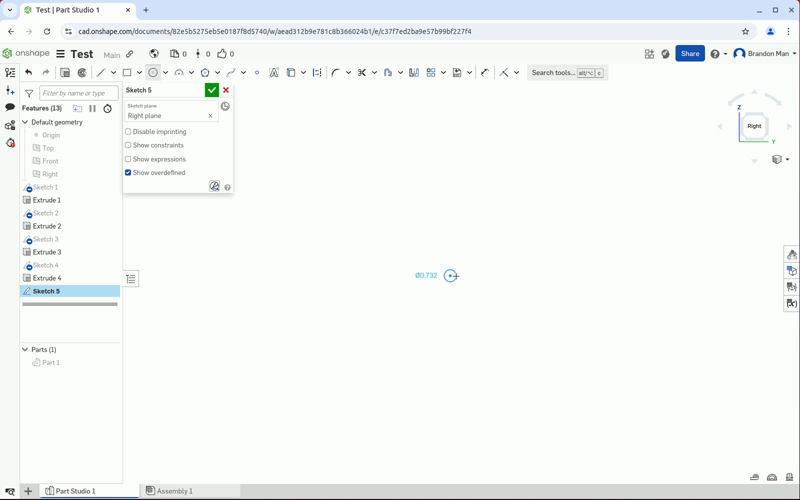
scroll(6)
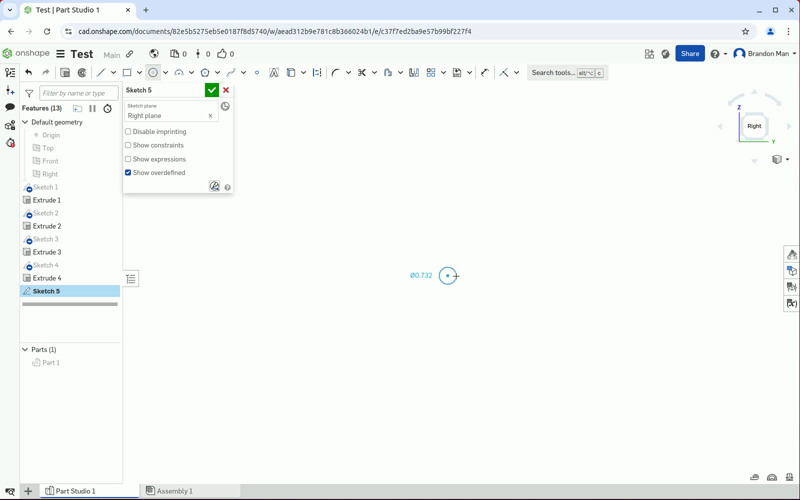
scroll(6)
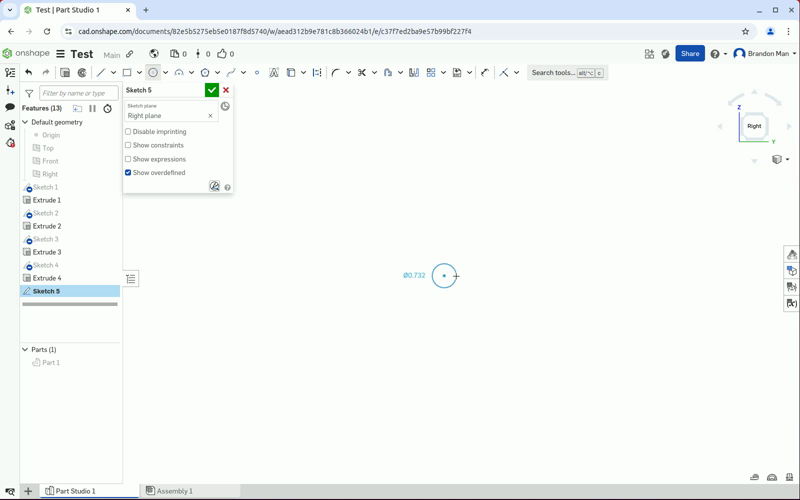
scroll(6)
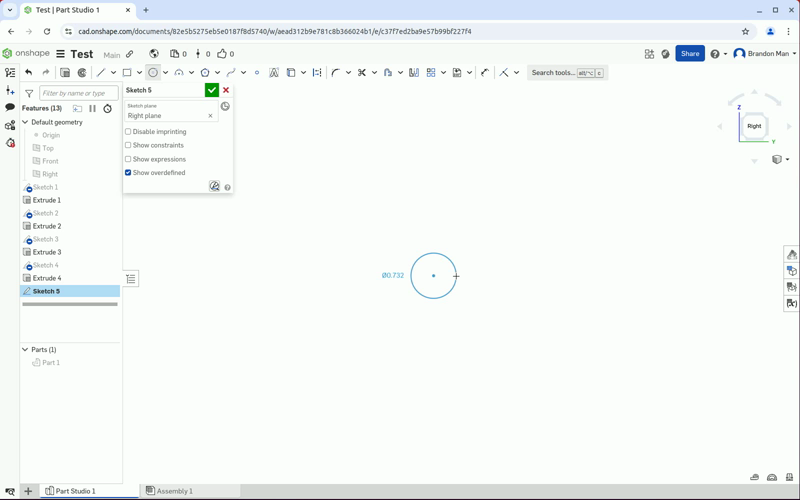
click(456, 275)
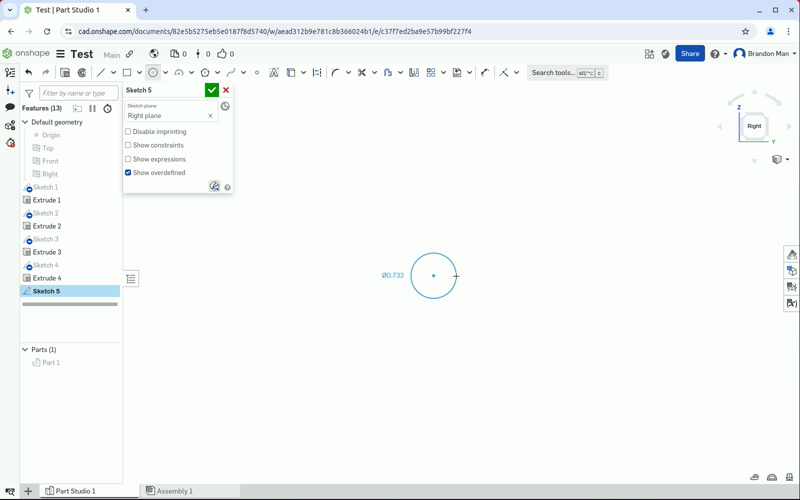
scroll(-6)
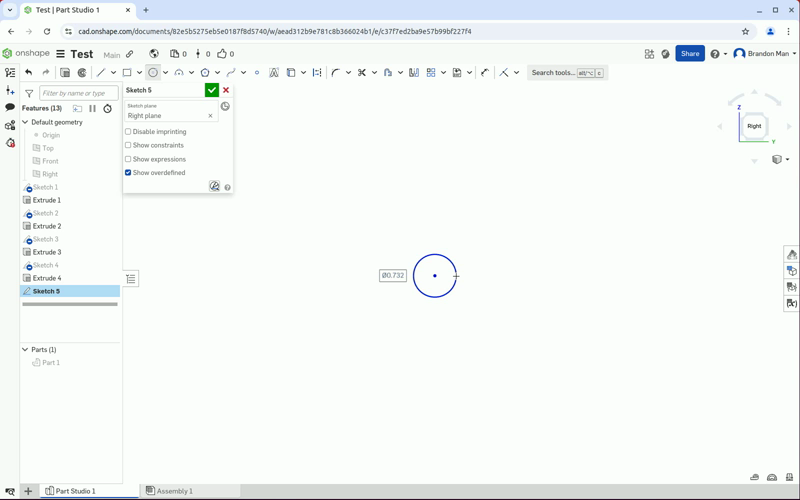
scroll(-6)
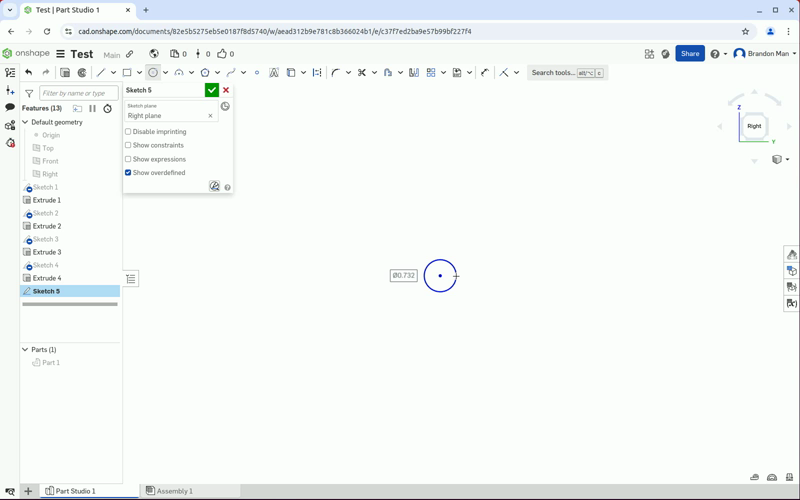
scroll(-6)
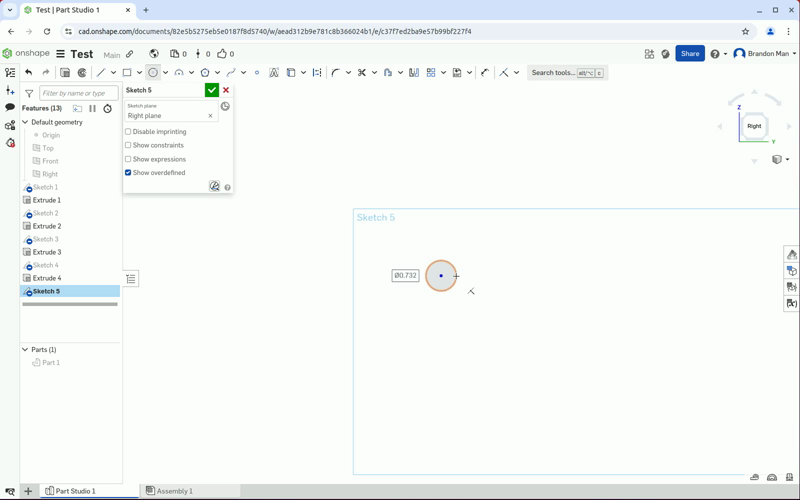
scroll(-6)
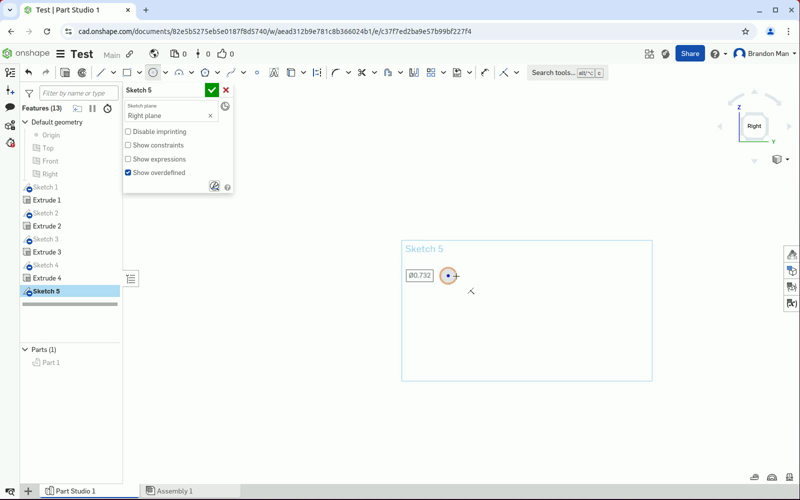
scroll(-6)
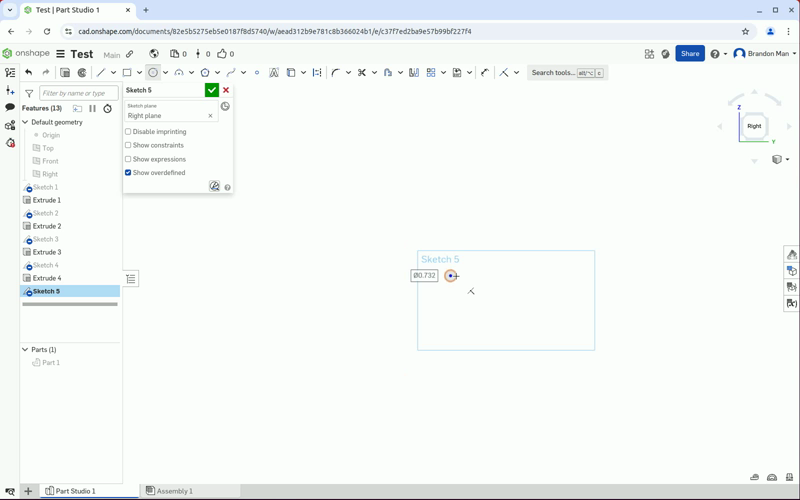
scroll(-6)
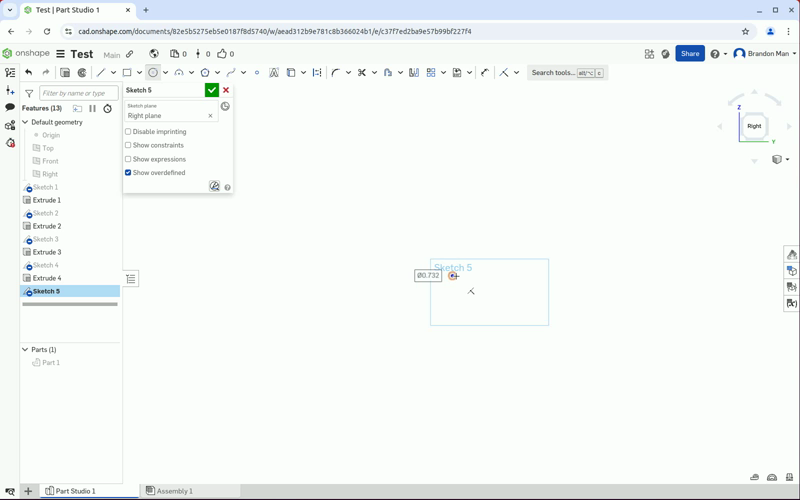
scroll(-6)
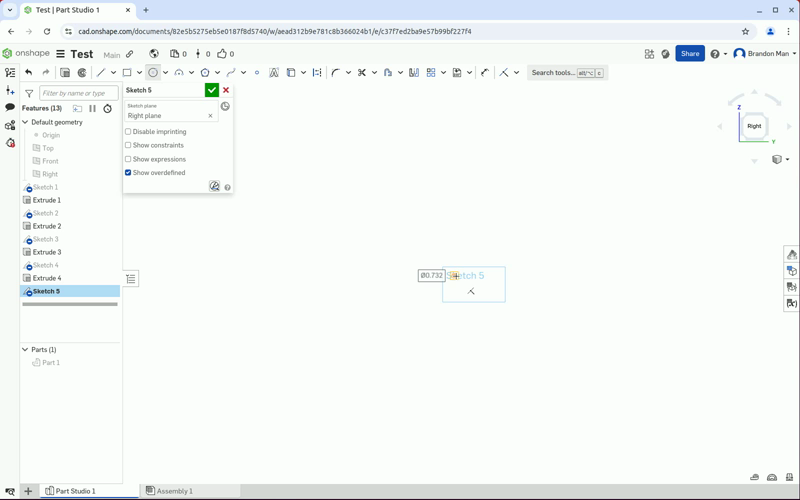
key(esc)
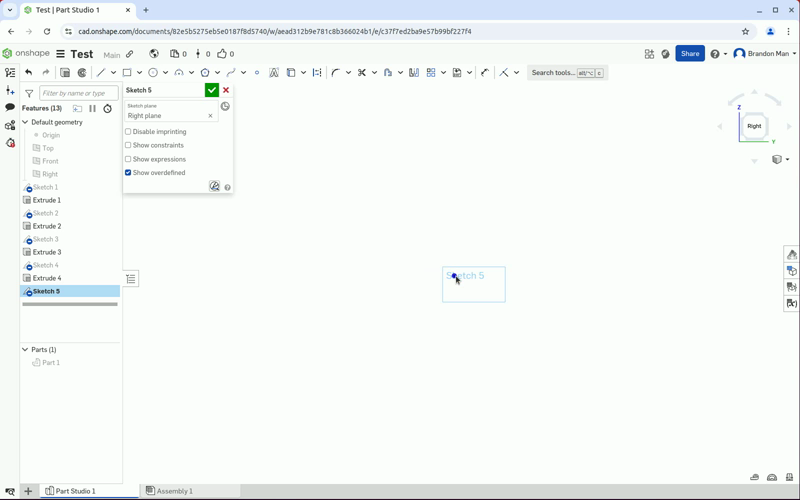
mouse_move(455, 274)
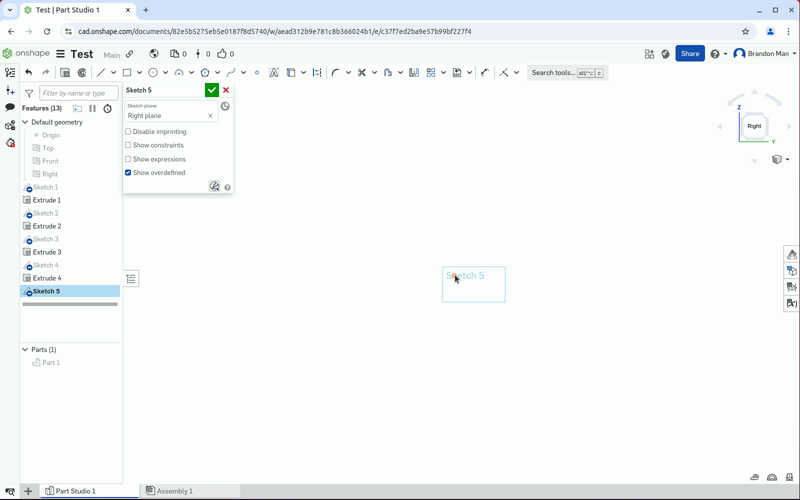
scroll(6)
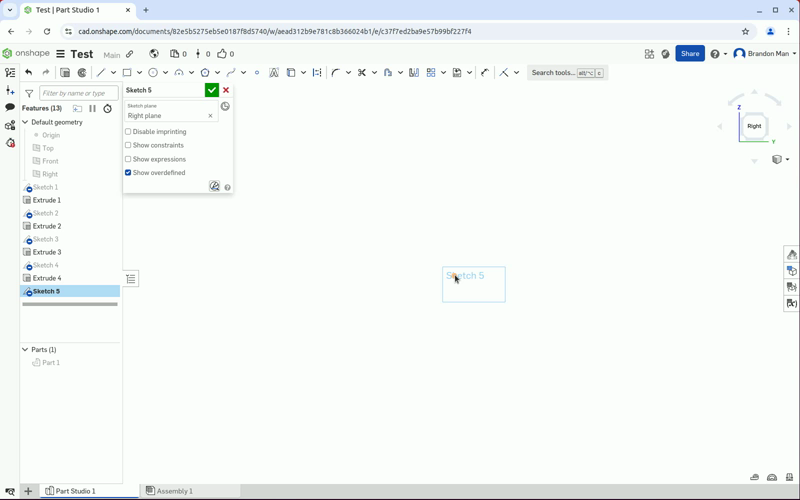
scroll(6)
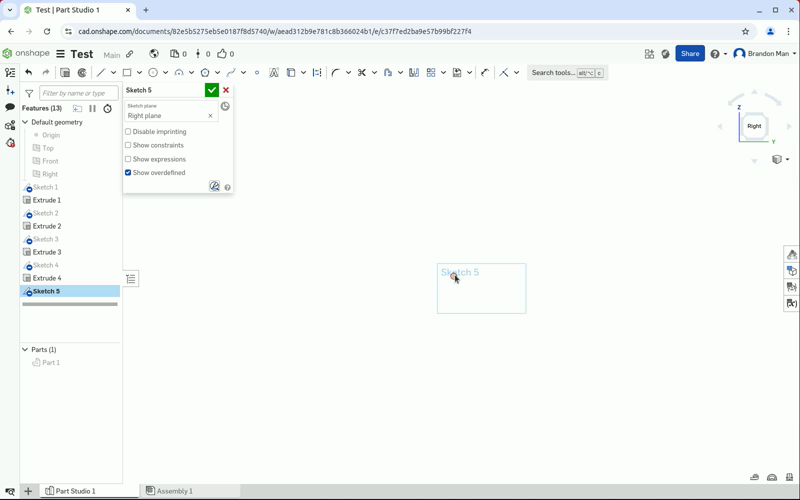
scroll(6)
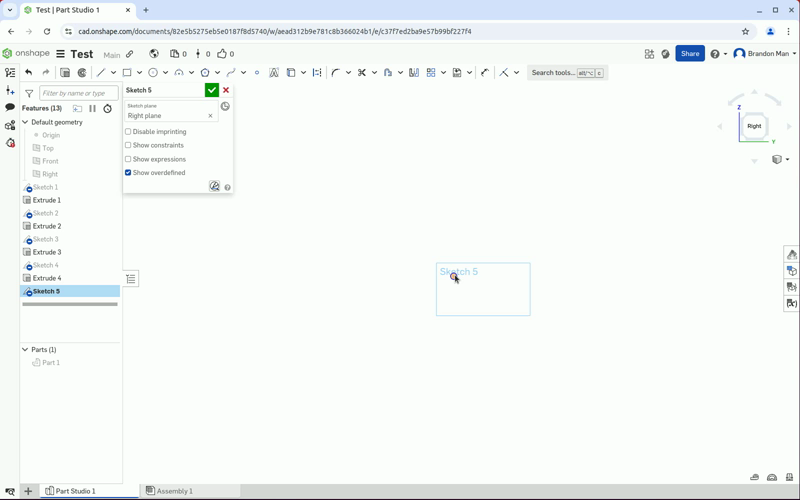
scroll(6)
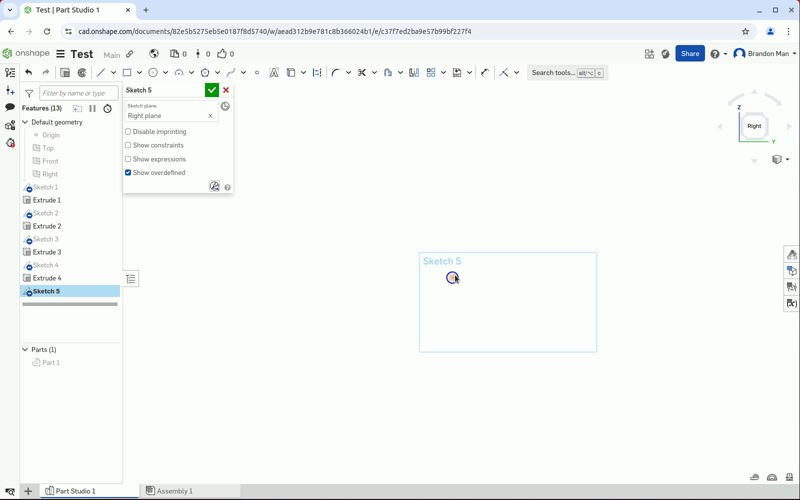
scroll(6)
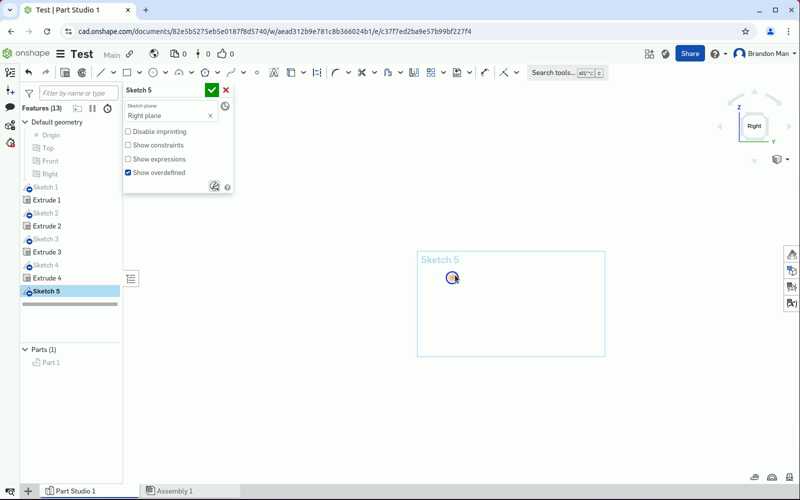
scroll(6)
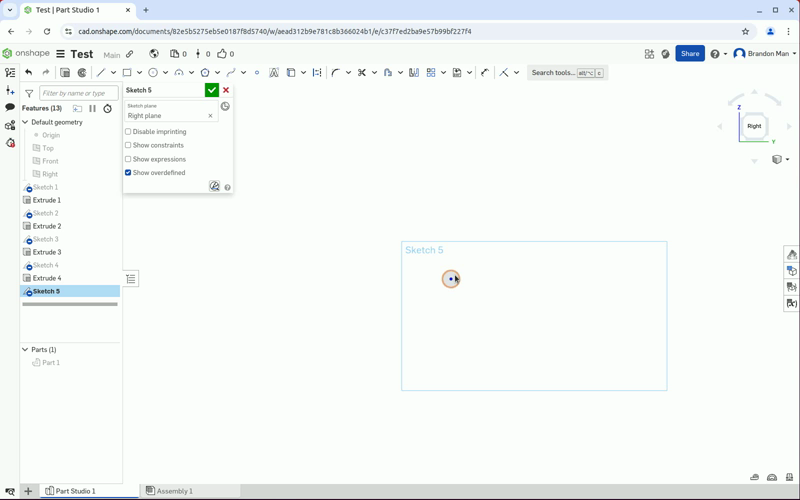
scroll(6)
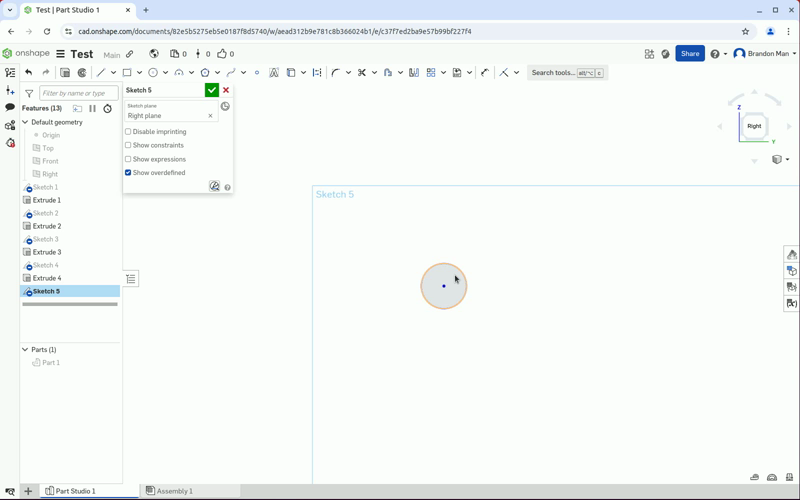
click(455, 274)
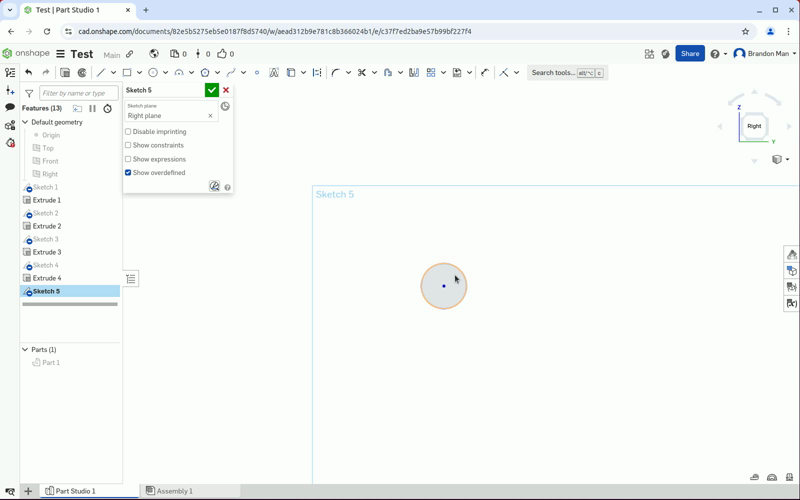
scroll(-6)
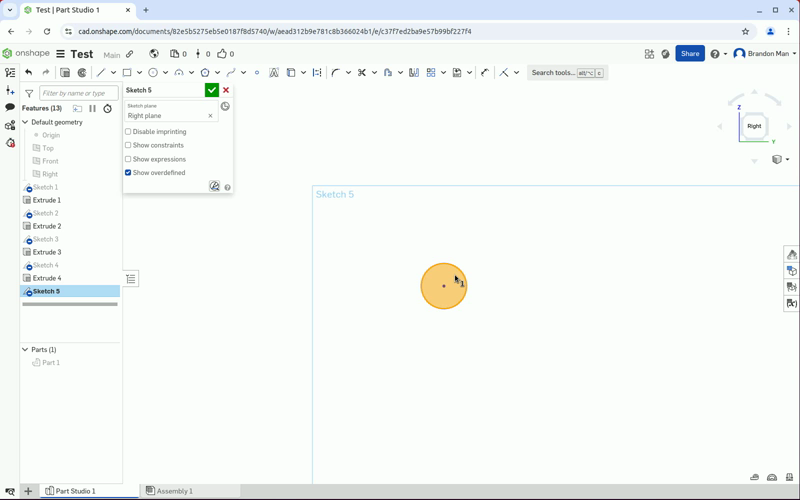
scroll(-6)
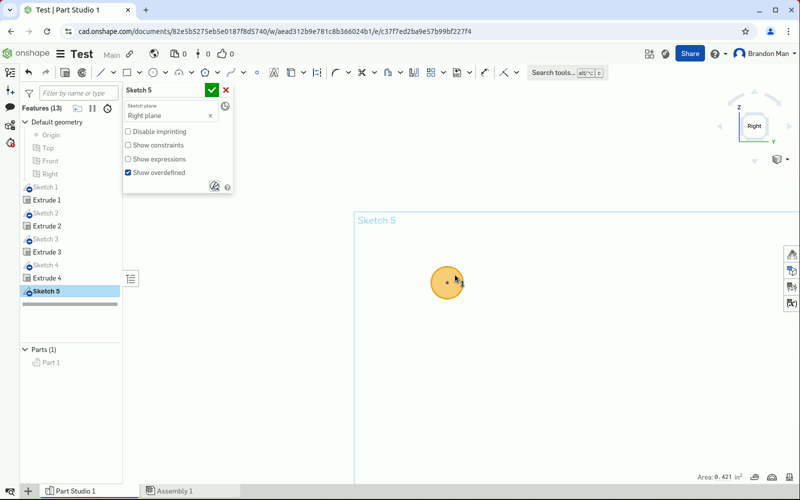
scroll(-6)
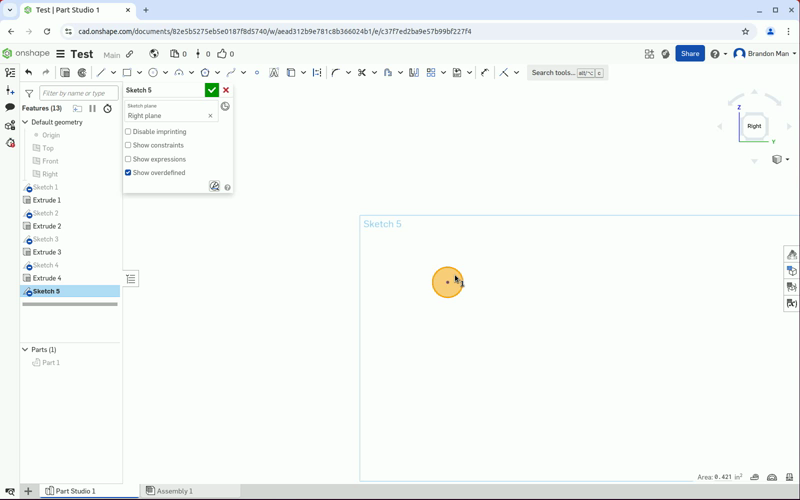
scroll(-6)
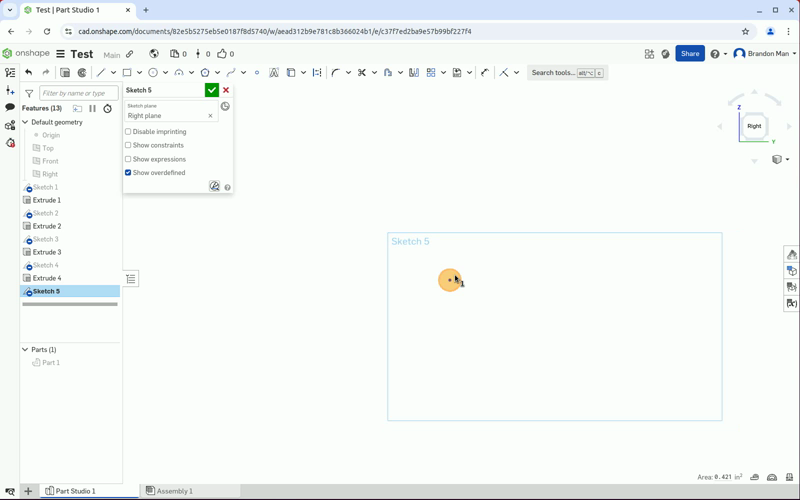
scroll(-6)
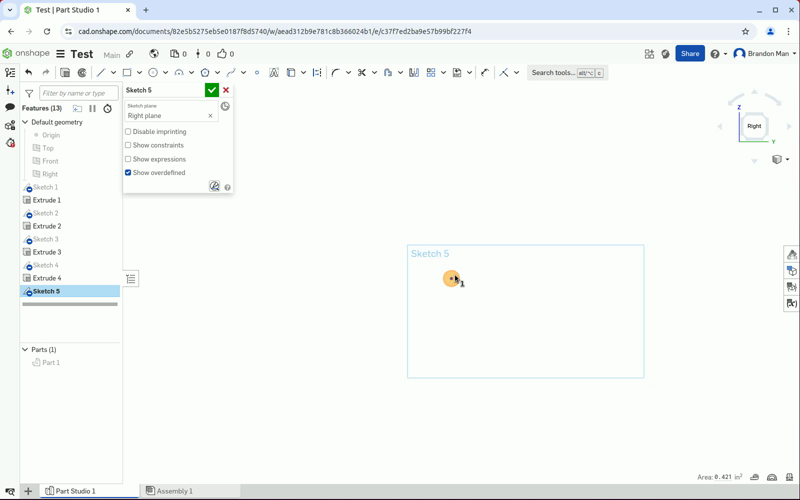
scroll(-6)
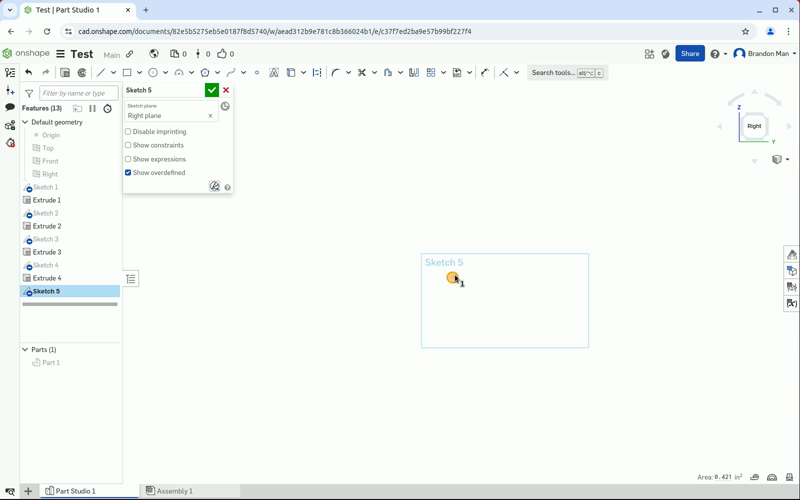
scroll(-6)
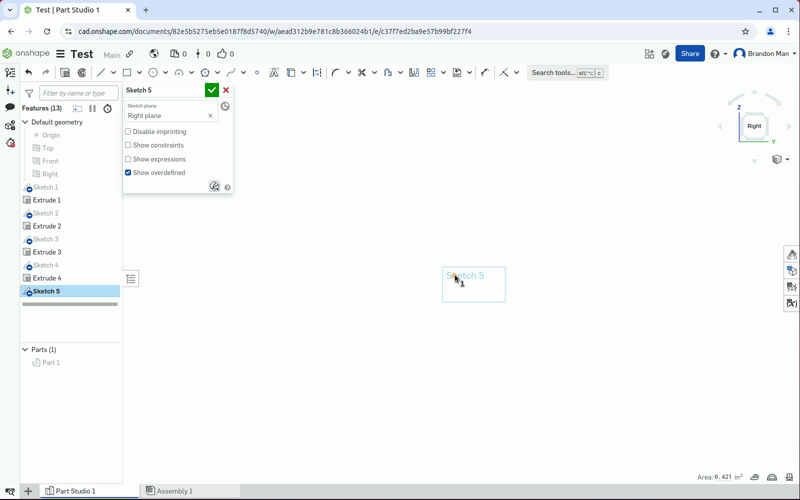
mouse_move(73, 352)
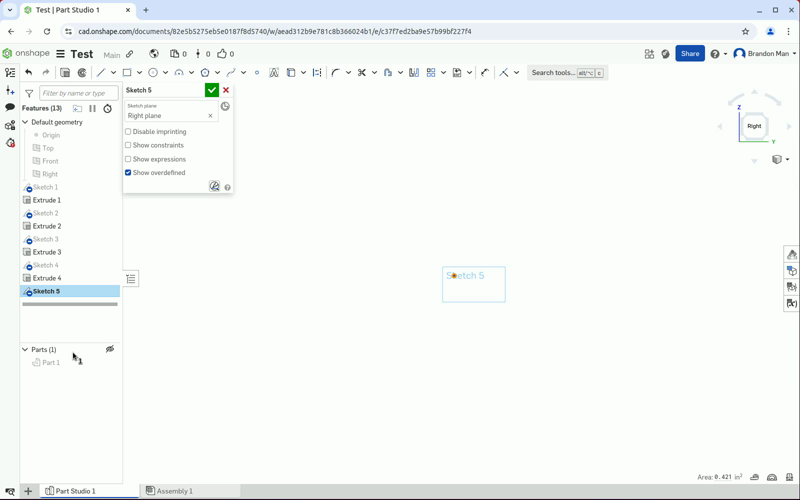
key(shift+y)
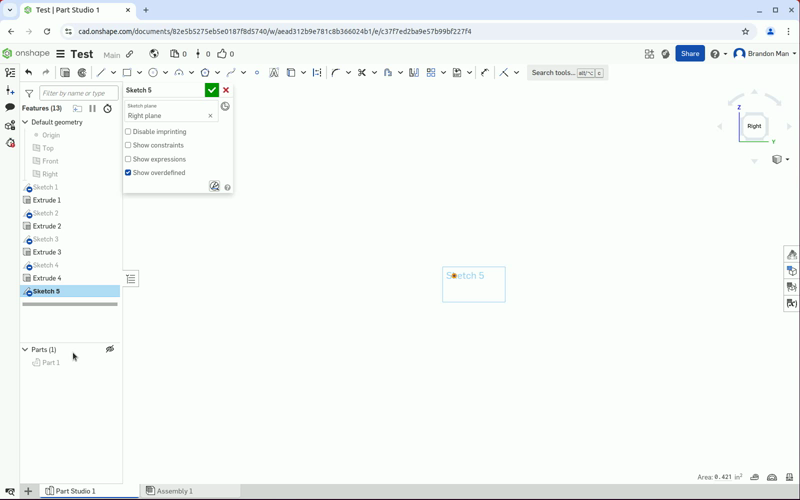
key(shift+e)
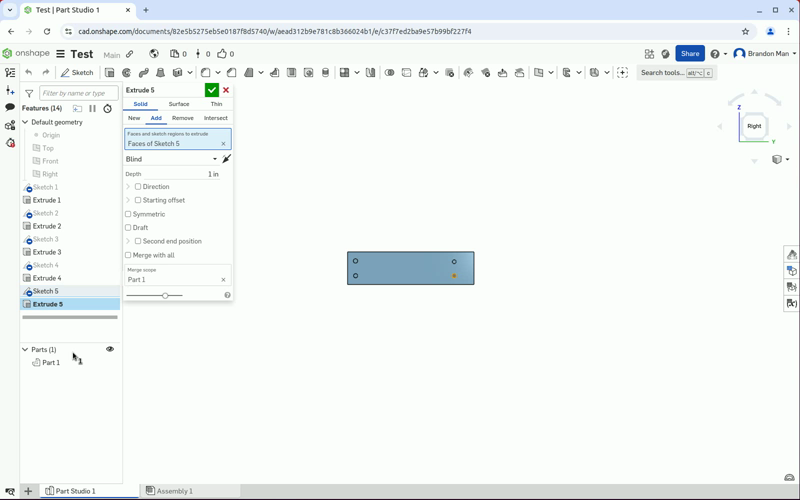
mouse_move(143, 106)
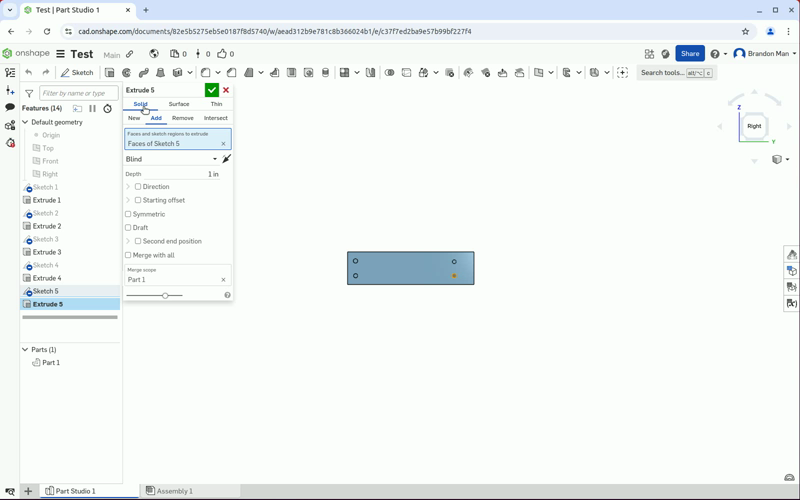
click(143, 106)
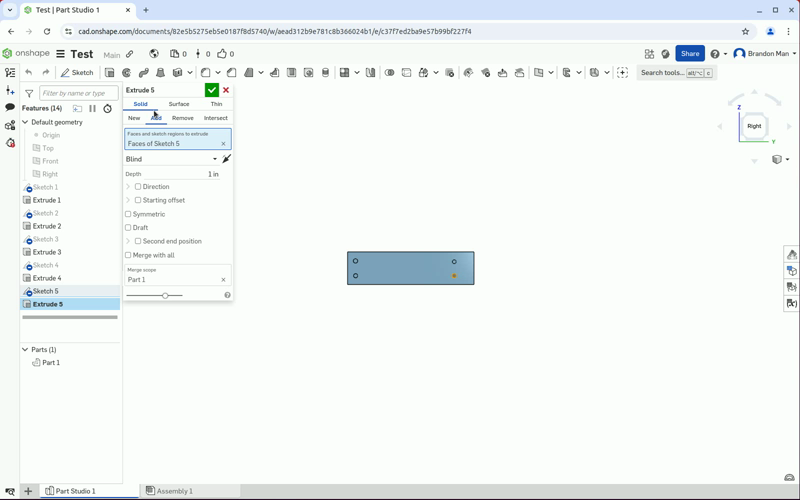
mouse_move(186, 120)
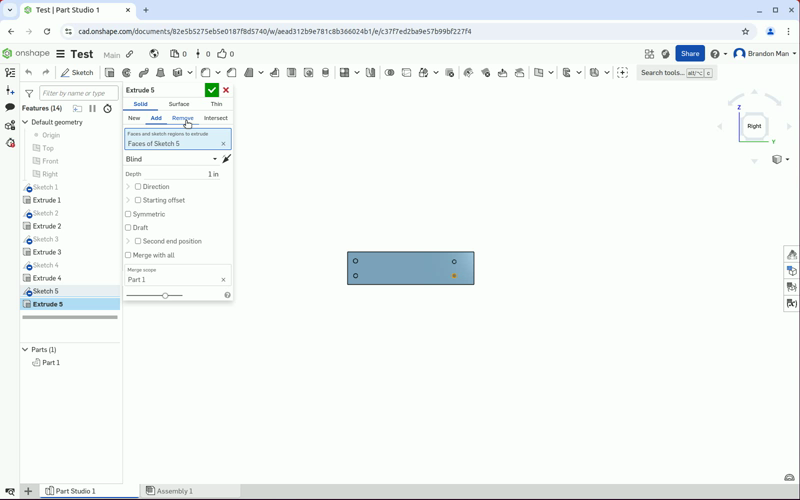
click(186, 120)
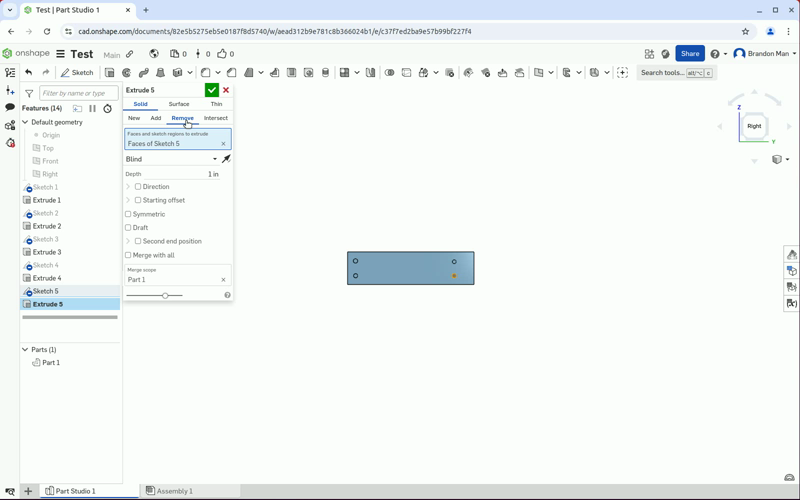
key(tab, 4)
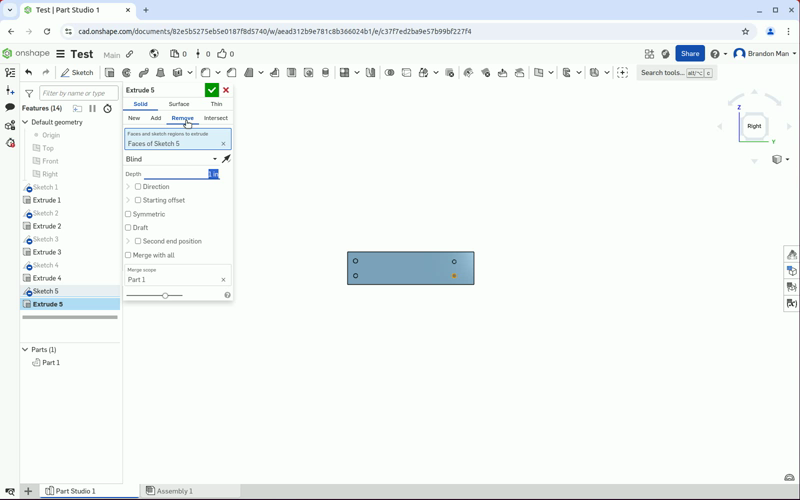
text(0.241)
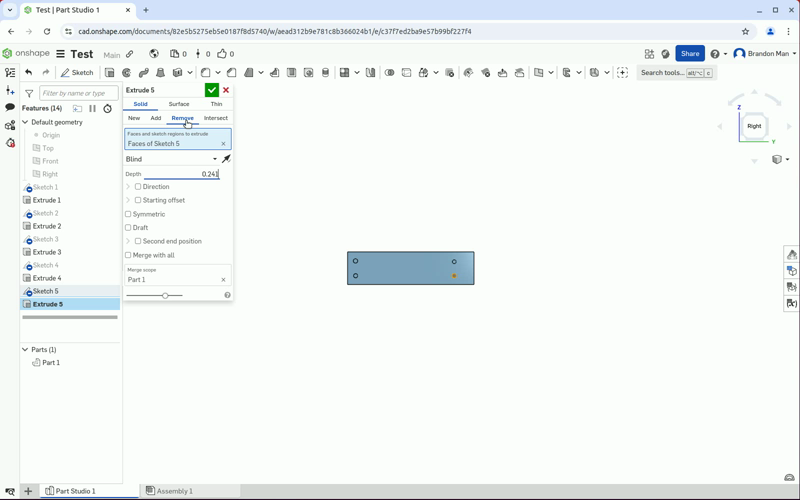
key(tab, 6)
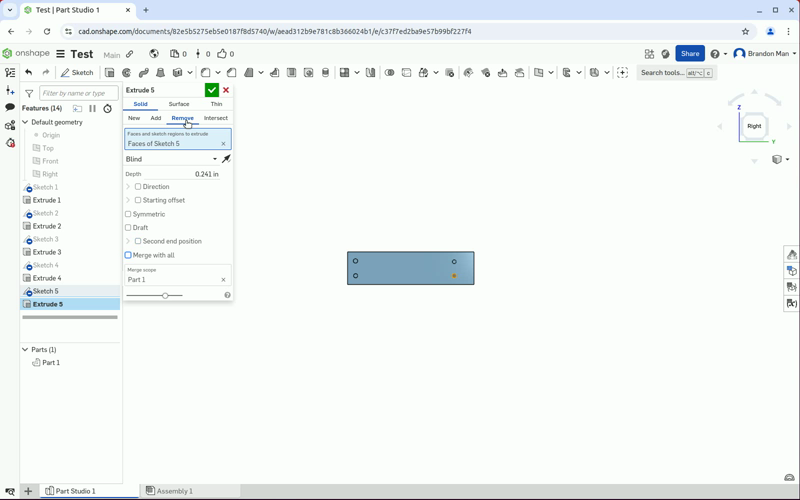
key(space)
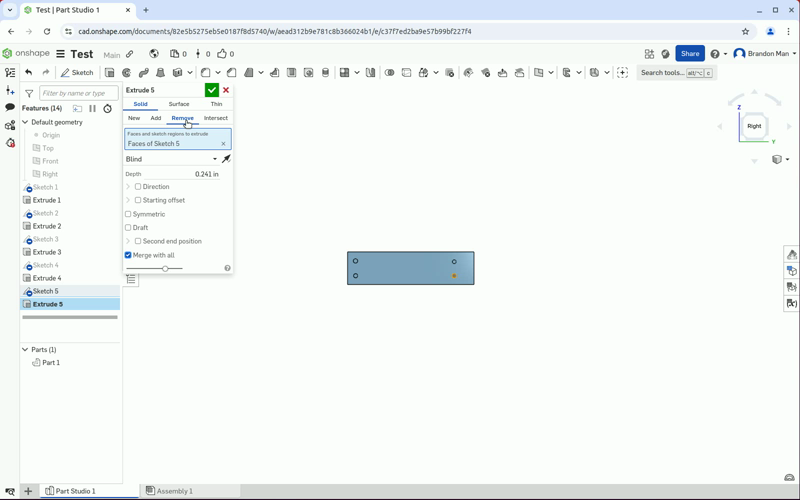
key(enter)
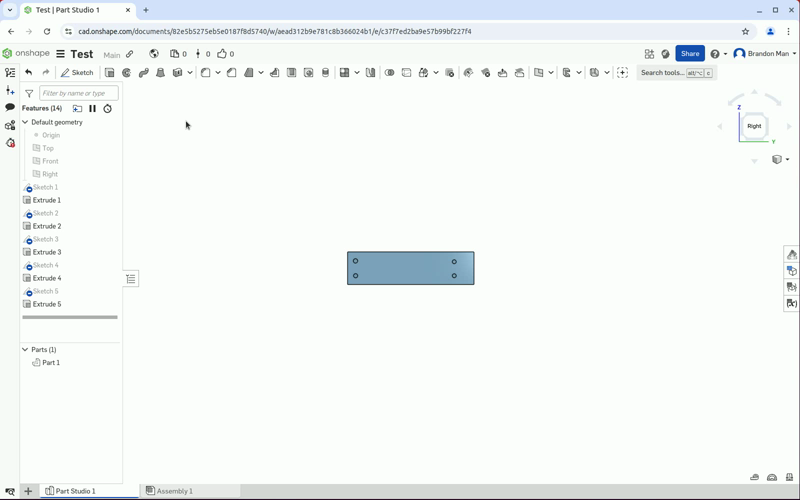
key(shift+h)
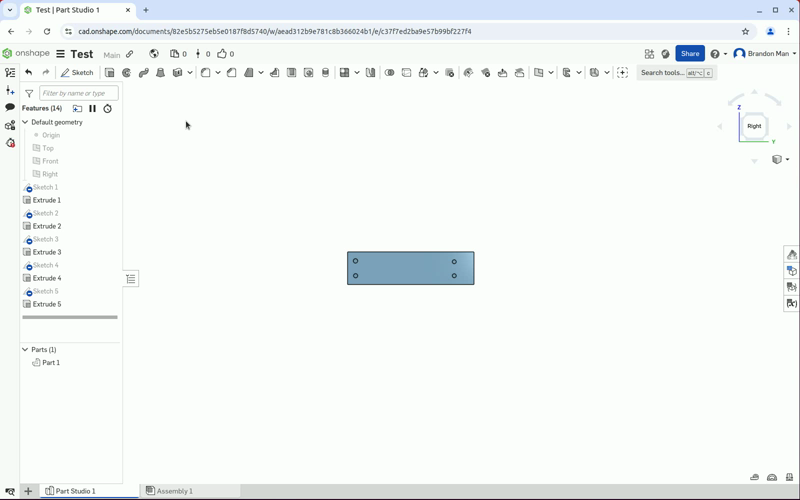
key(shift+h)
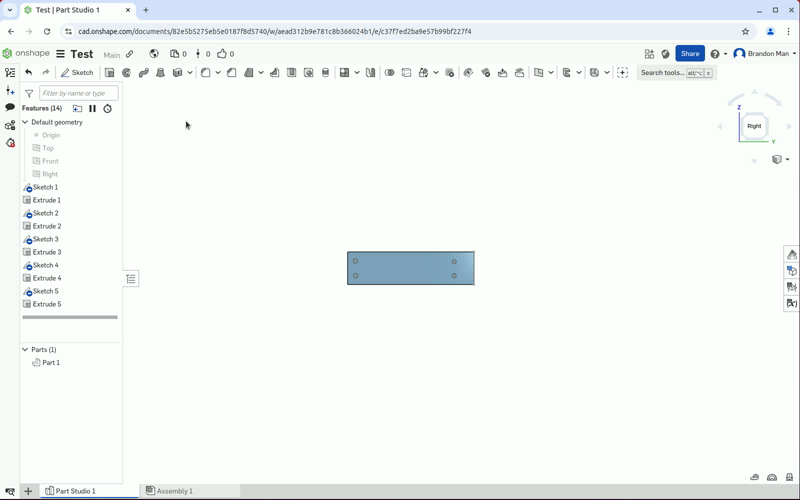
key(shift+7)
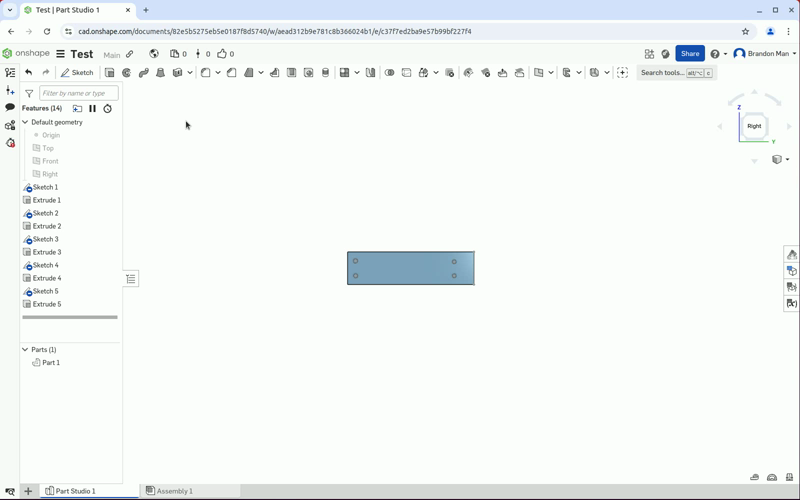
key(right, 2)
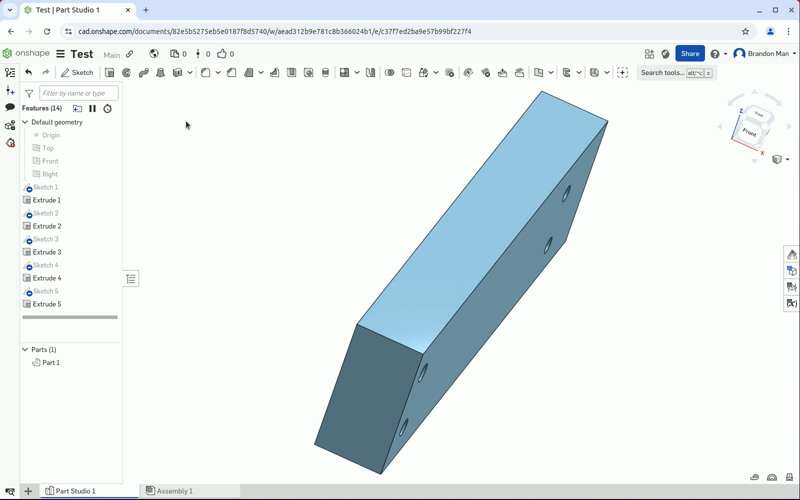
key(down, 2)
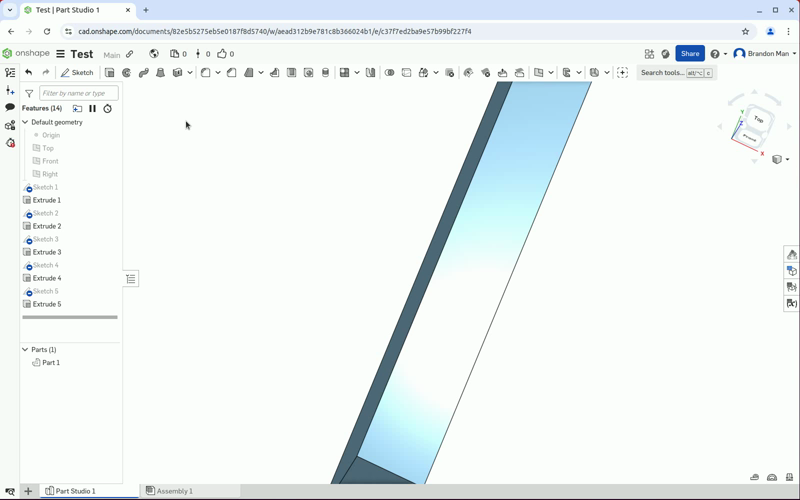
key(up, 2)
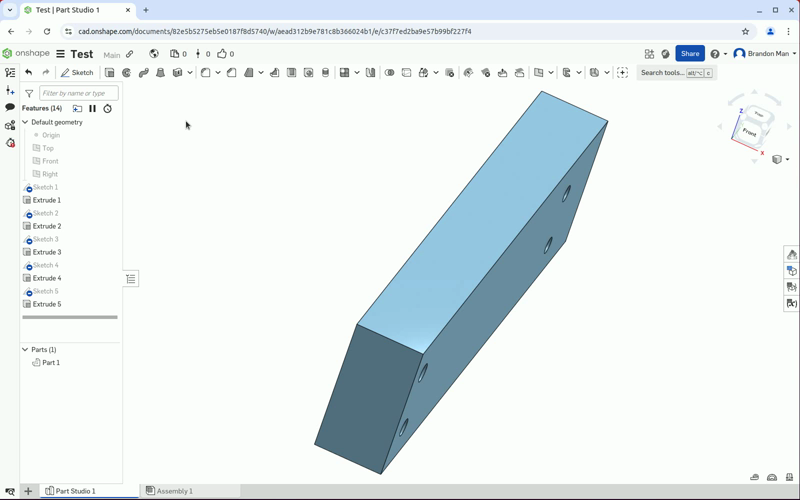
key(left, 2)
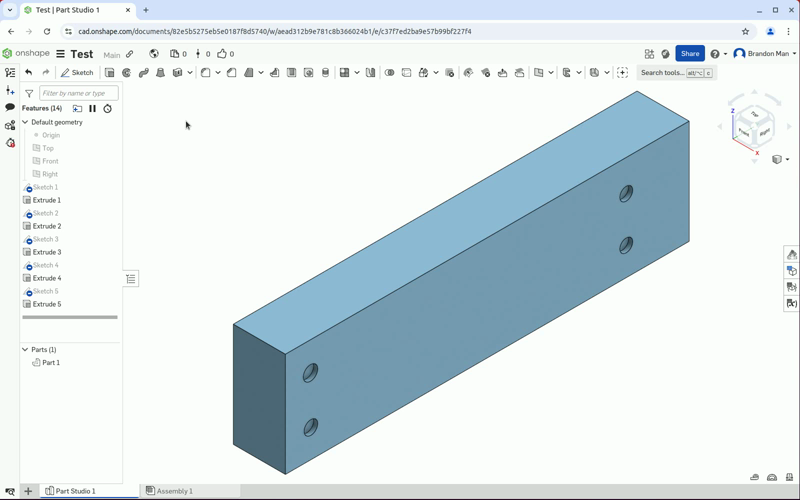
mouse_move(73, 189)
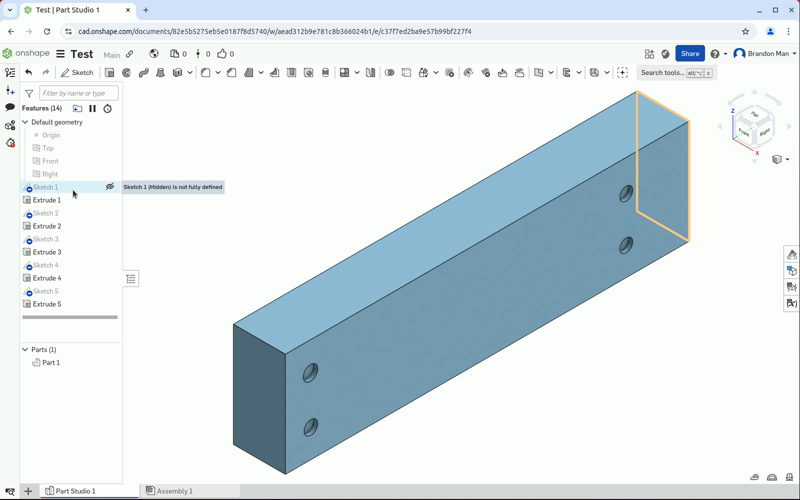
click(73, 189)